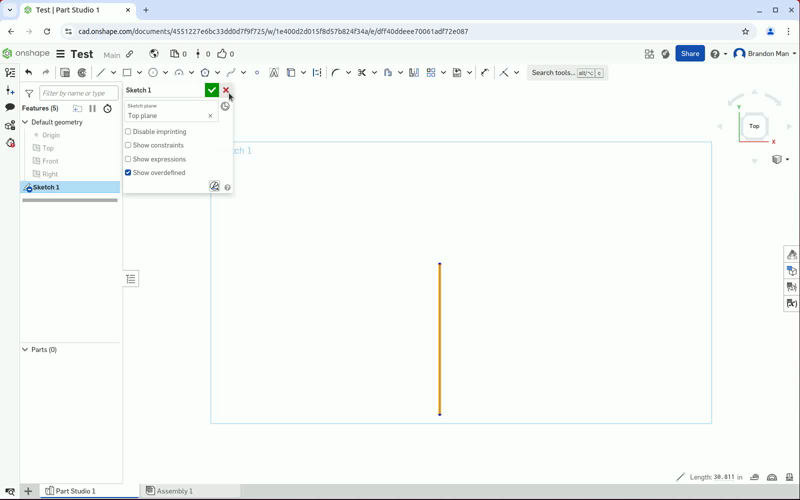
key(shift+h)
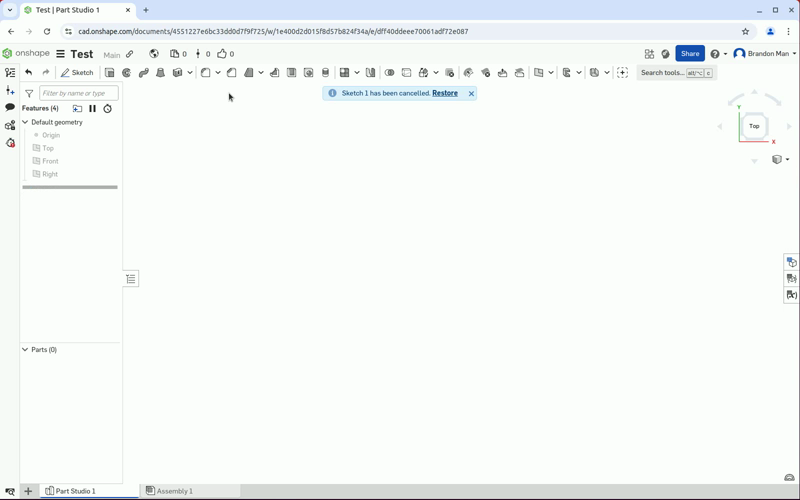
mouse_move(73, 352)
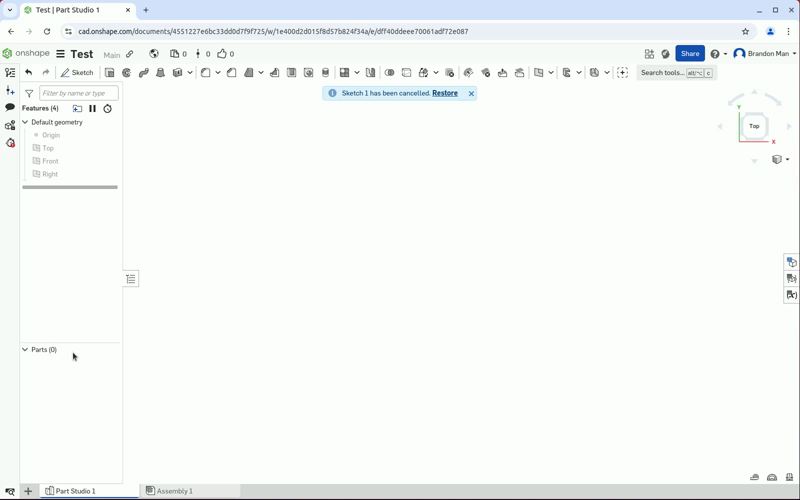
key(y)
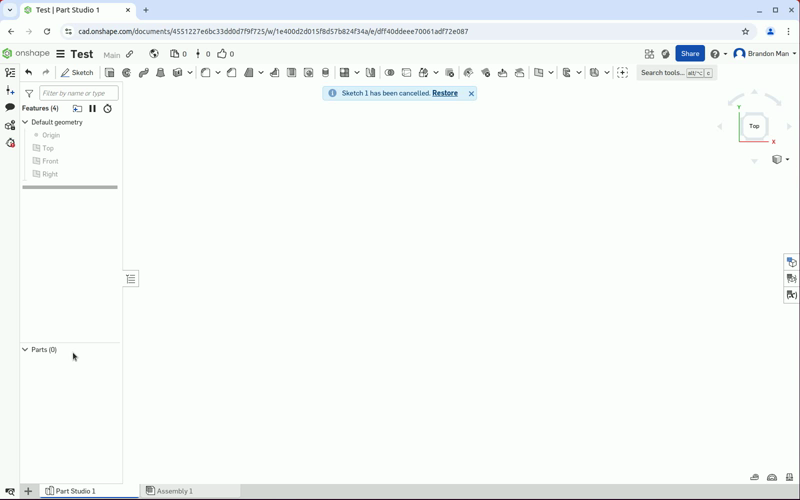
key(shift+p)
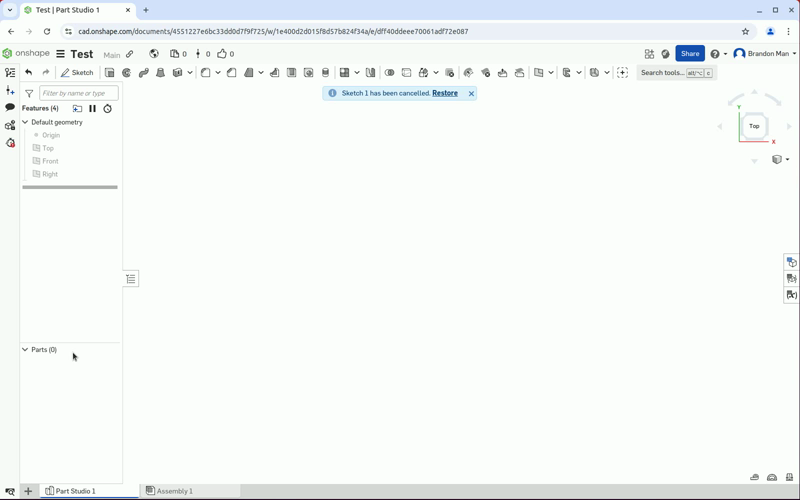
key(space)
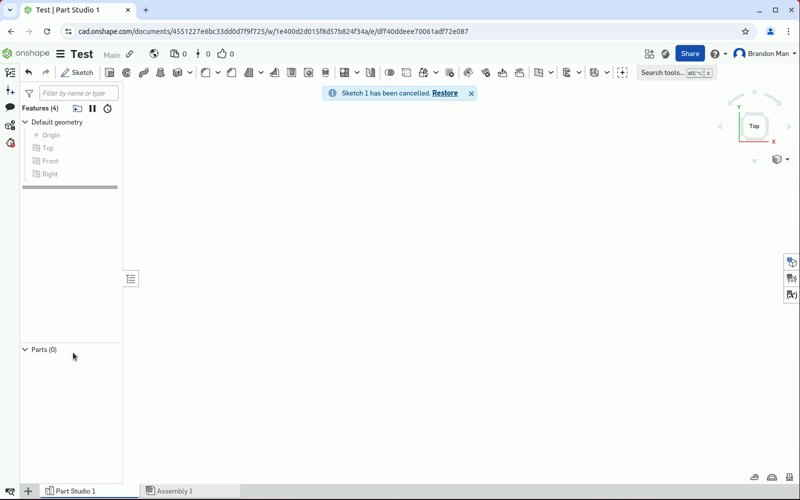
key_down(shift)
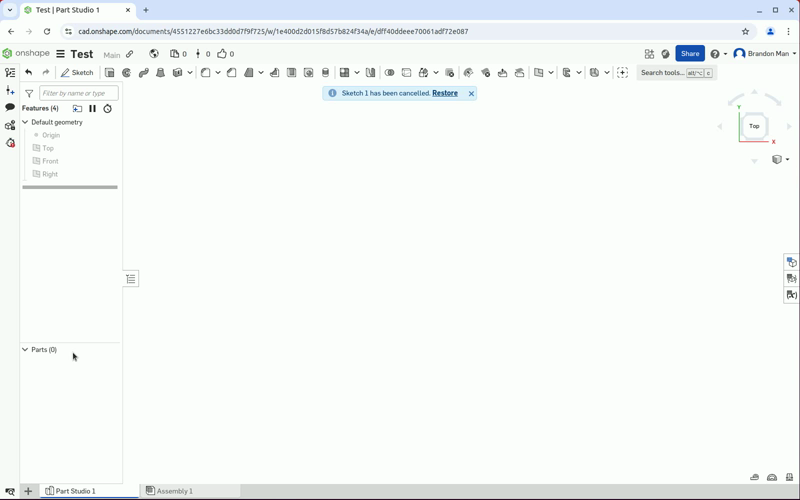
key(up)
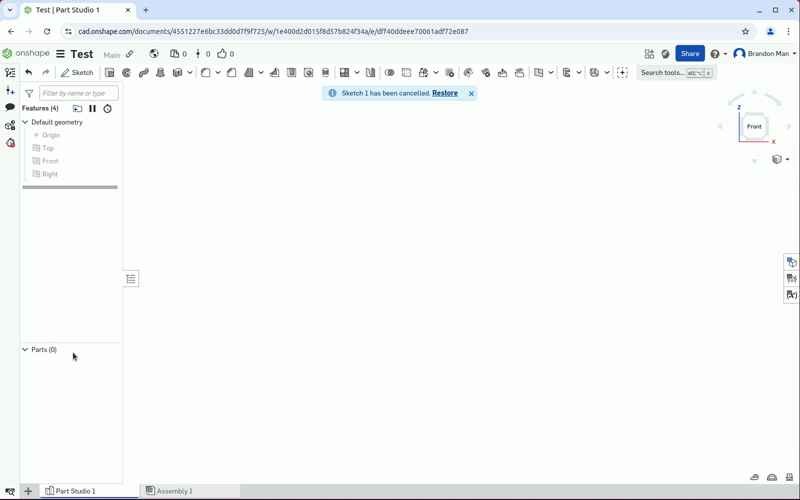
key_up(shift)
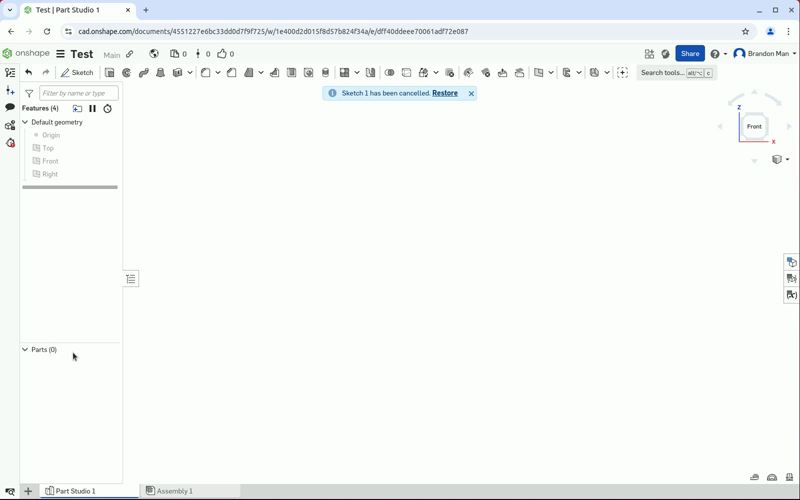
key(space)
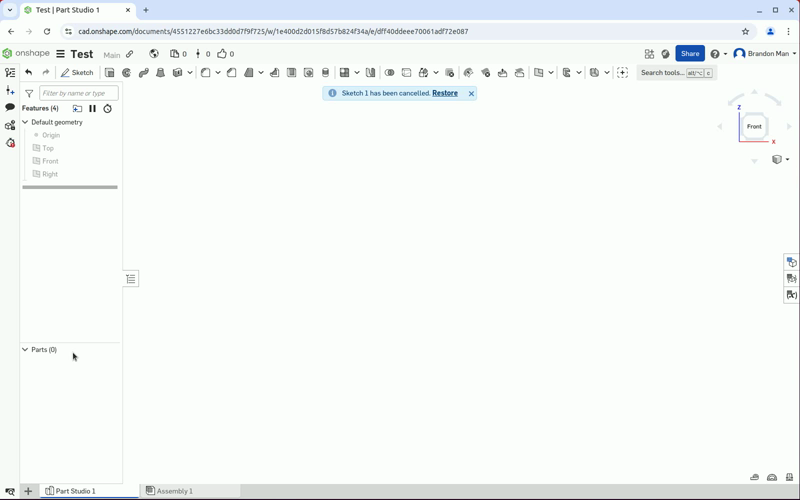
key_down(shift)
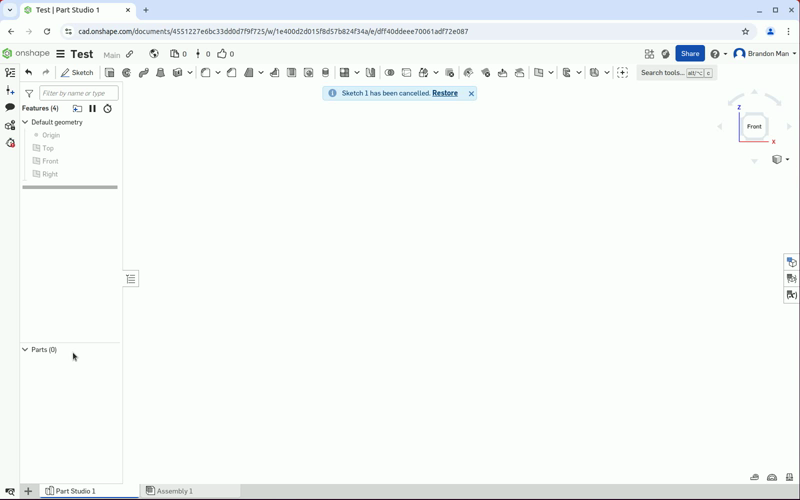
key(left)
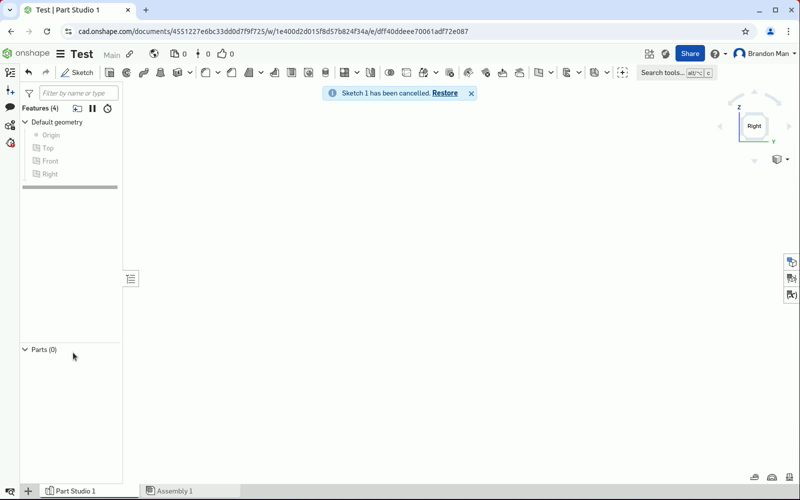
key_up(shift)
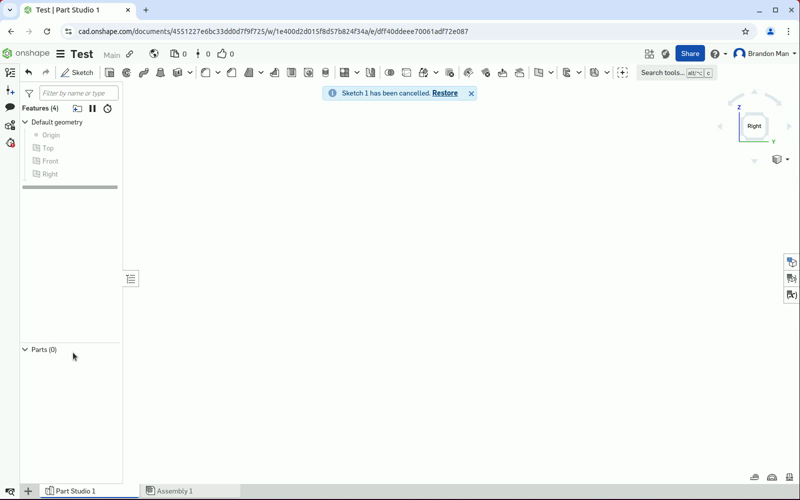
mouse_move(73, 352)
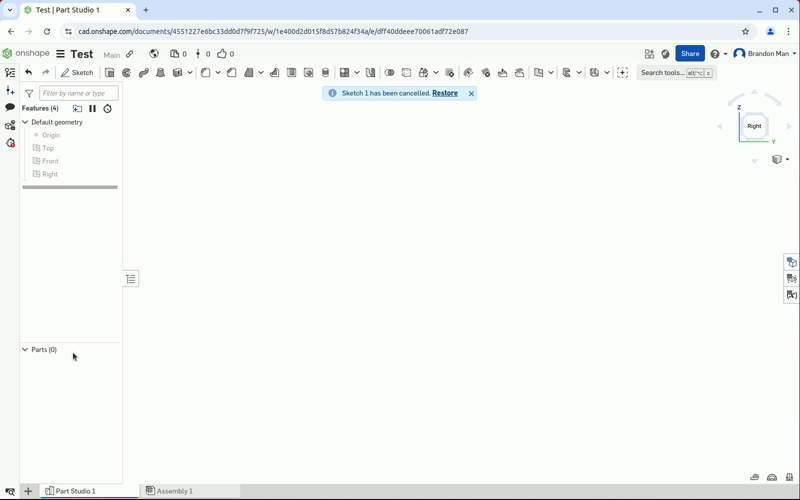
key(shift+y)
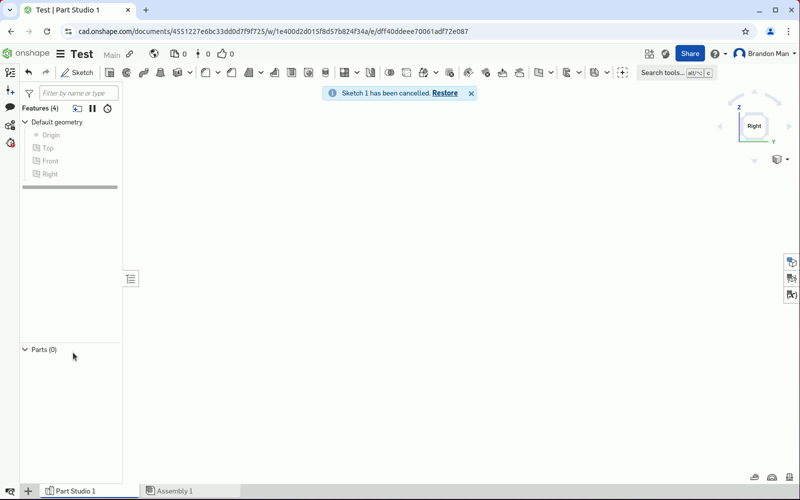
key(shift+s)
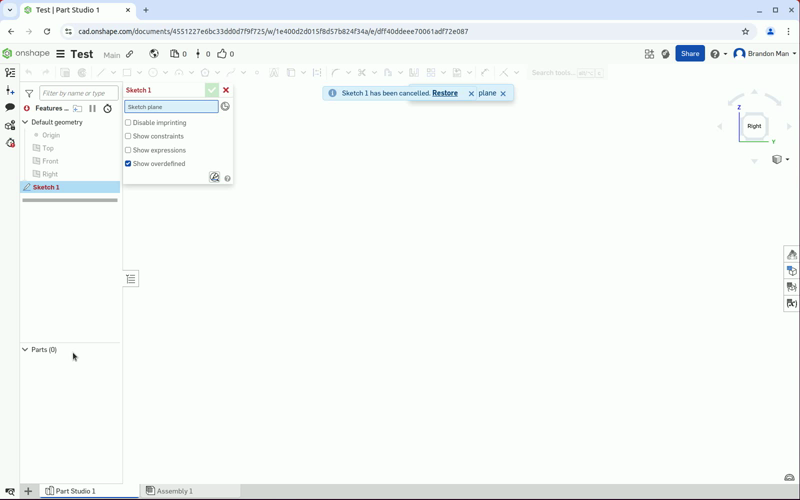
mouse_move(73, 176)
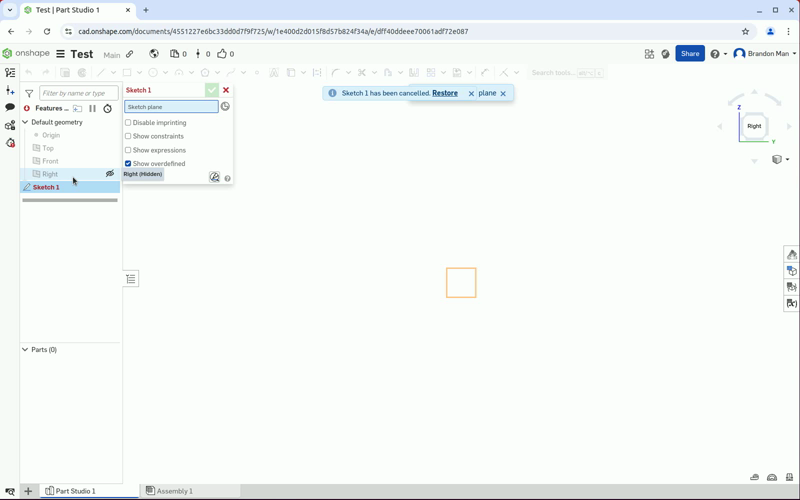
click(73, 176)
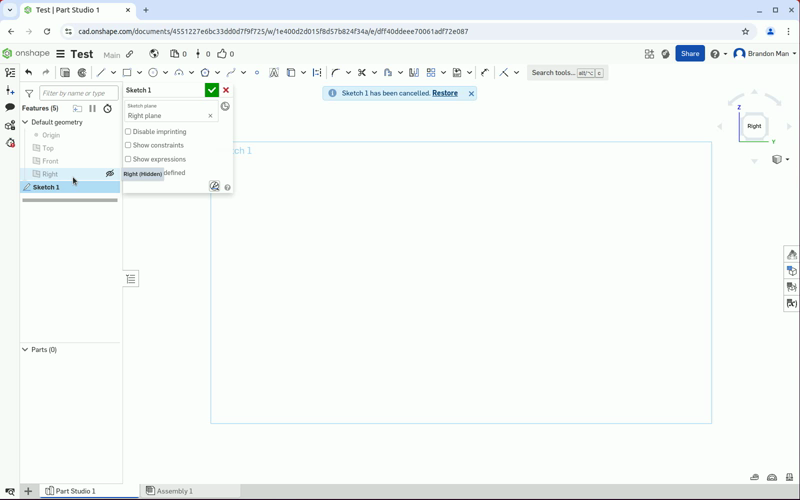
mouse_move(73, 352)
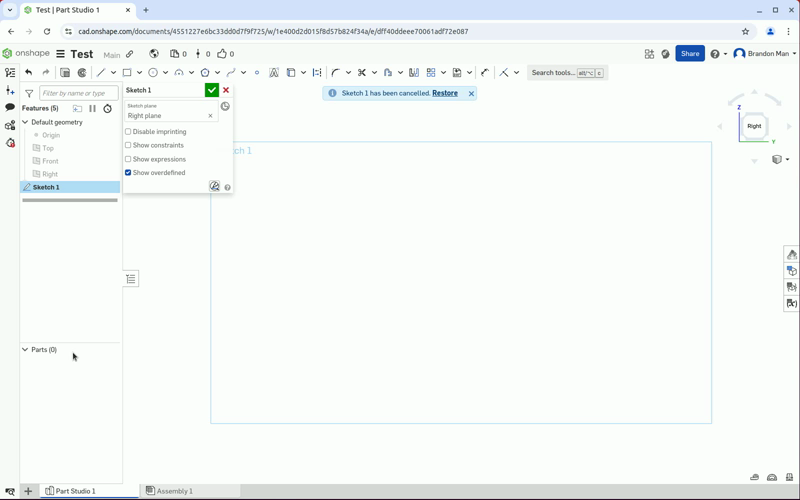
key(y)
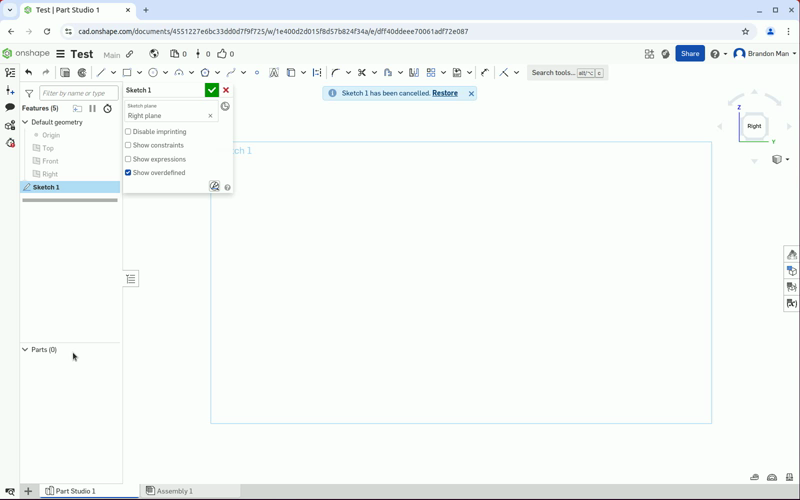
key(l)
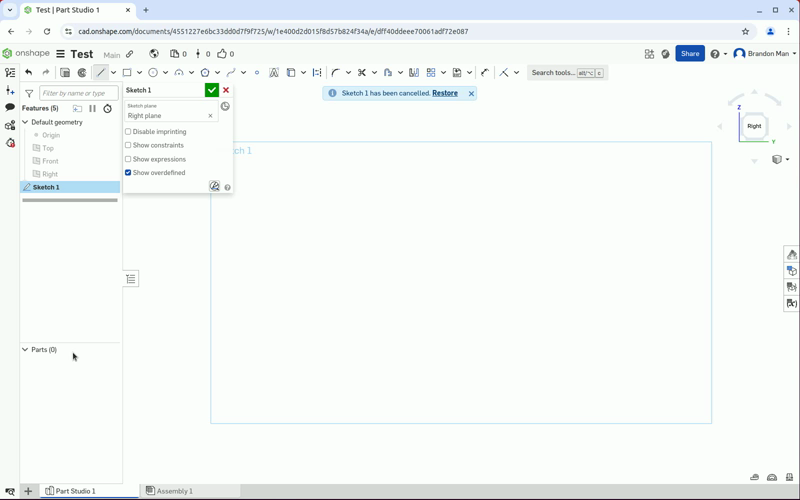
key_down(shift)
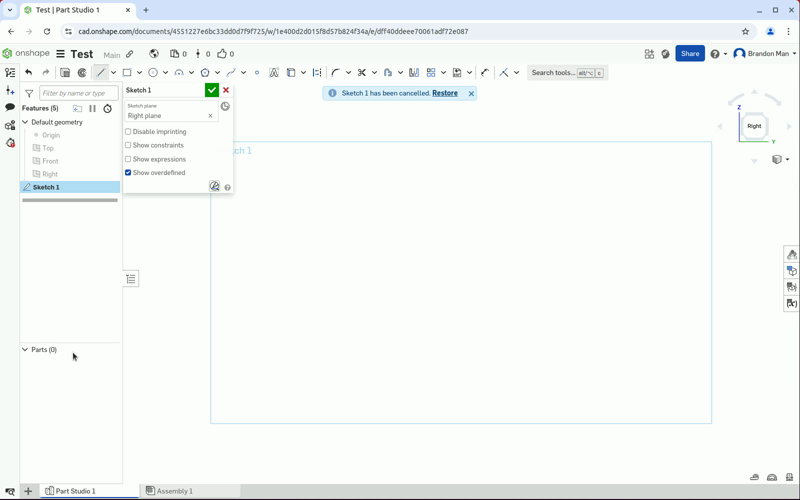
mouse_move(460, 282)
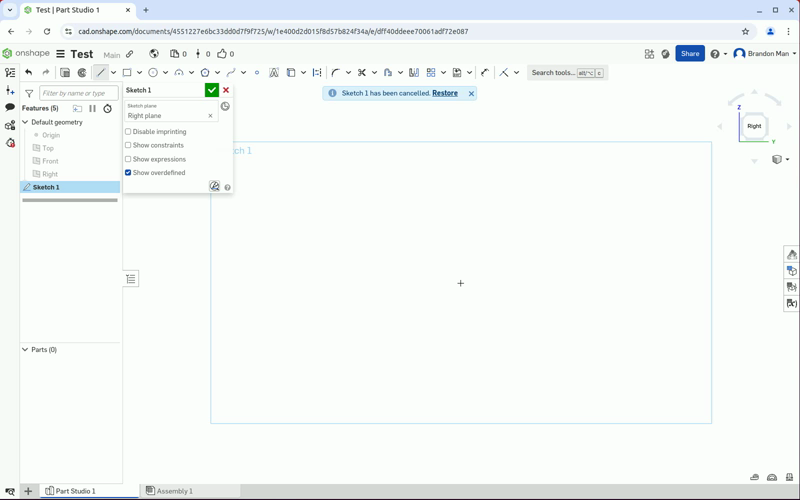
click(460, 282)
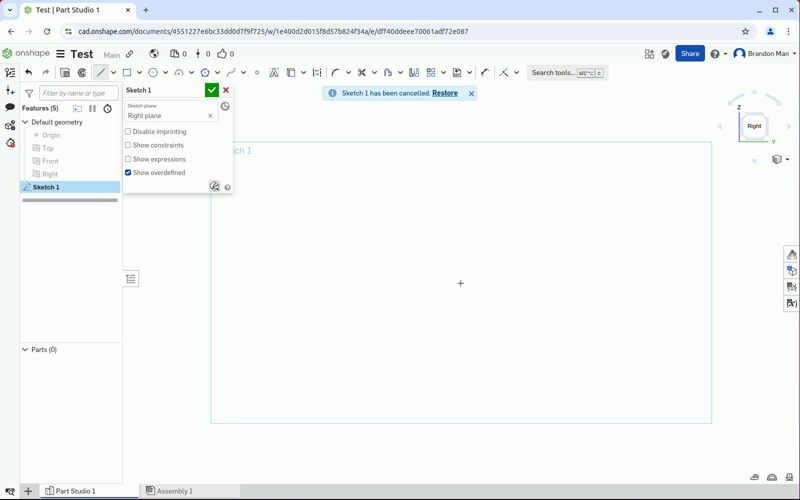
key_up(shift)
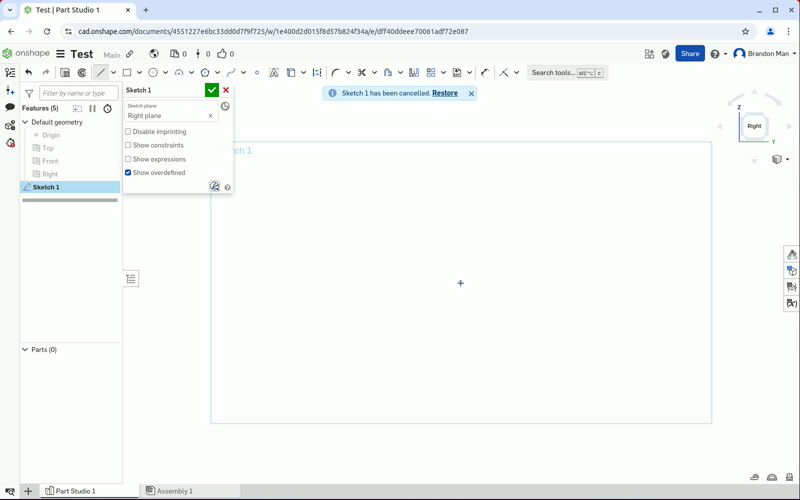
key_down(shift)
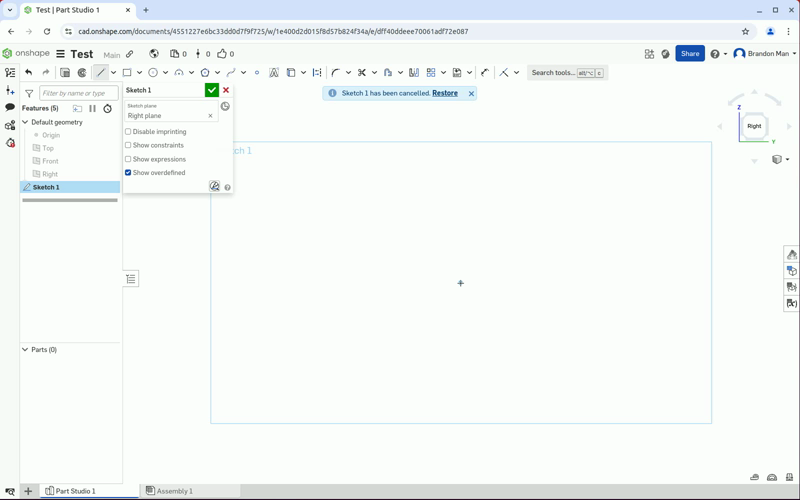
mouse_move(543, 282)
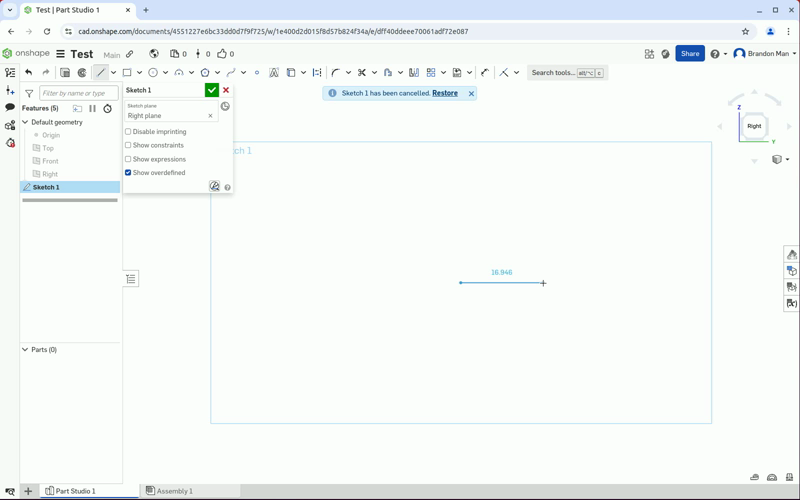
click(543, 282)
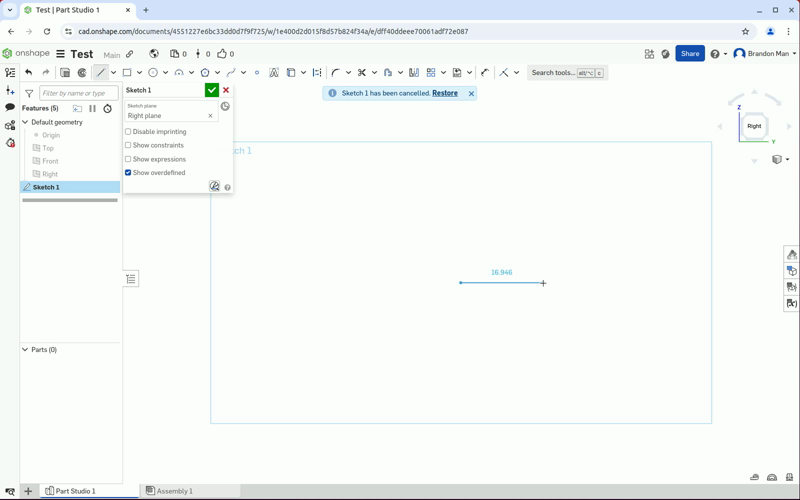
key_up(shift)
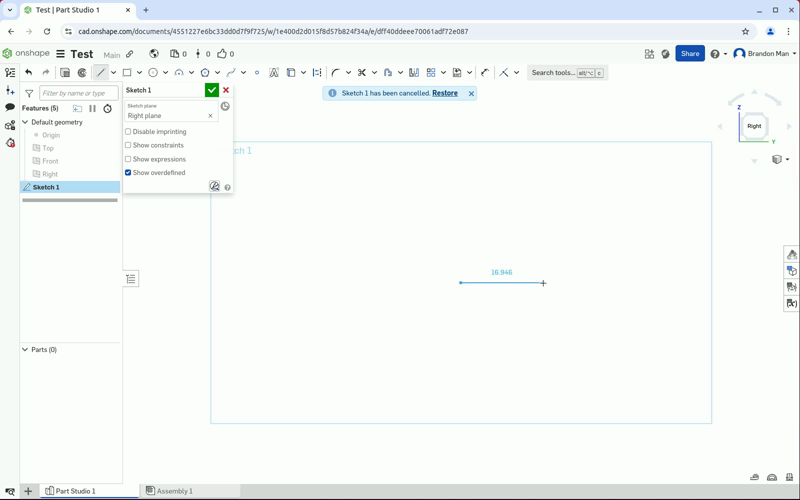
key_down(shift)
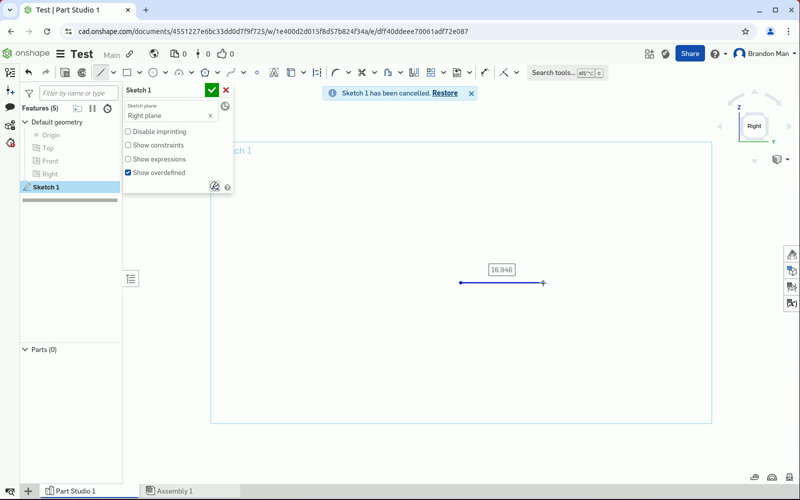
mouse_move(543, 200)
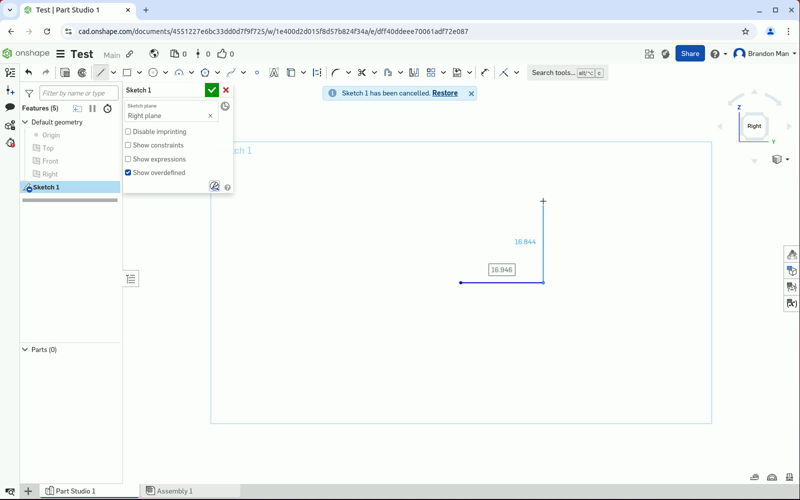
click(543, 200)
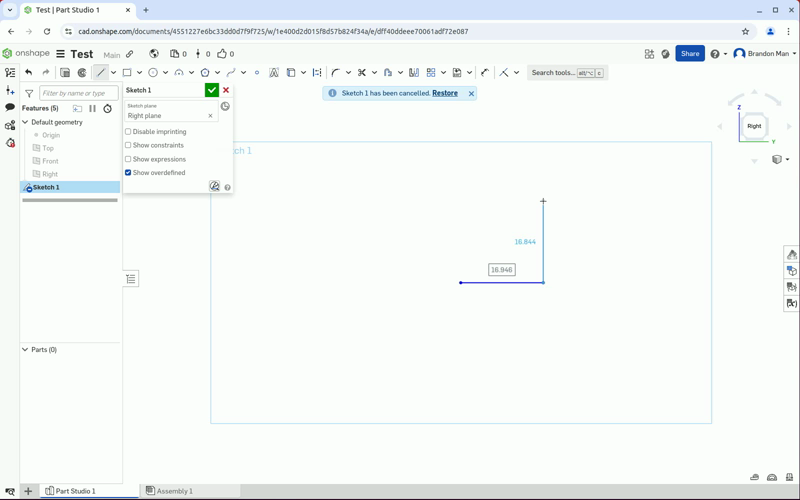
key_up(shift)
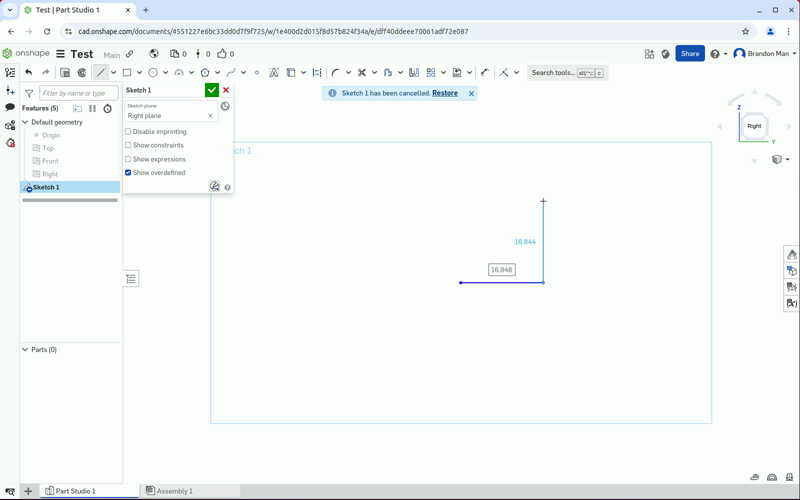
key_down(shift)
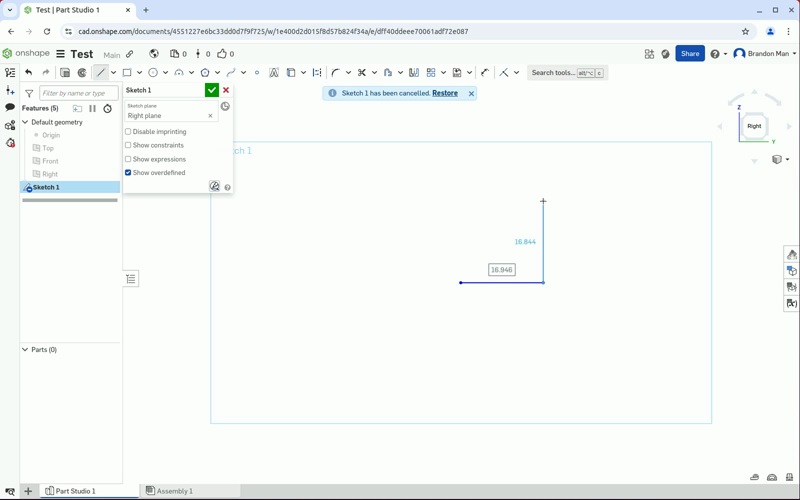
mouse_move(460, 200)
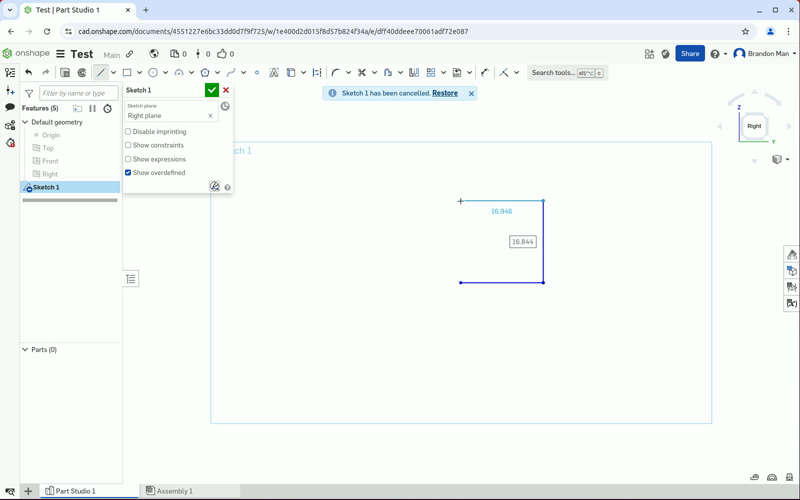
click(460, 200)
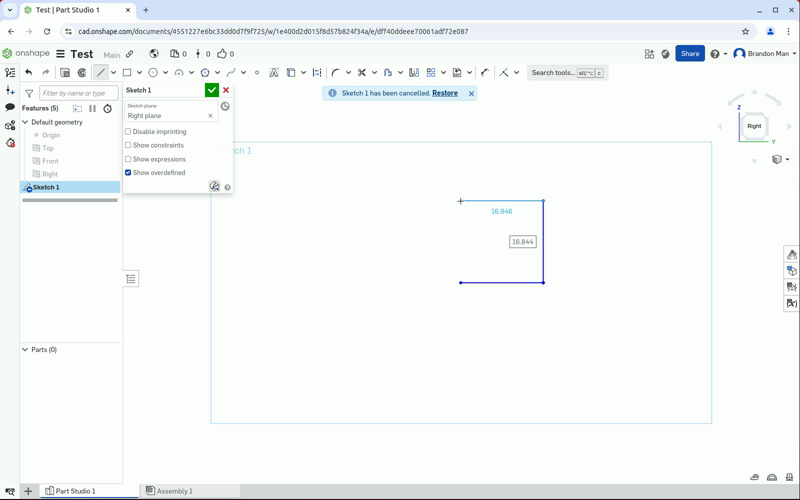
key_up(shift)
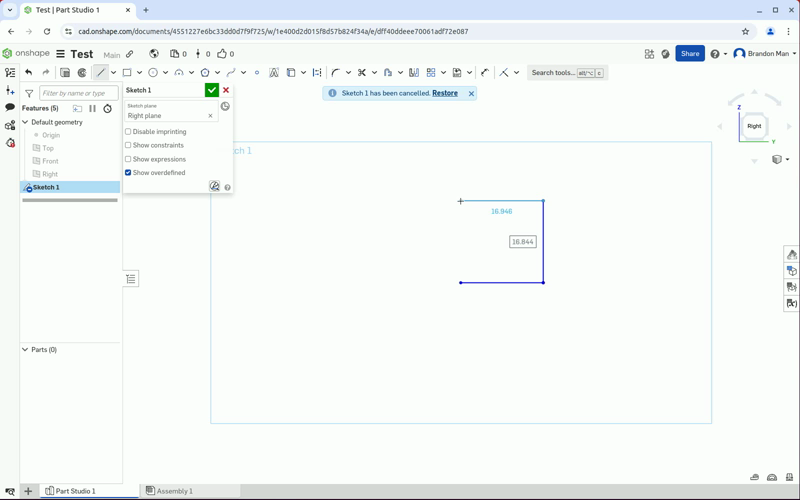
key_down(shift)
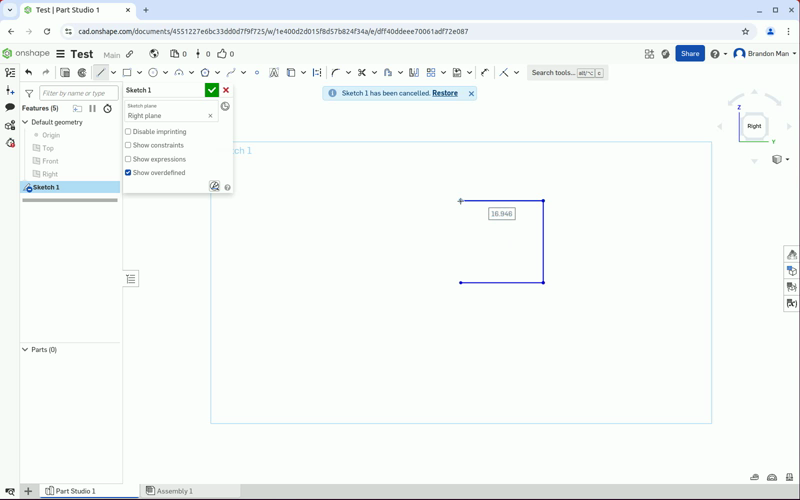
mouse_move(460, 282)
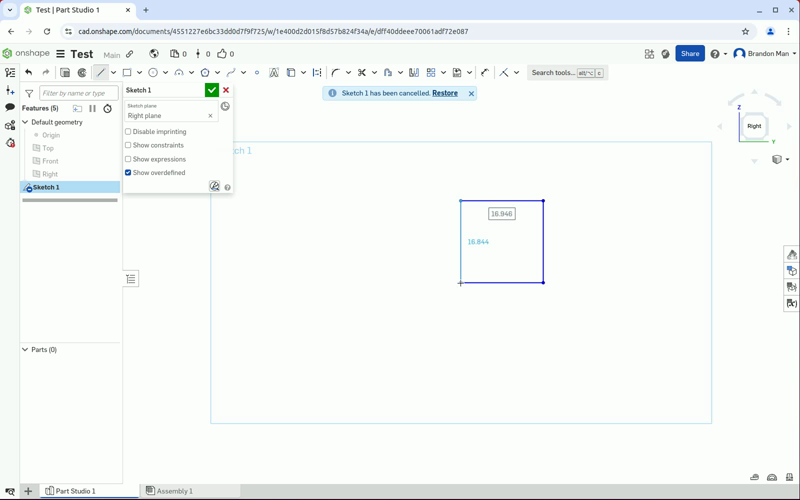
key_up(shift)
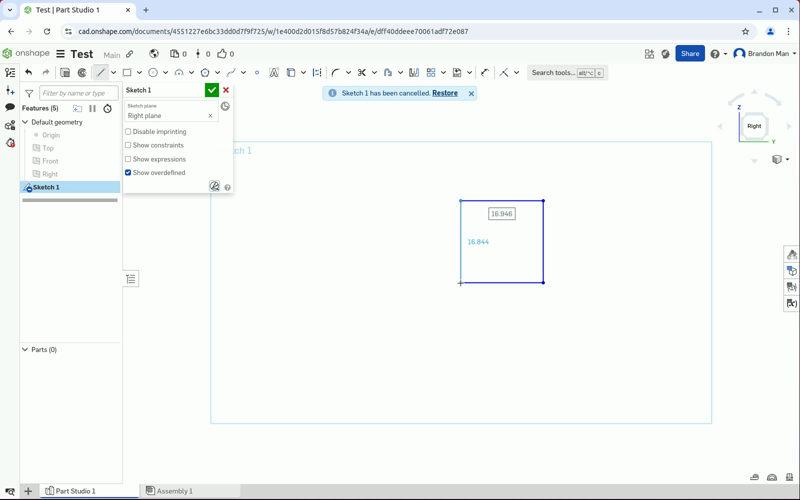
click(460, 282)
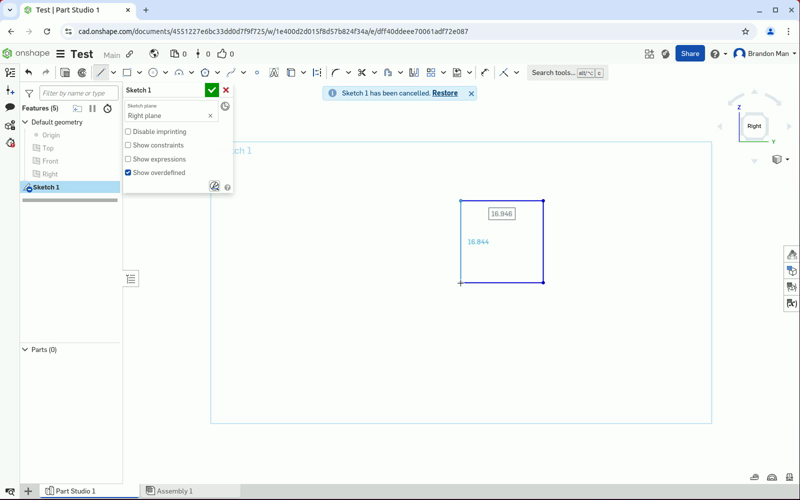
key(esc)
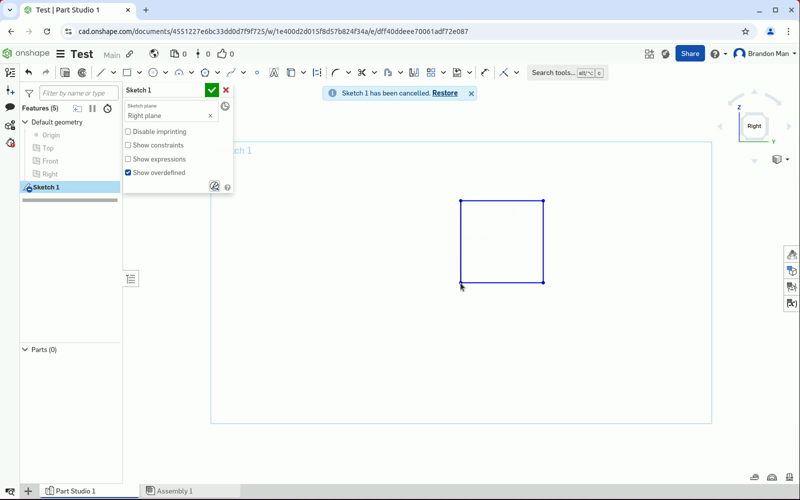
mouse_move(504, 215)
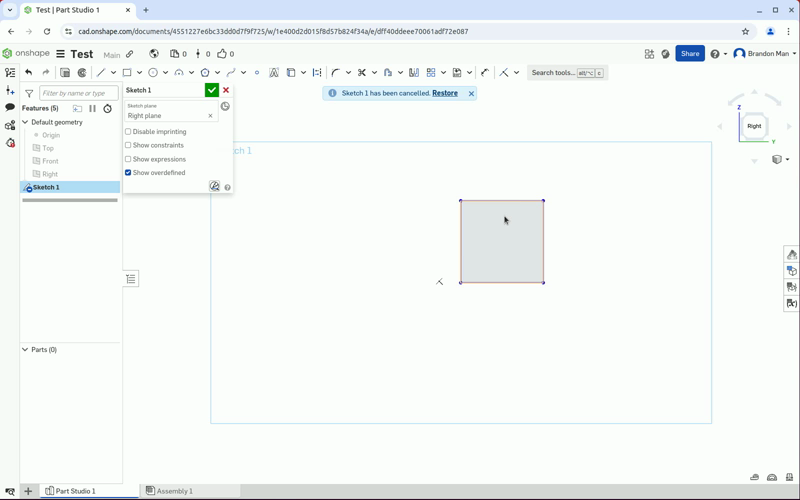
click(504, 215)
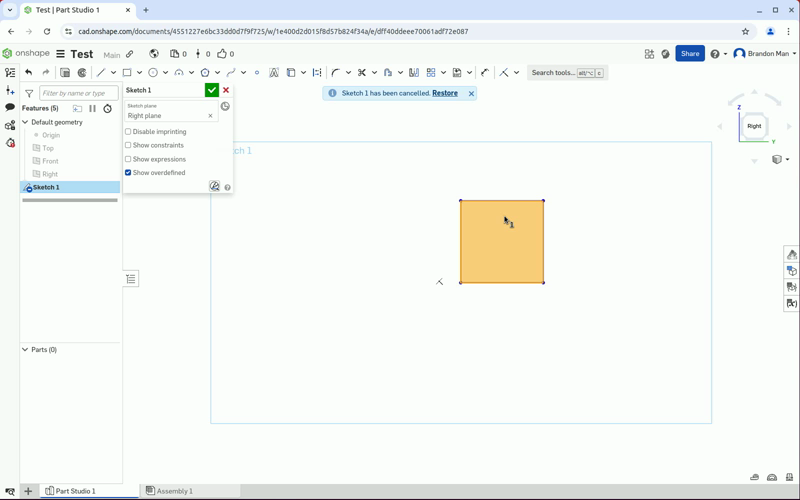
mouse_move(73, 352)
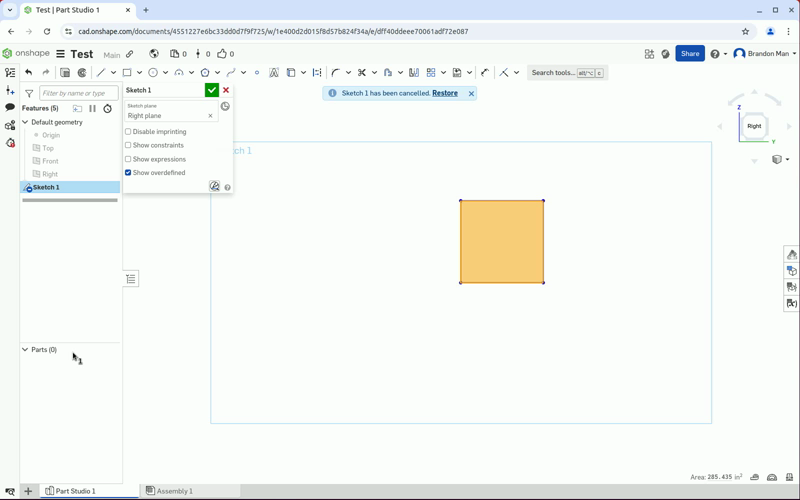
key(shift+y)
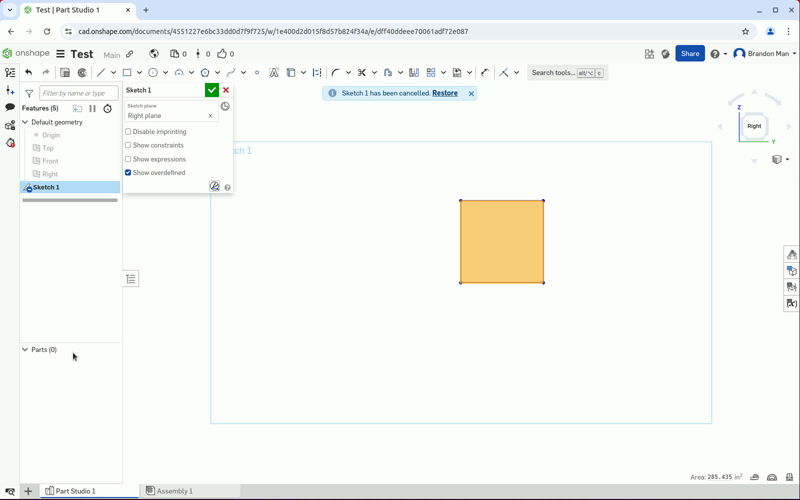
key(shift+e)
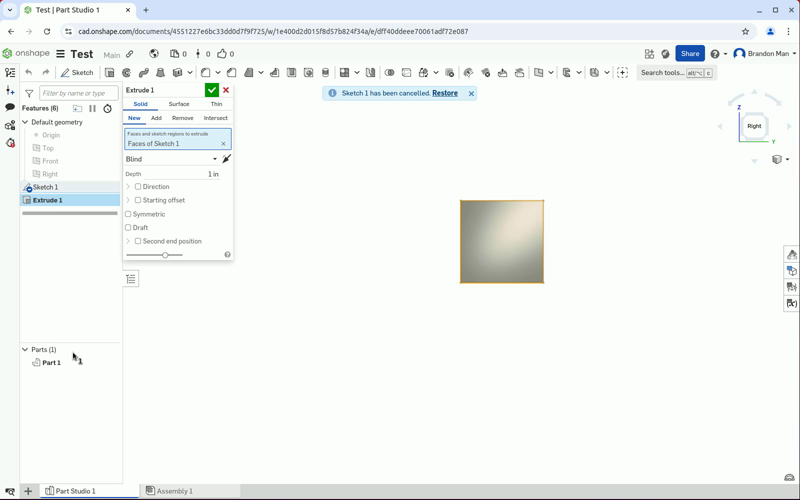
mouse_move(143, 106)
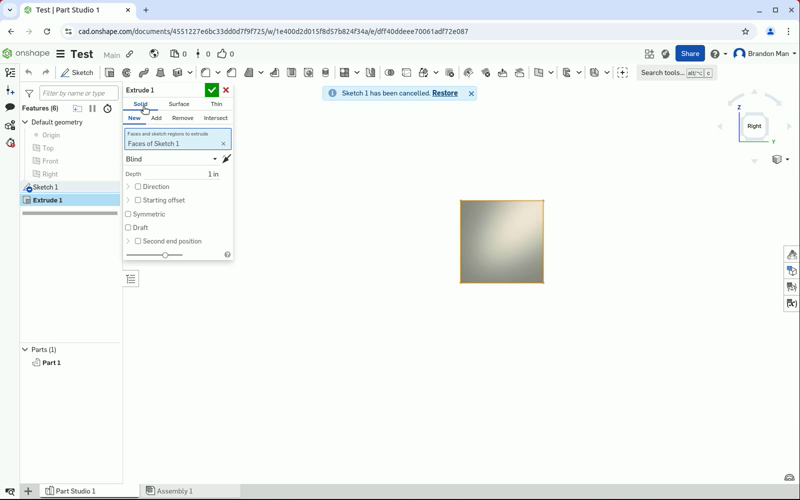
click(143, 106)
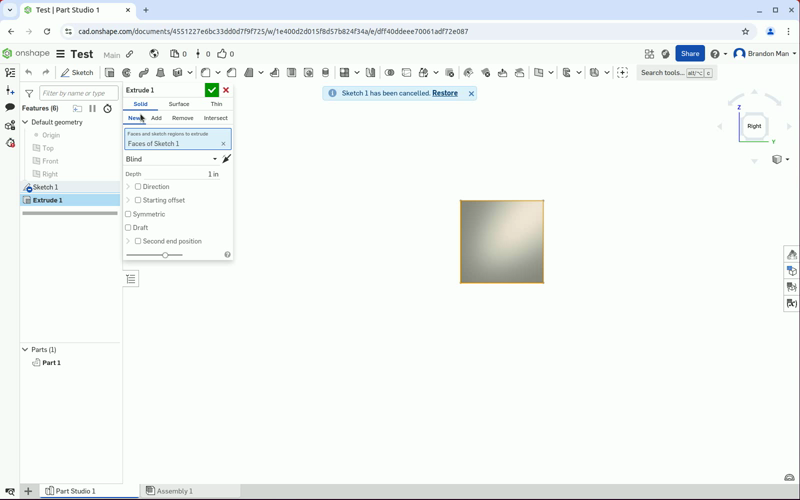
mouse_move(137, 120)
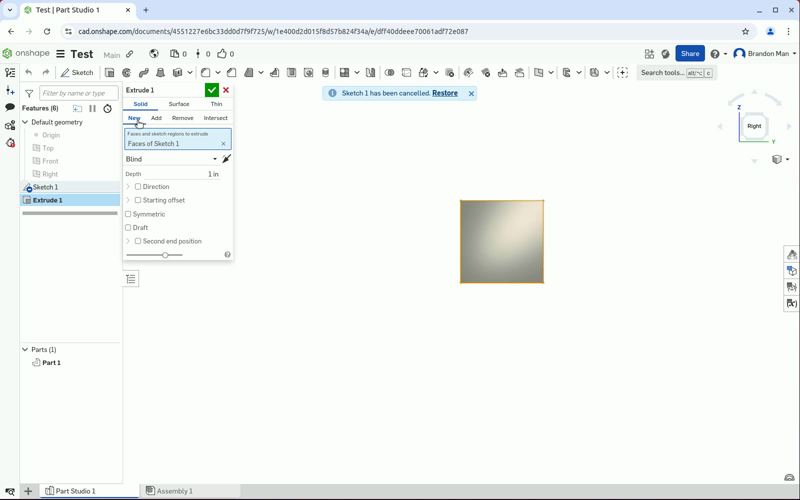
click(137, 120)
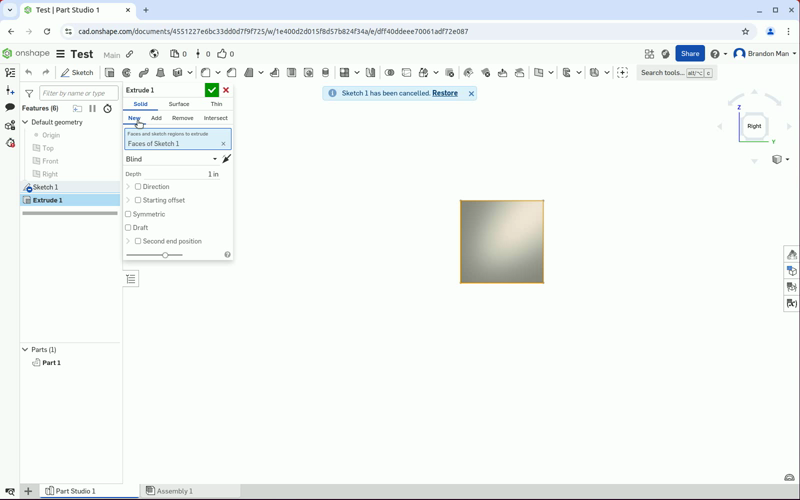
key(tab, 4)
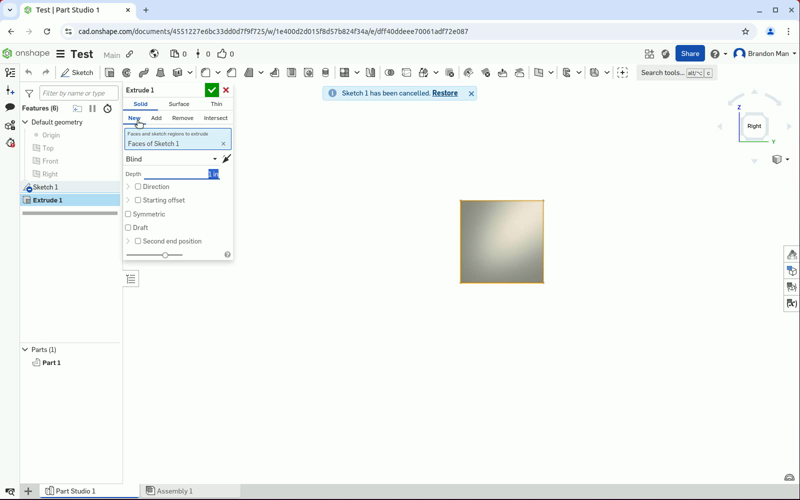
text(8.425)
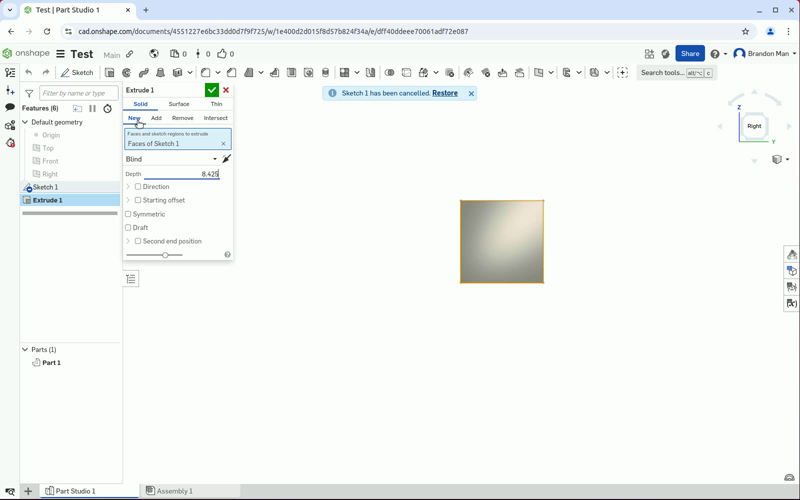
key(enter)
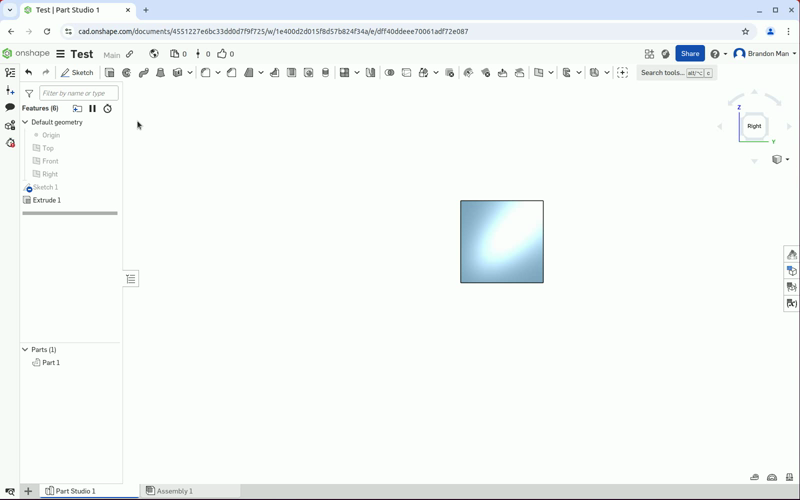
key(shift+h)
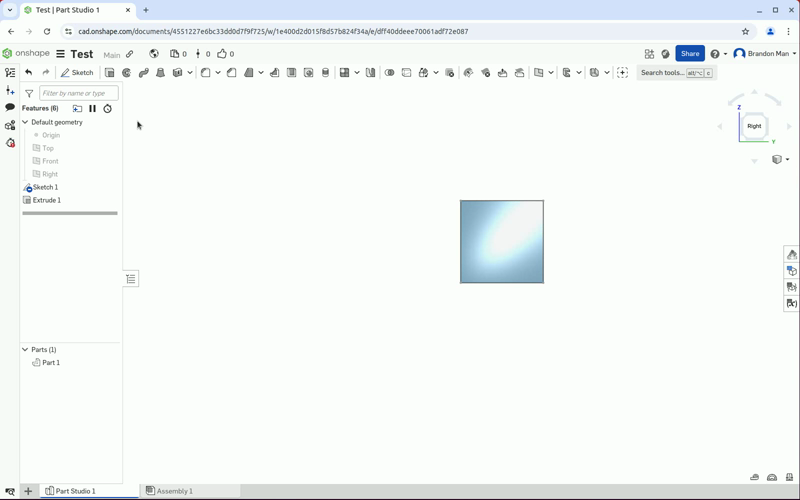
key(shift+h)
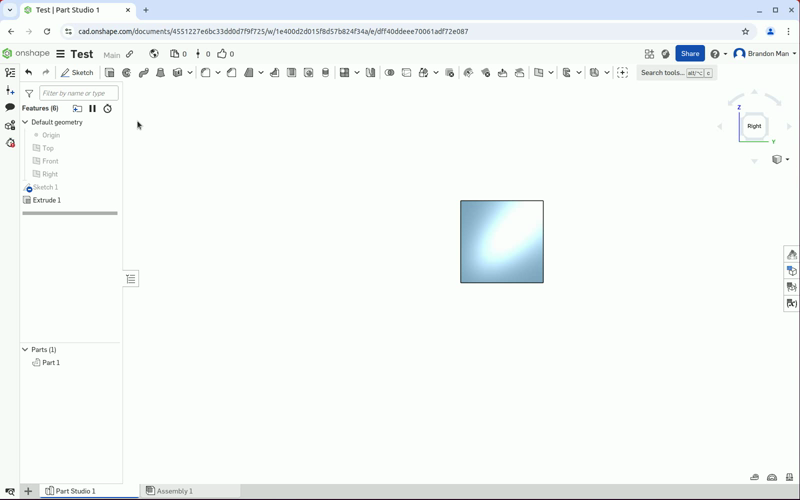
mouse_move(73, 189)
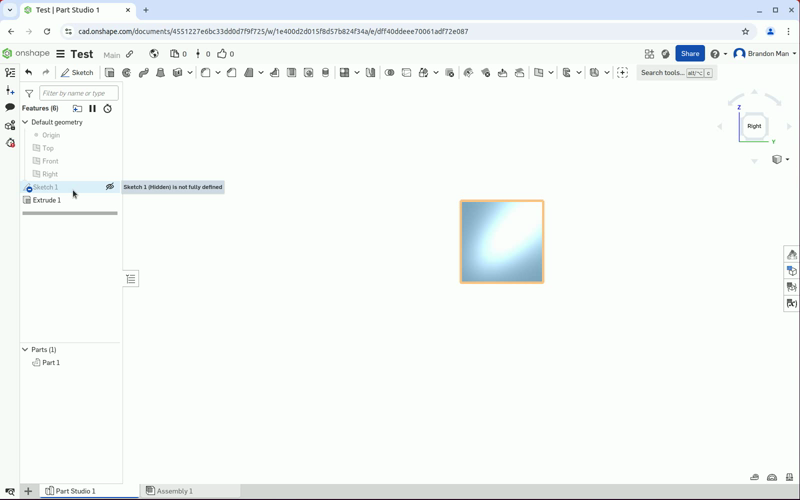
click(73, 189)
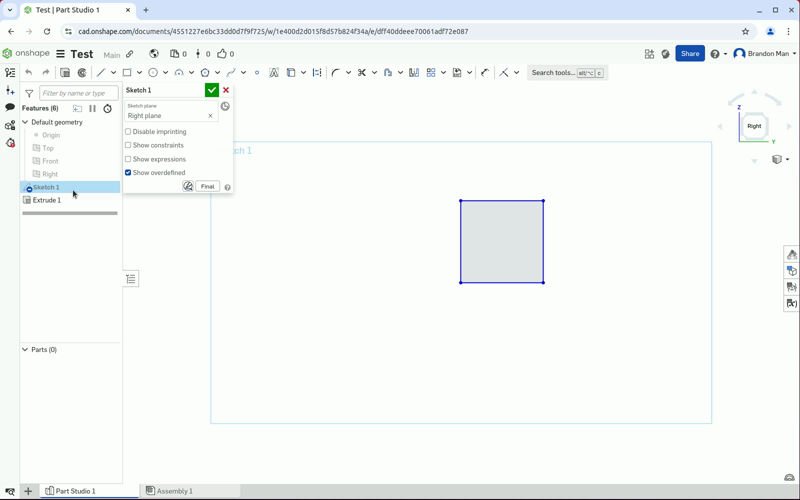
mouse_move(229, 92)
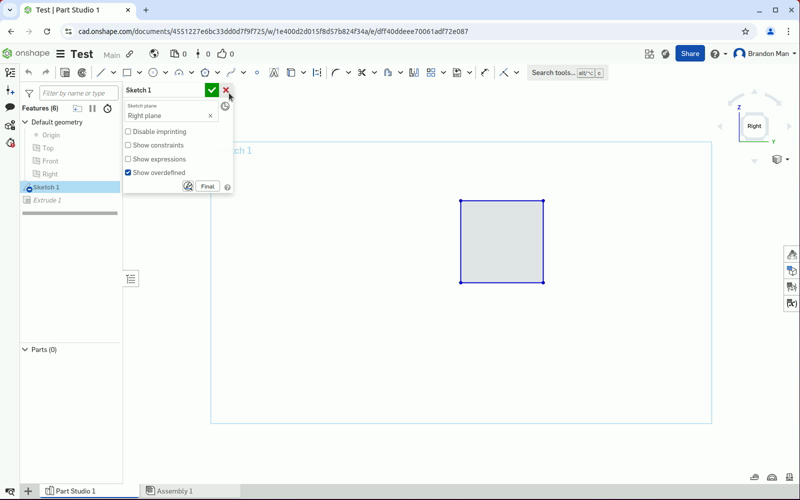
click(229, 92)
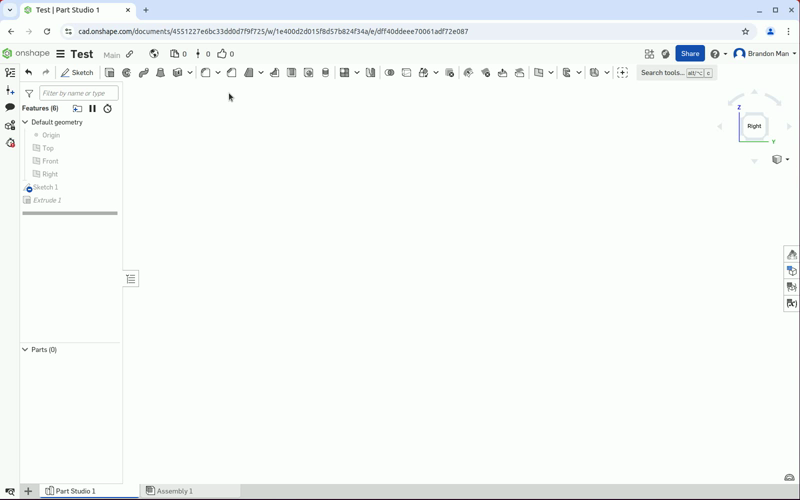
mouse_move(541, 75)
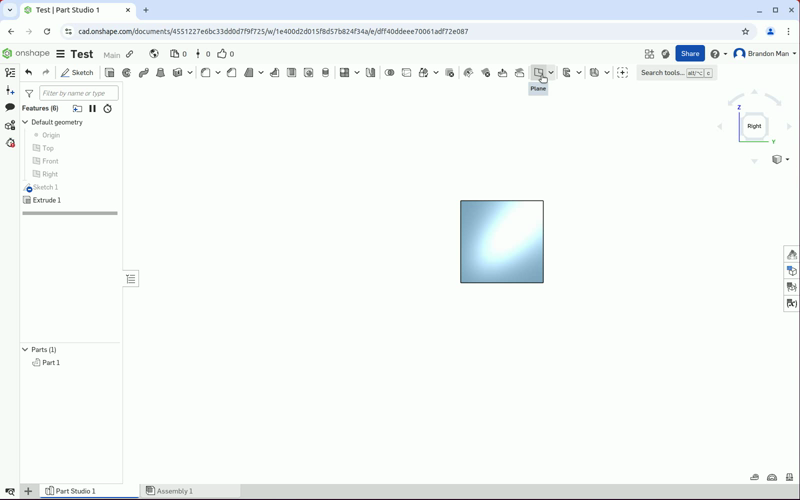
click(541, 75)
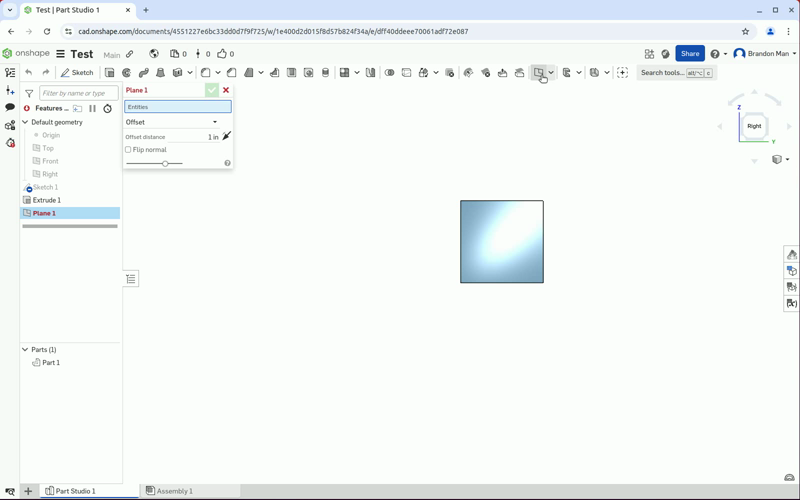
mouse_move(73, 176)
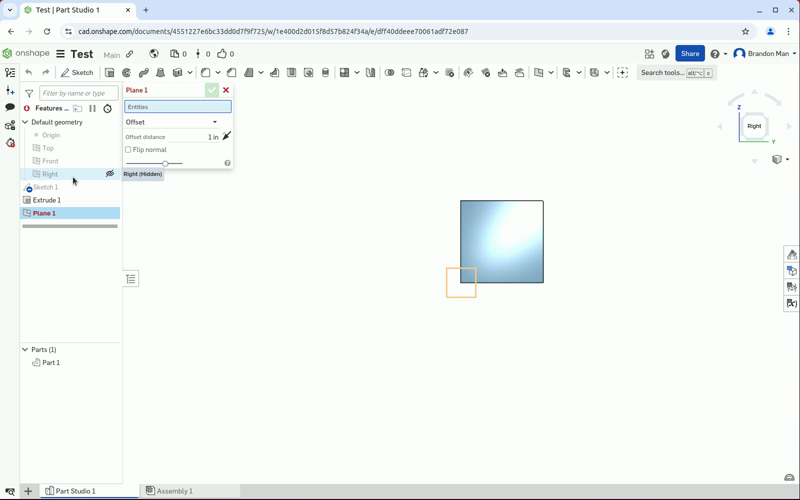
click(73, 176)
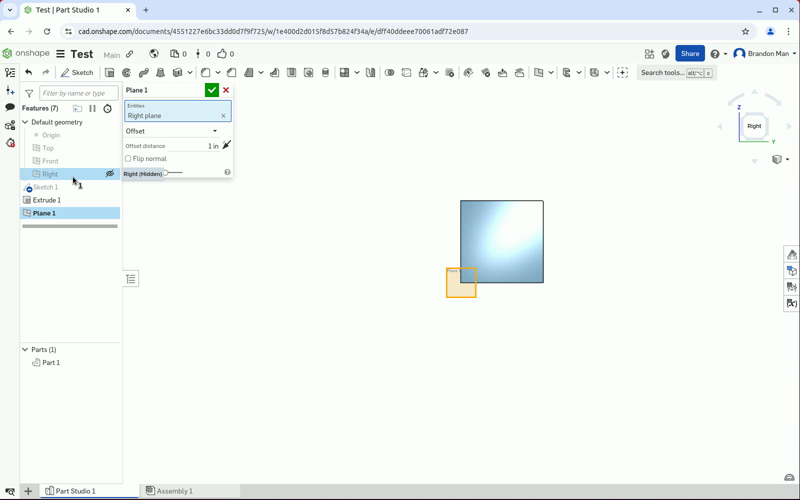
key(tab, 2)
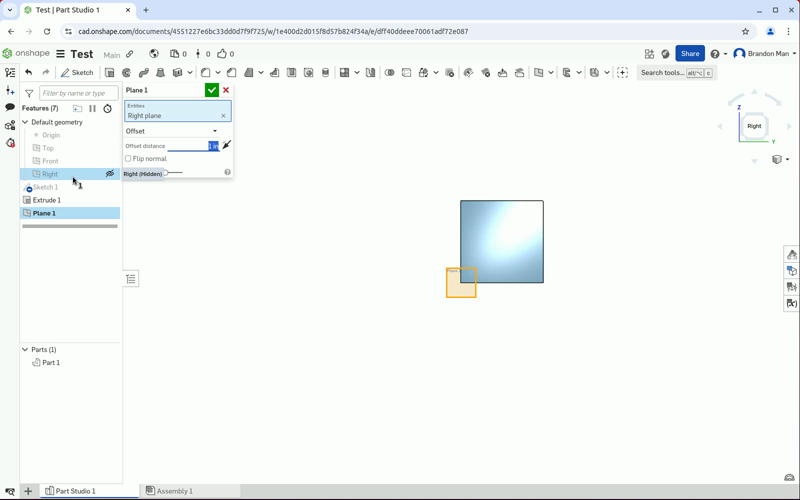
text(8.411)
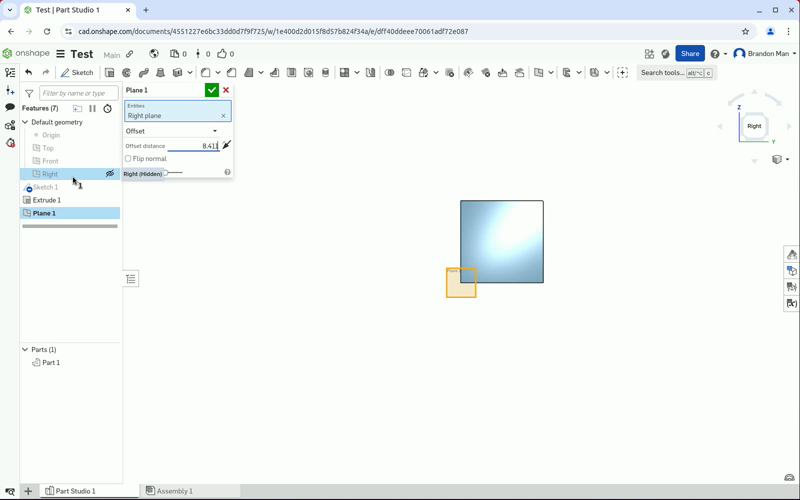
key(enter, 2)
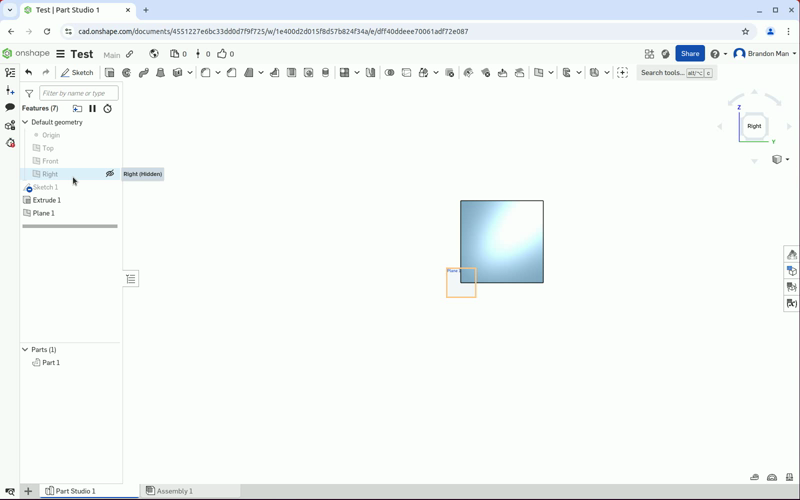
key(shift+s)
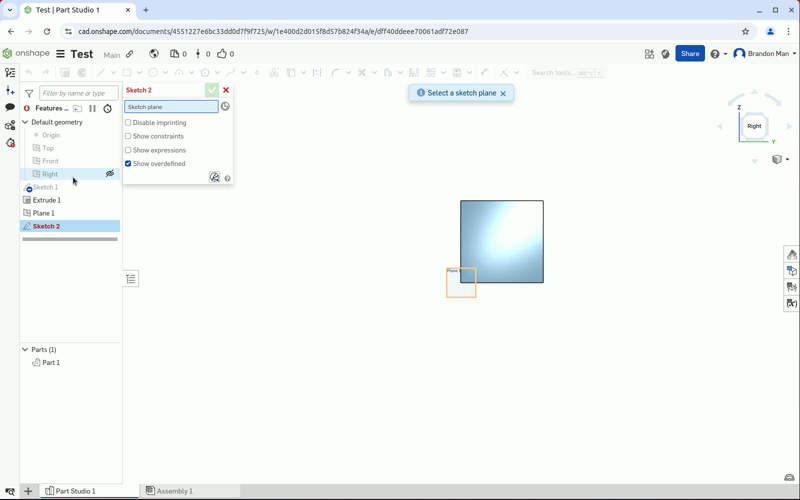
mouse_move(73, 215)
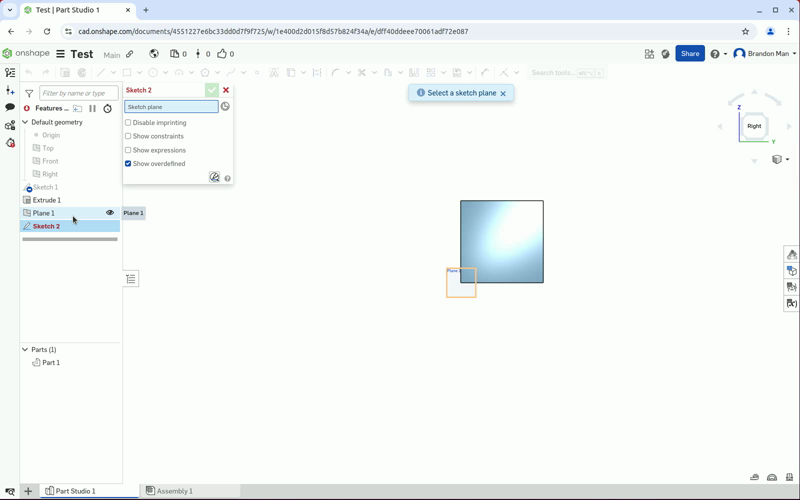
click(73, 215)
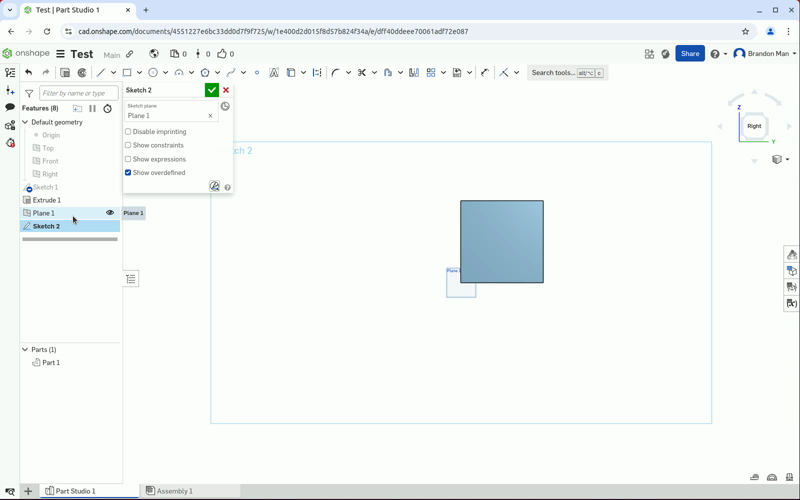
mouse_move(73, 352)
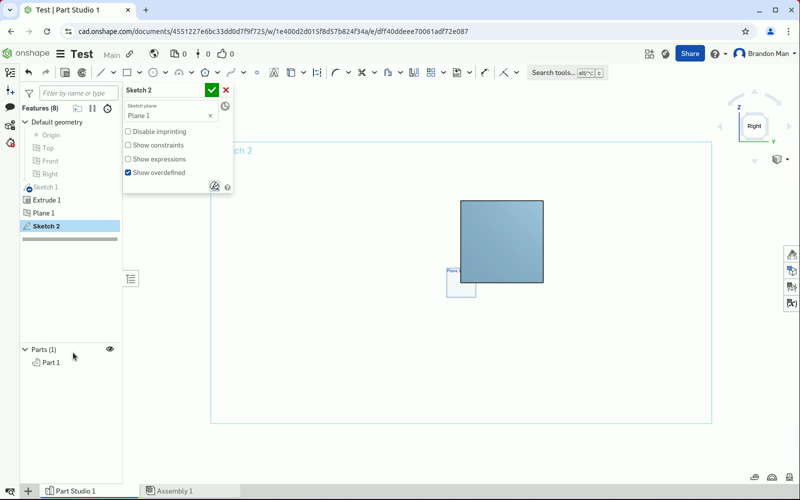
key(y)
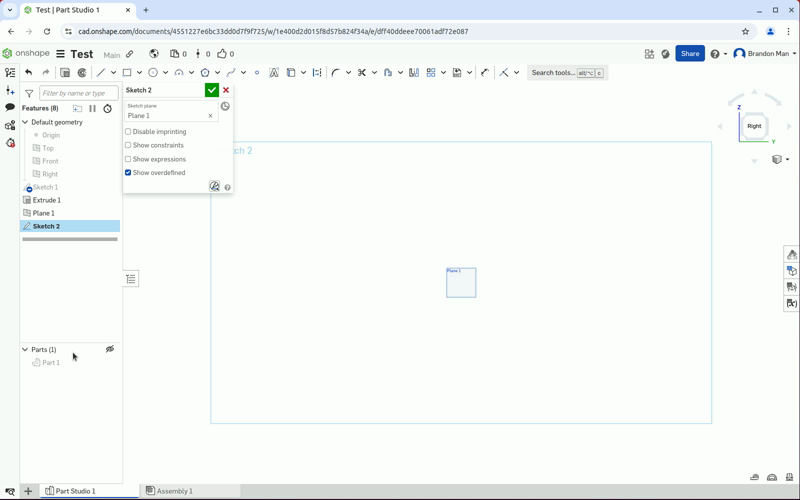
key(l)
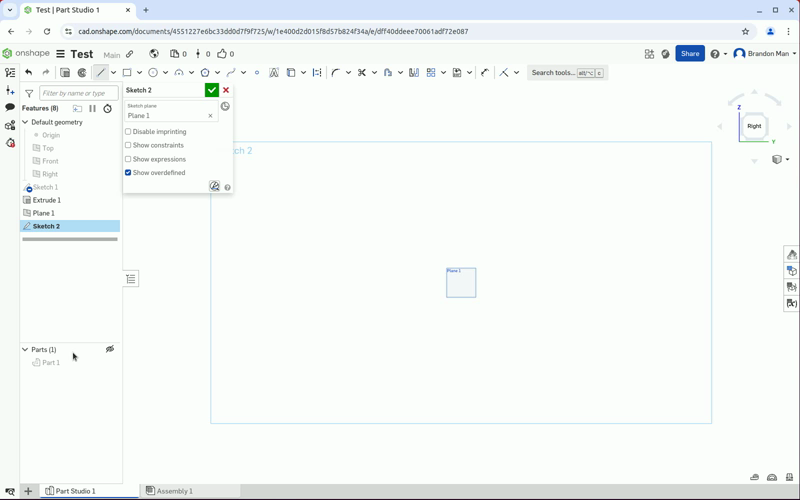
key_down(shift)
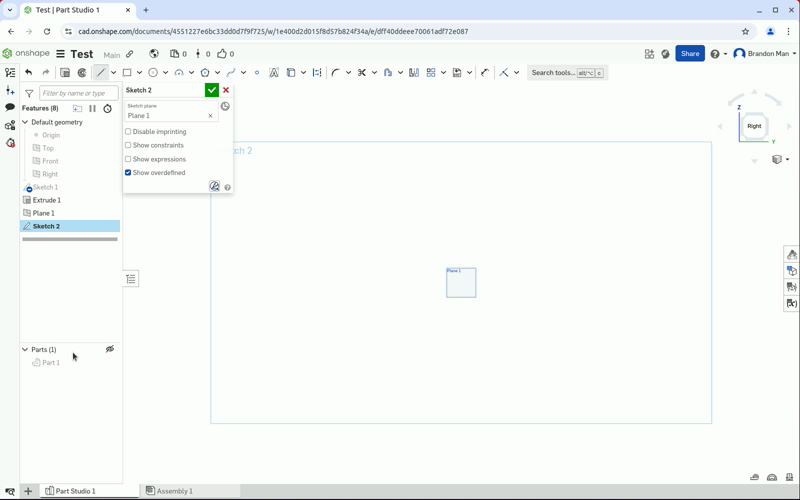
mouse_move(480, 262)
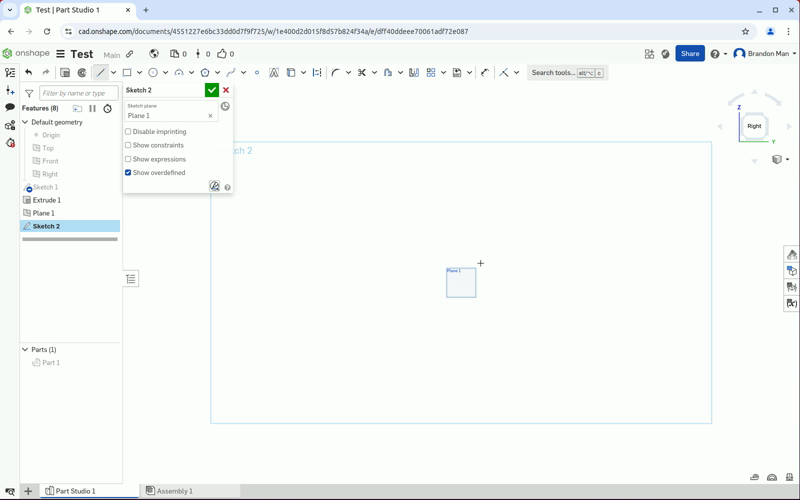
click(480, 262)
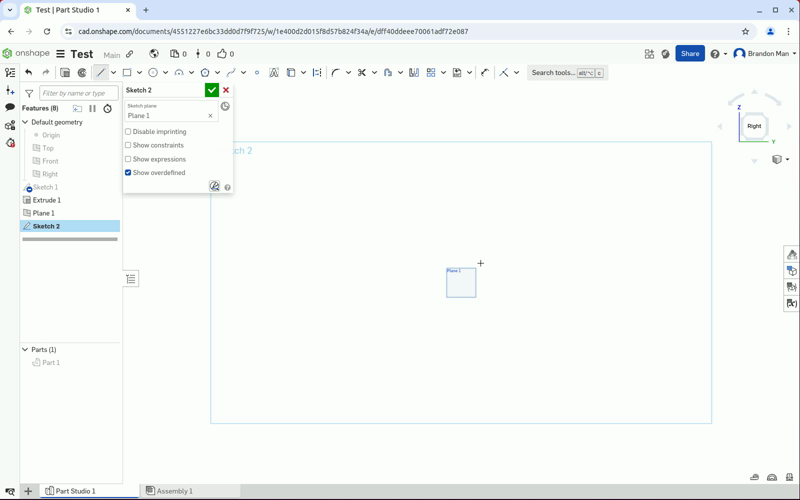
key_up(shift)
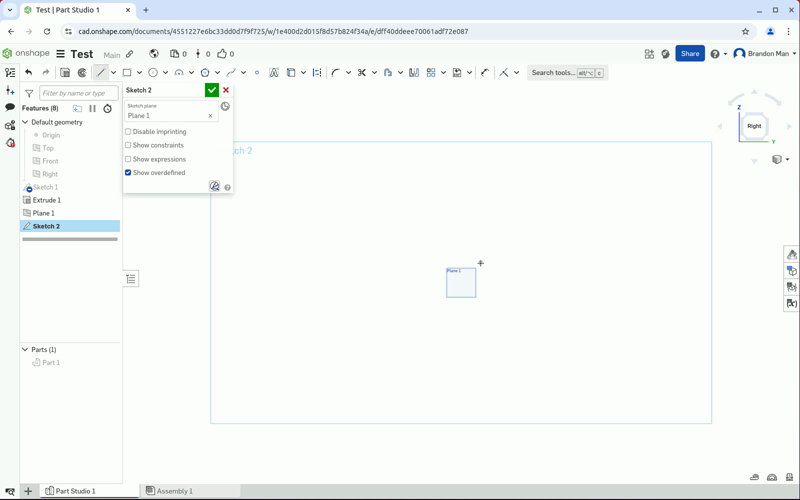
key_down(shift)
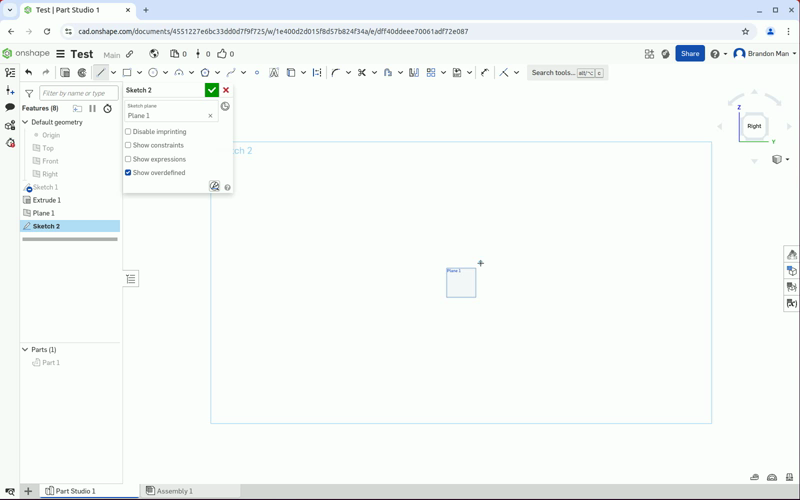
mouse_move(510, 262)
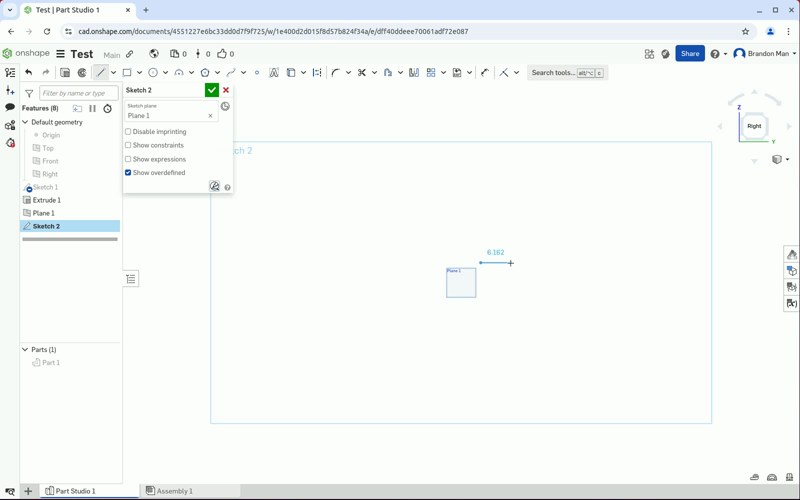
mouse_move(522, 263)
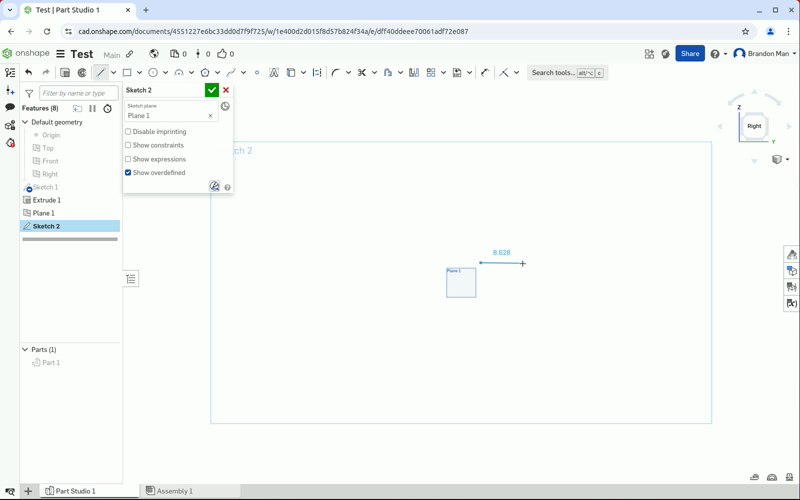
click(522, 263)
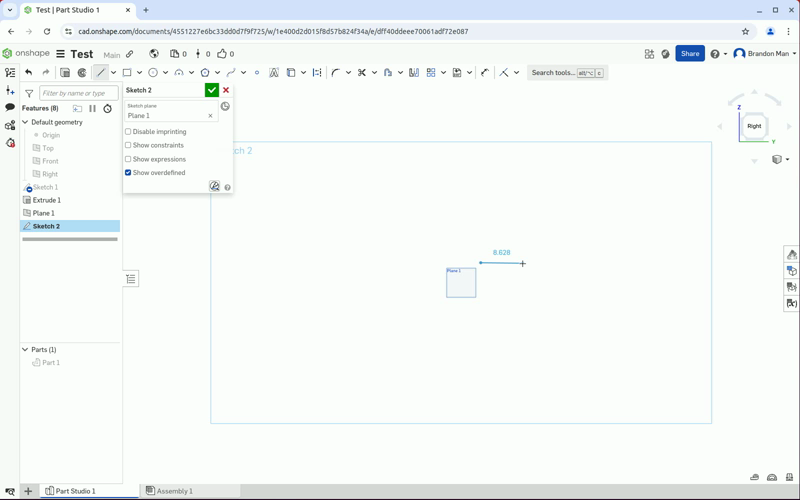
key_up(shift)
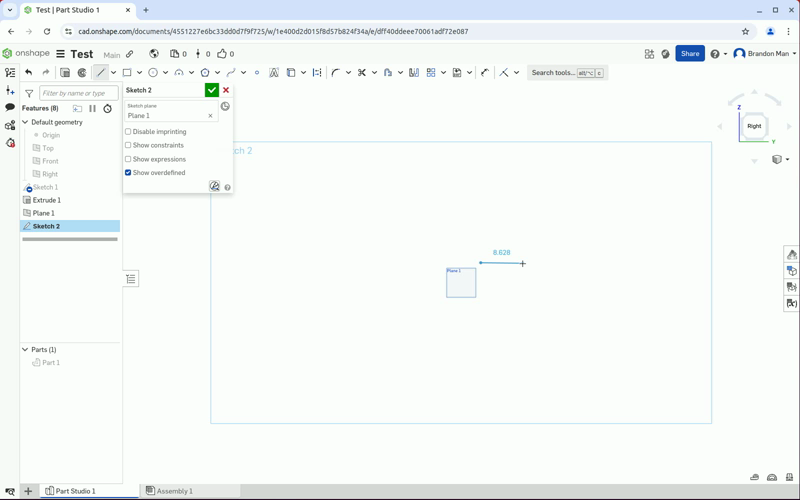
key_down(shift)
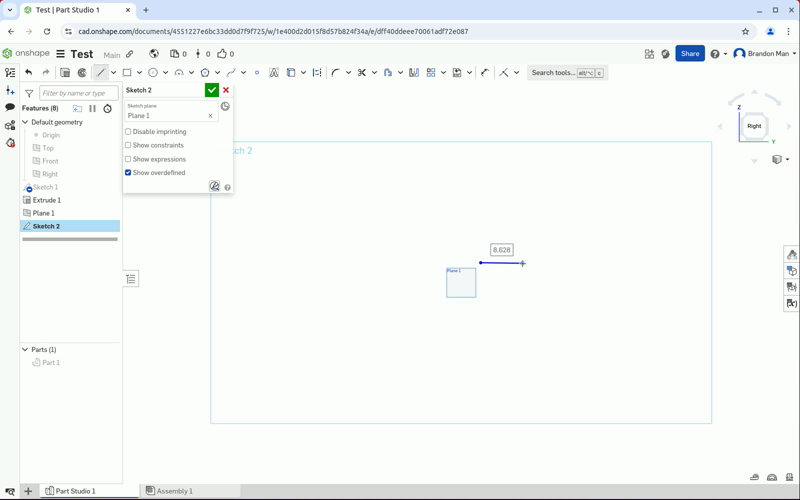
mouse_move(552, 263)
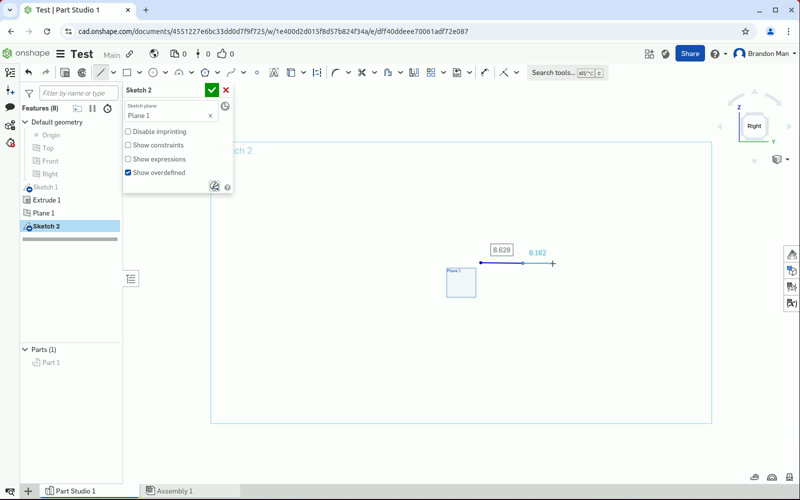
mouse_move(522, 221)
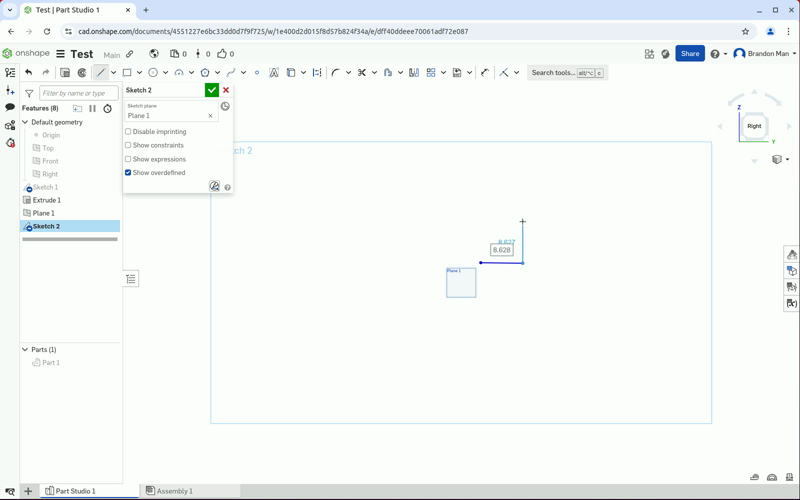
click(522, 221)
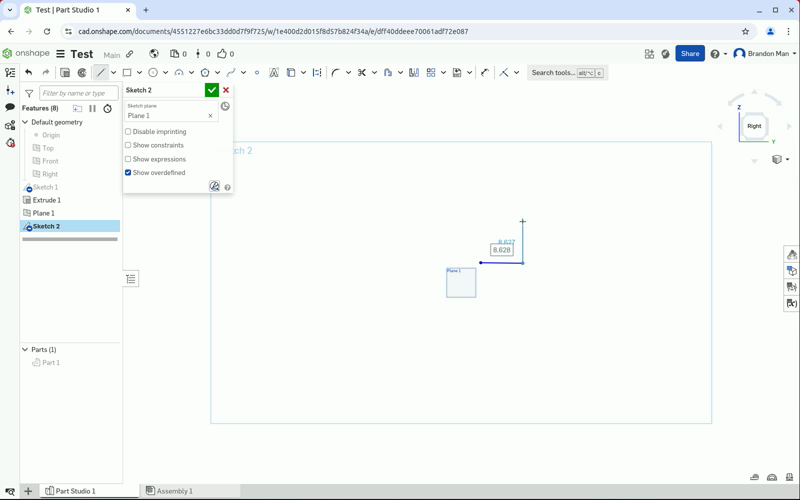
key_up(shift)
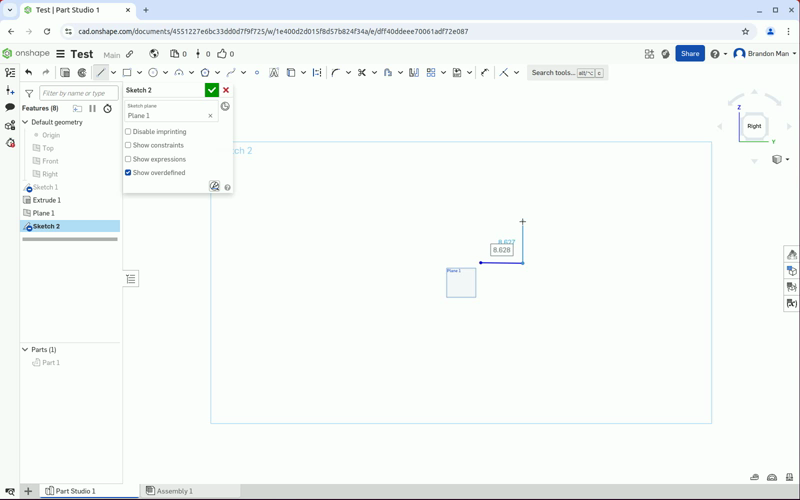
key_down(shift)
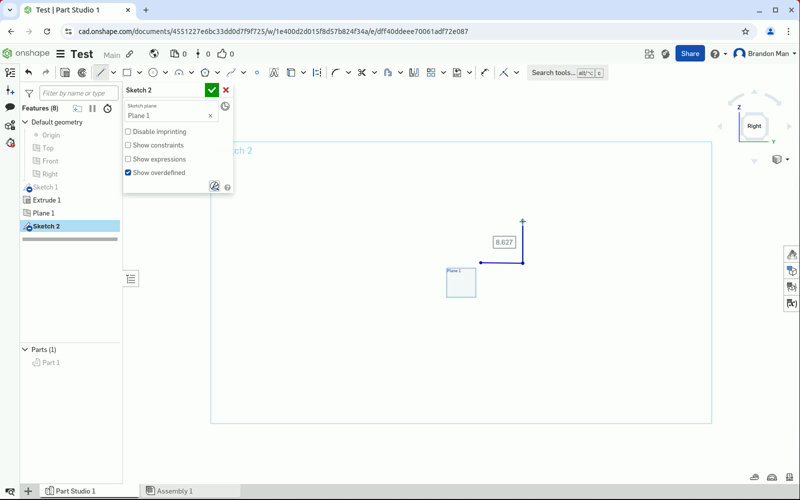
mouse_move(552, 221)
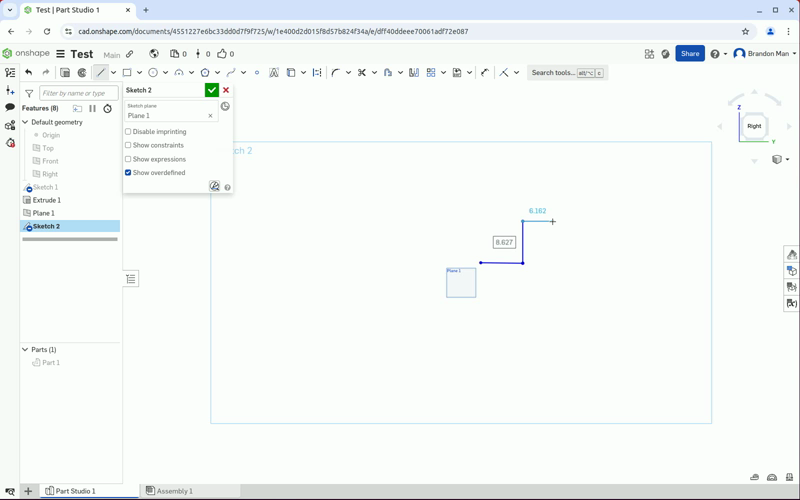
mouse_move(480, 221)
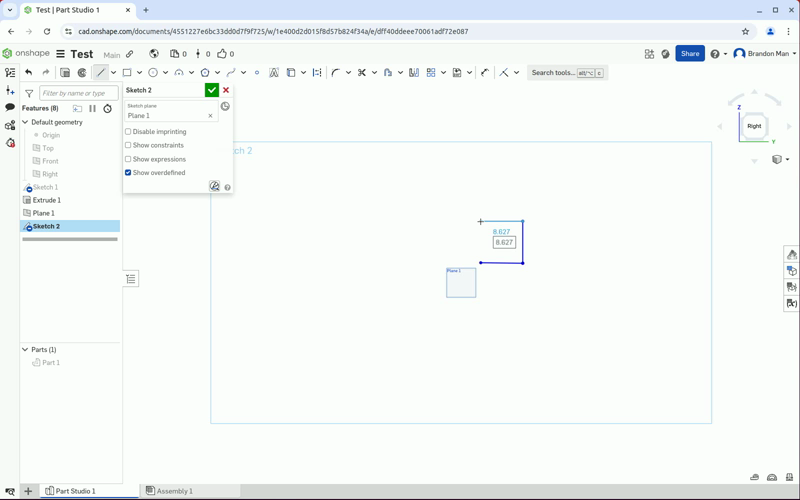
click(480, 221)
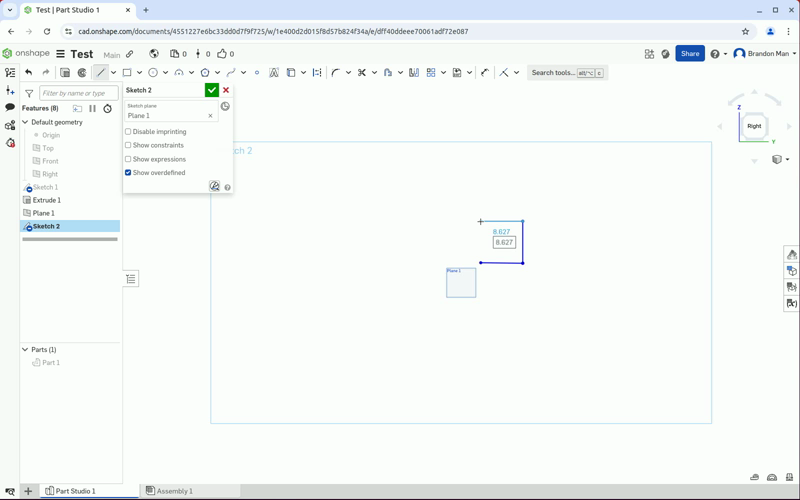
key_up(shift)
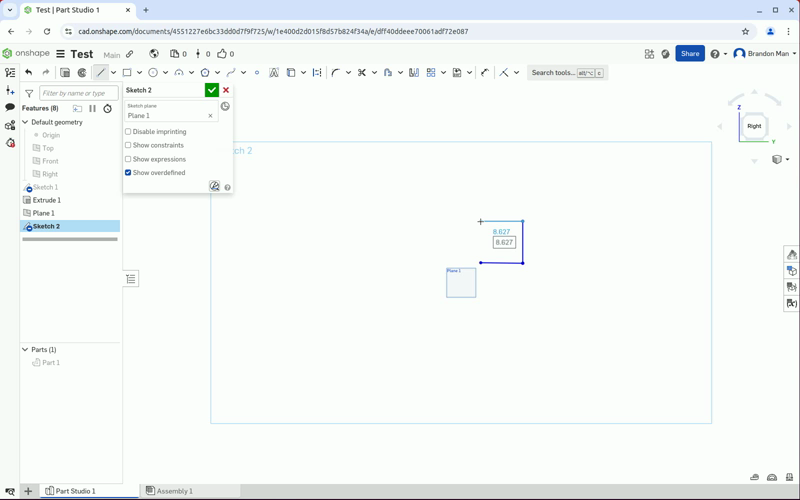
mouse_move(510, 221)
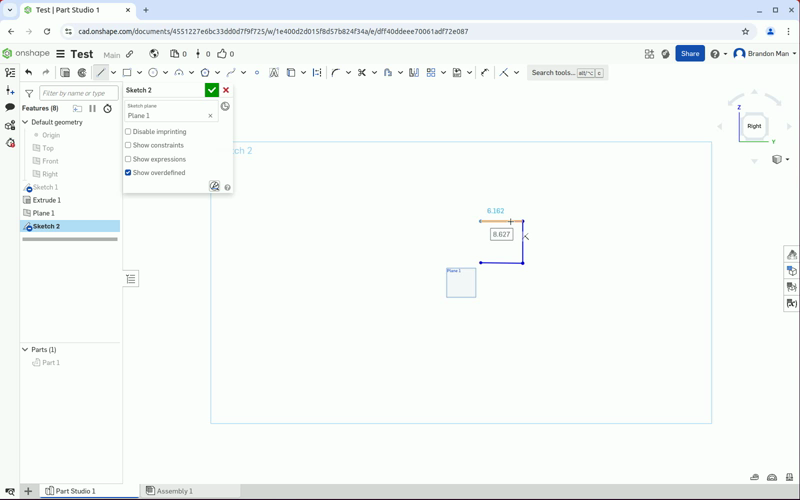
key_down(shift)
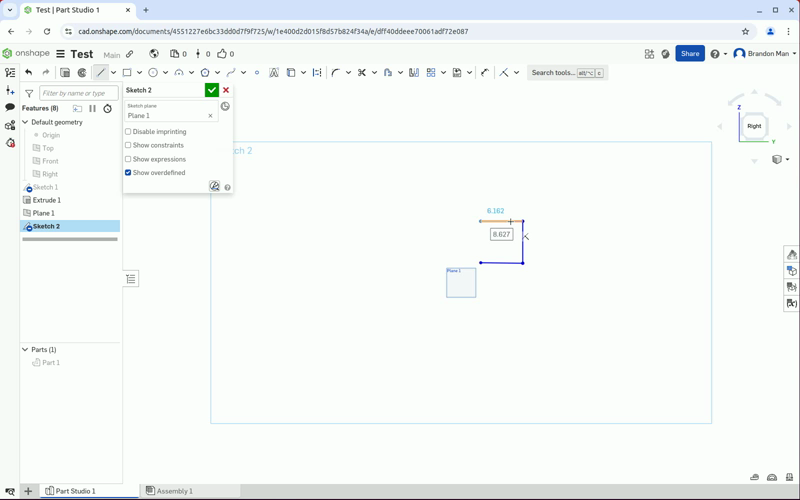
mouse_move(480, 262)
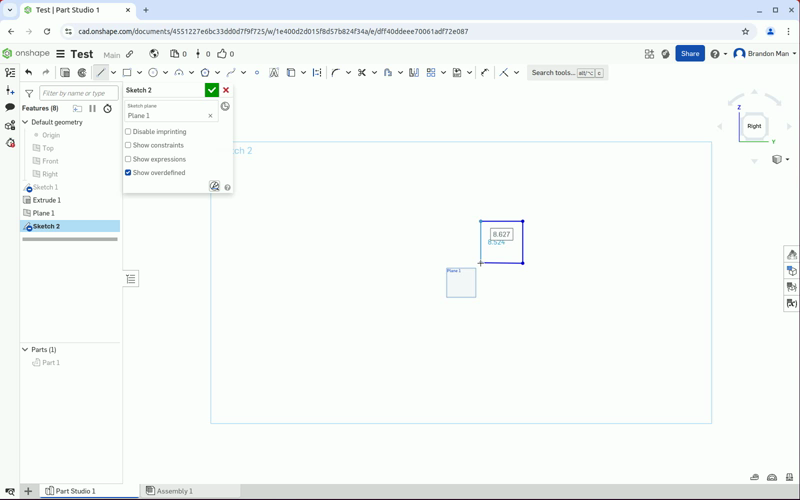
key_up(shift)
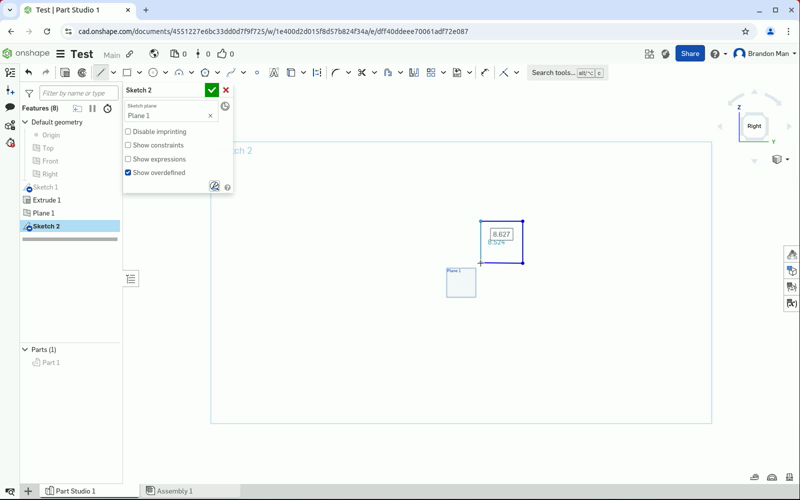
click(480, 262)
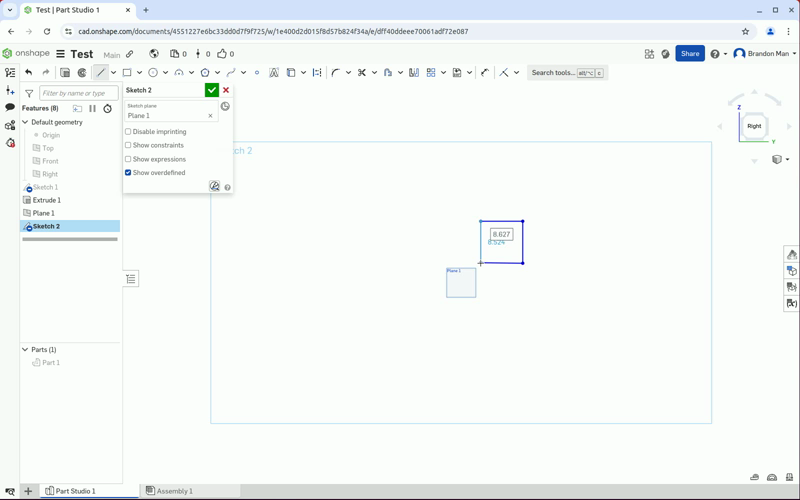
key(esc)
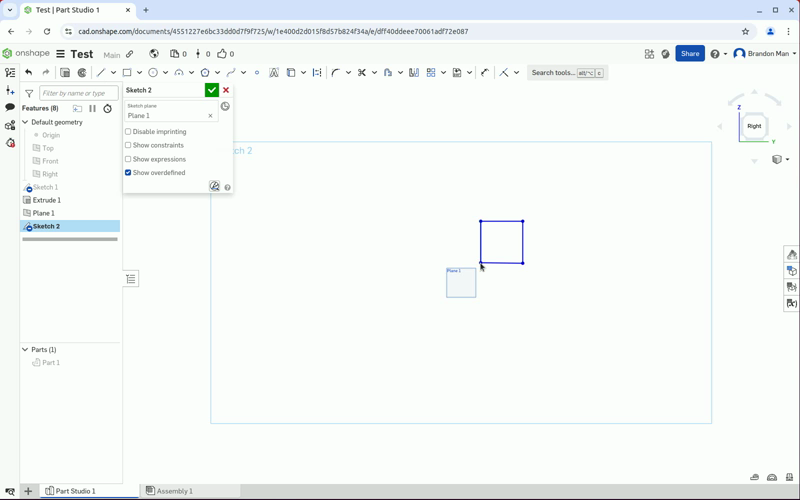
mouse_move(511, 247)
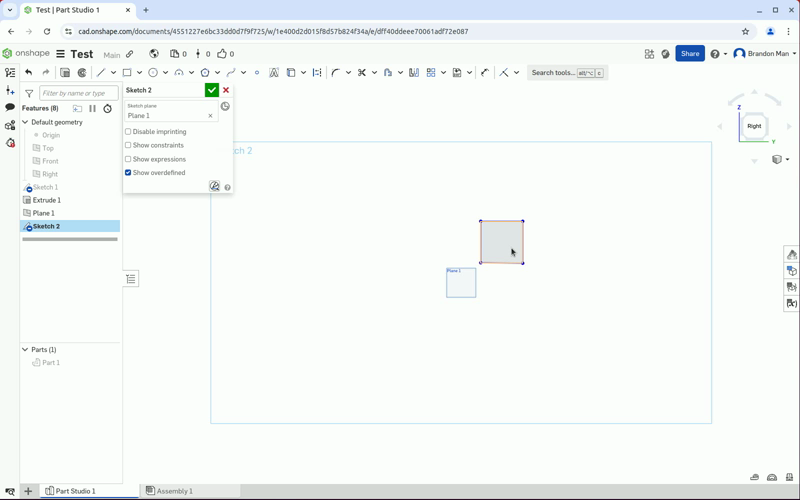
scroll(6)
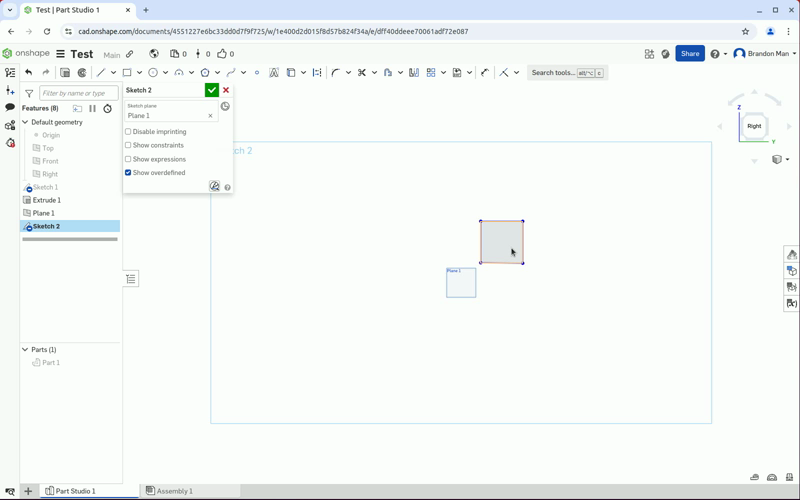
scroll(6)
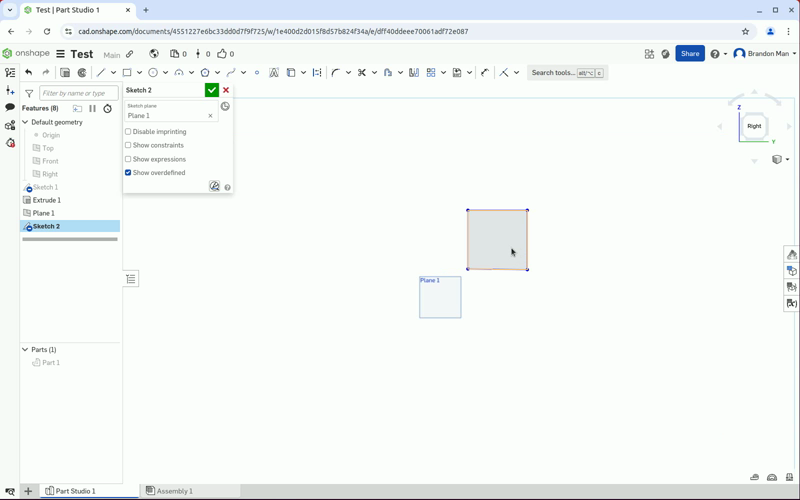
scroll(6)
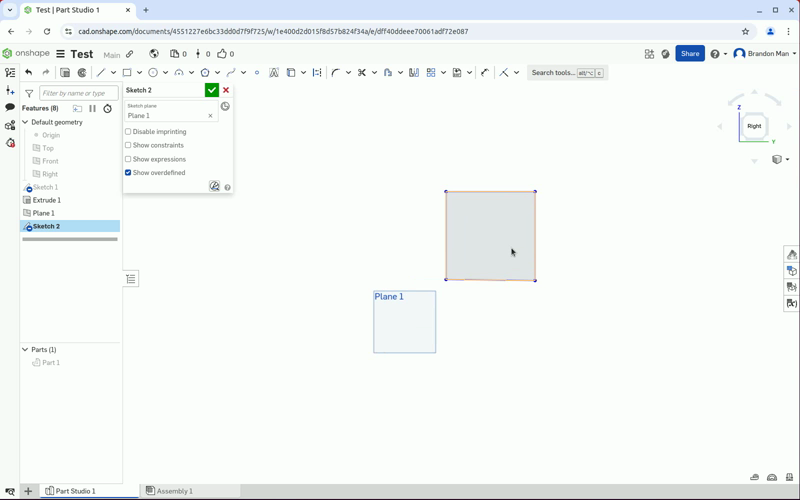
scroll(6)
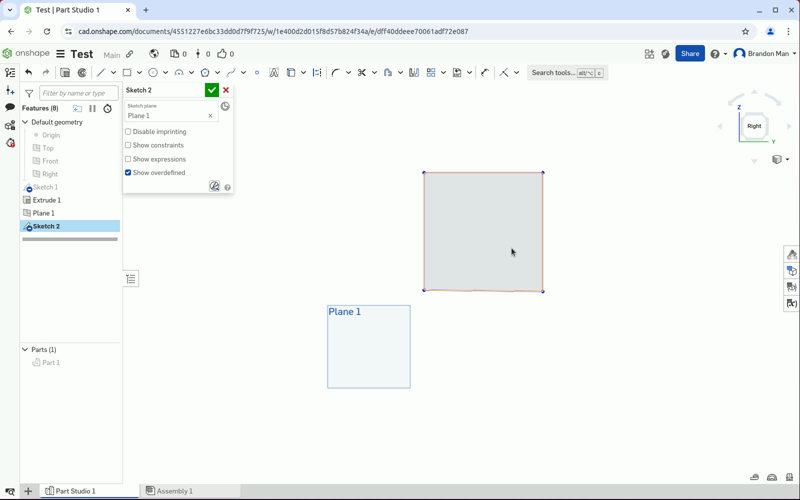
scroll(6)
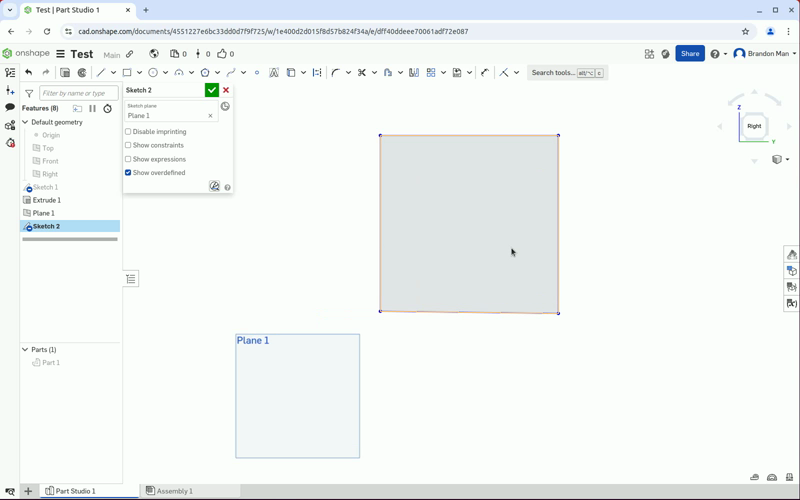
scroll(6)
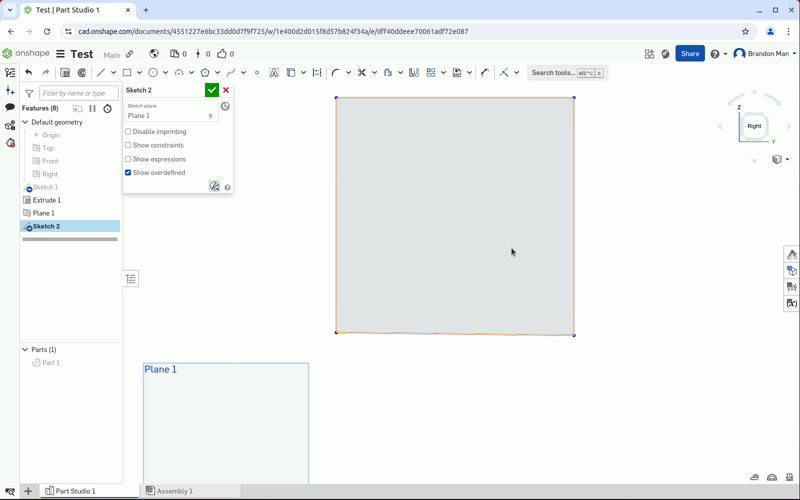
scroll(6)
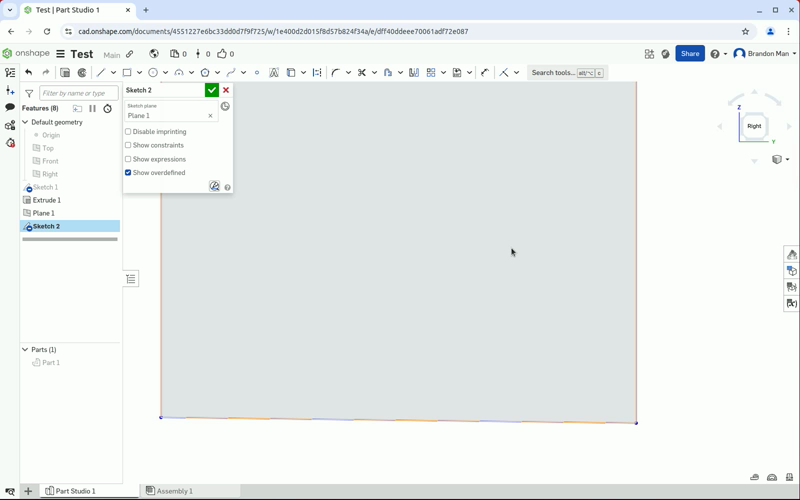
click(511, 247)
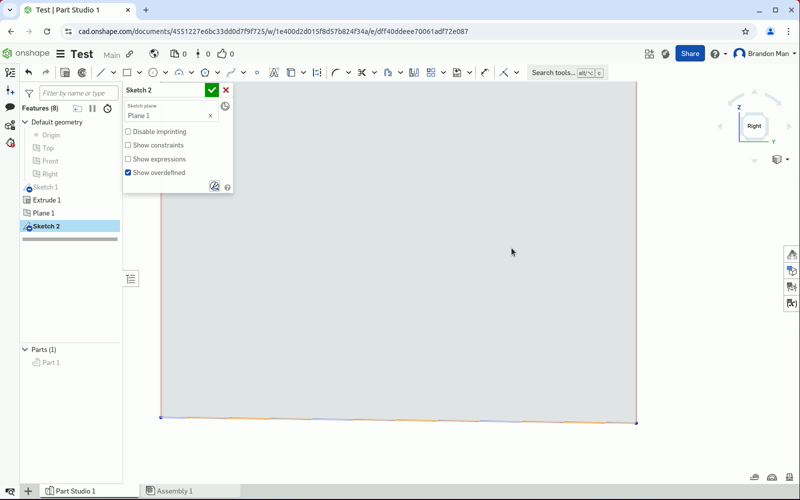
scroll(-6)
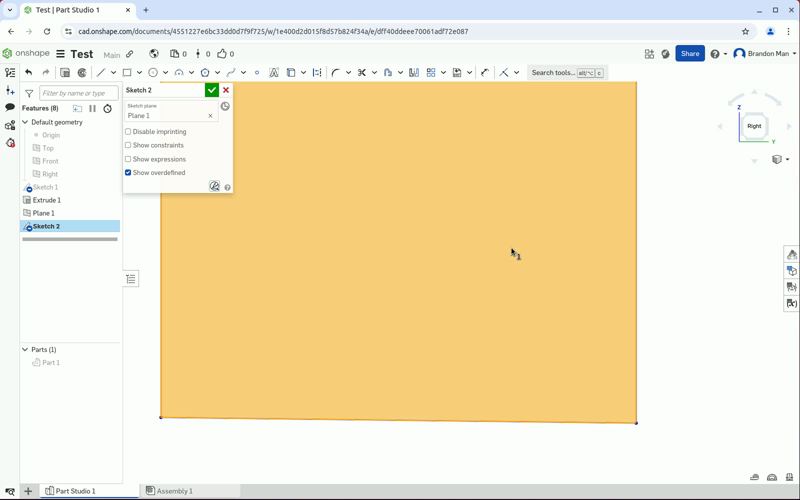
scroll(-6)
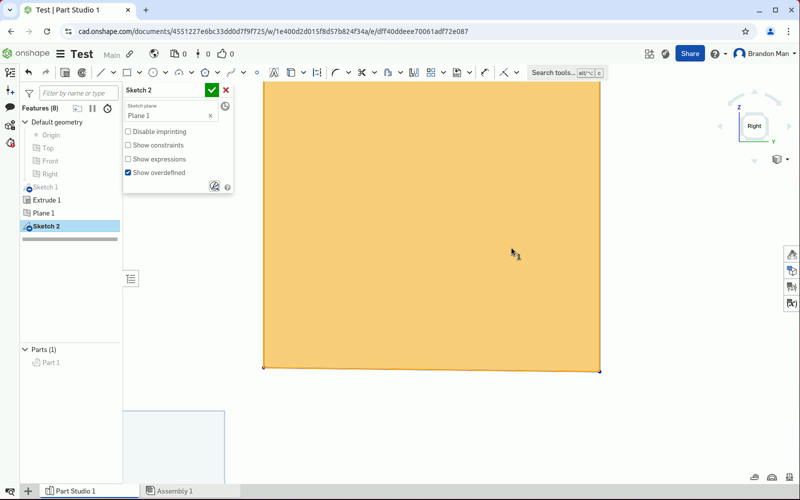
scroll(-6)
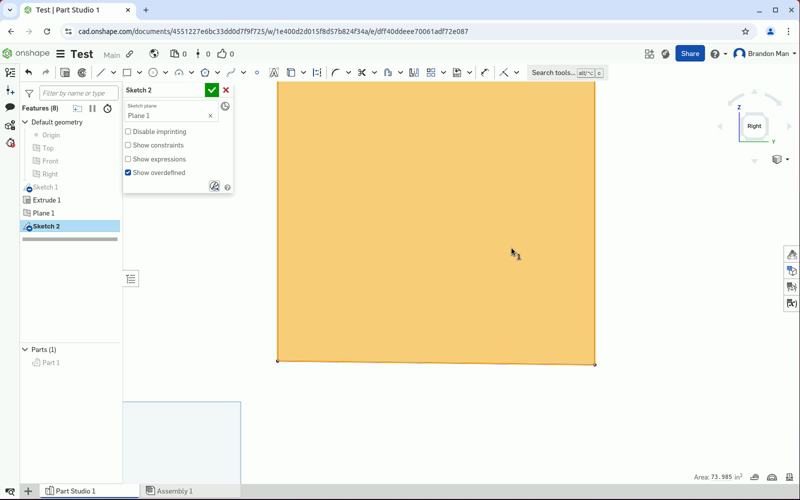
scroll(-6)
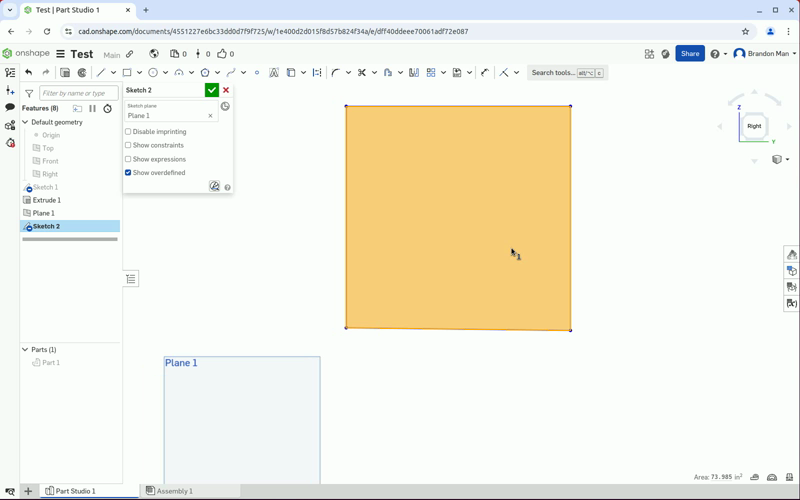
scroll(-6)
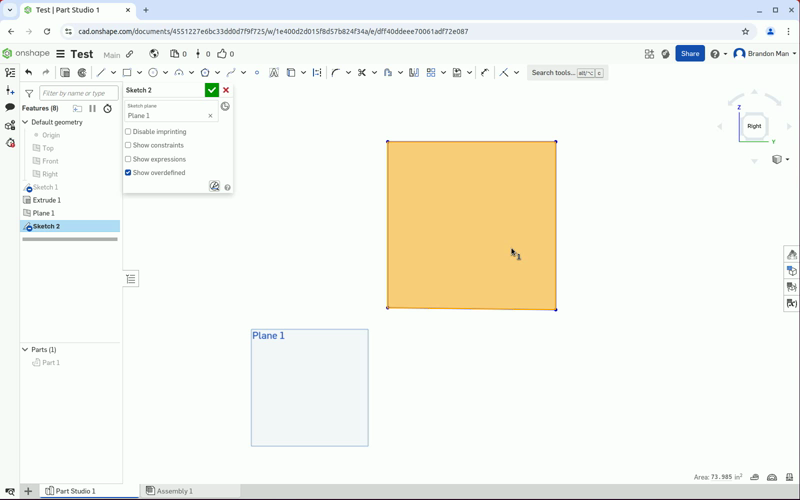
scroll(-6)
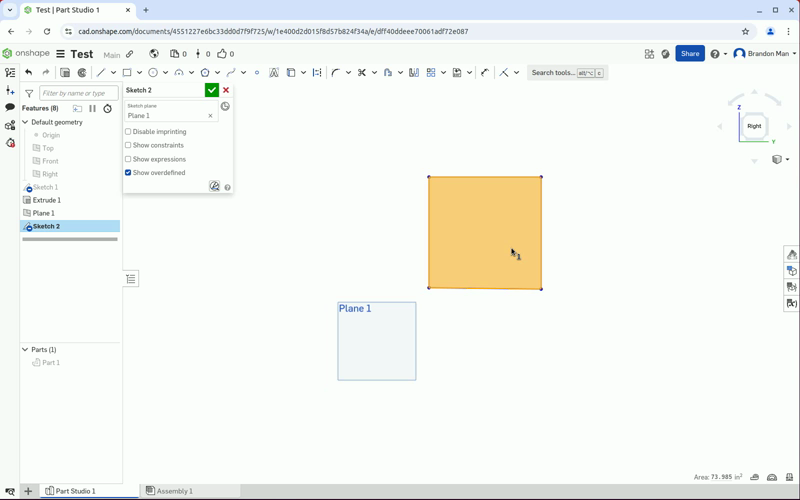
scroll(-6)
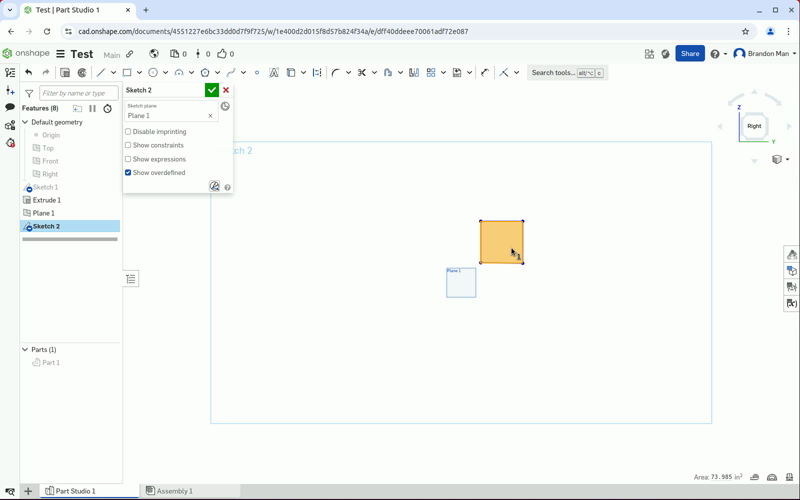
mouse_move(73, 352)
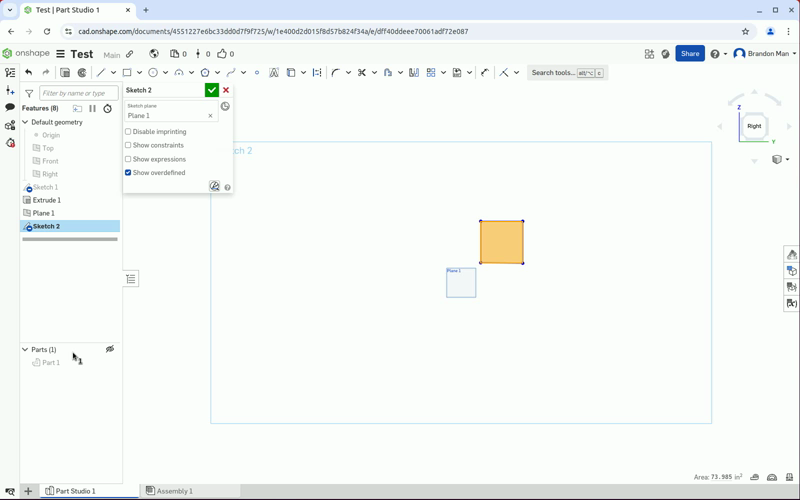
key(shift+y)
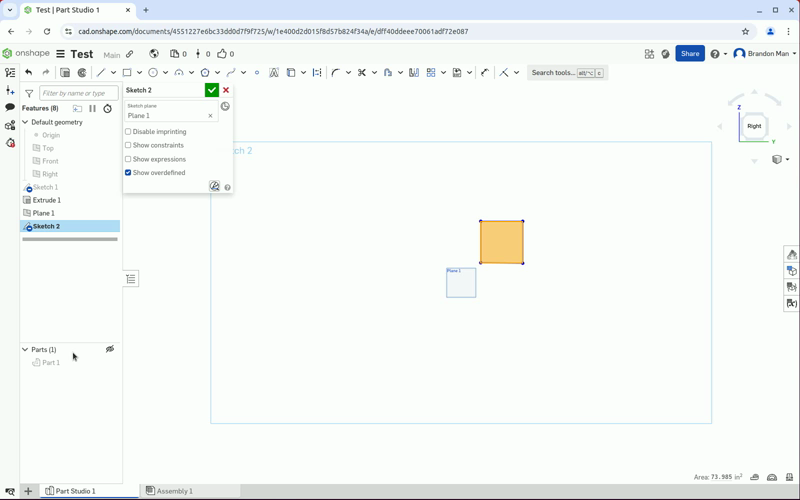
key(shift+e)
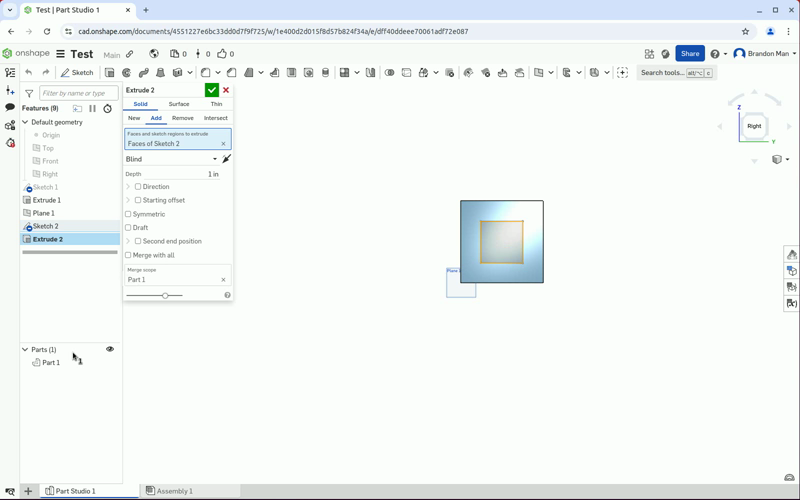
mouse_move(143, 106)
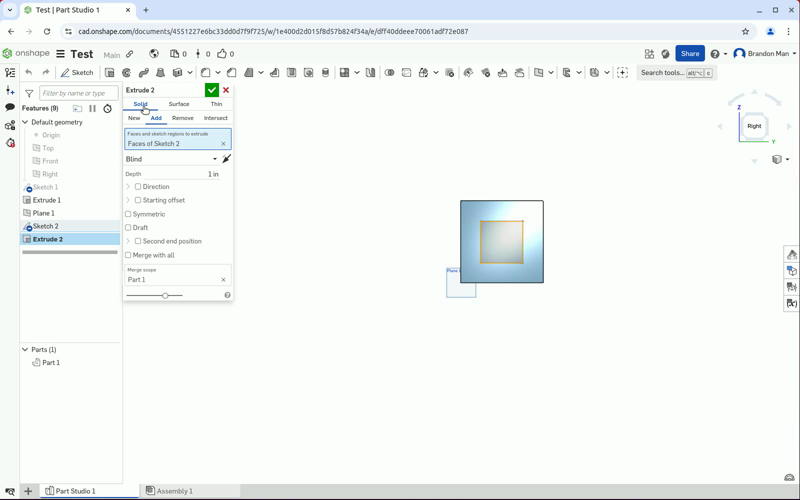
click(143, 106)
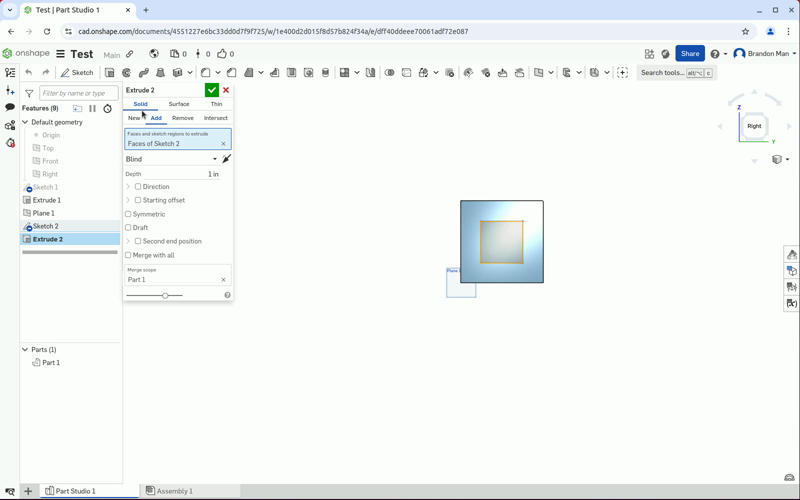
mouse_move(137, 120)
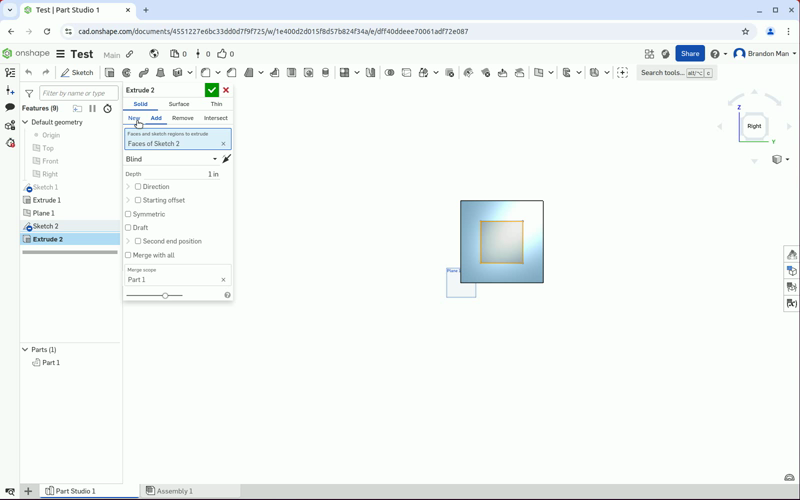
click(137, 120)
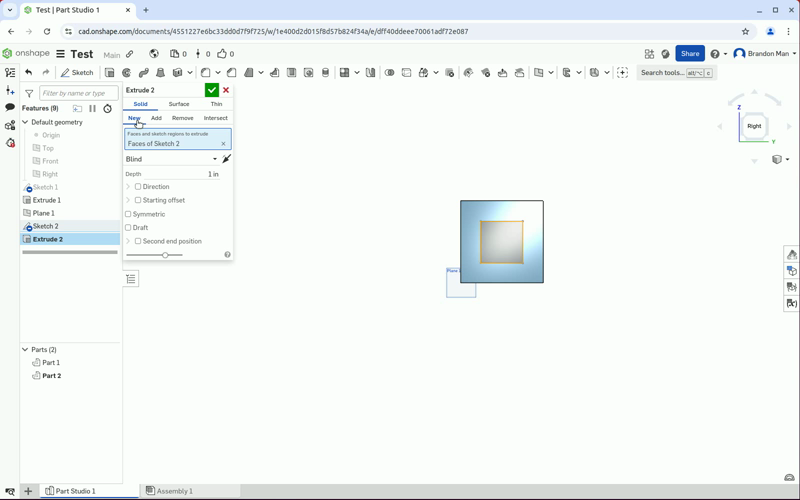
key(tab, 4)
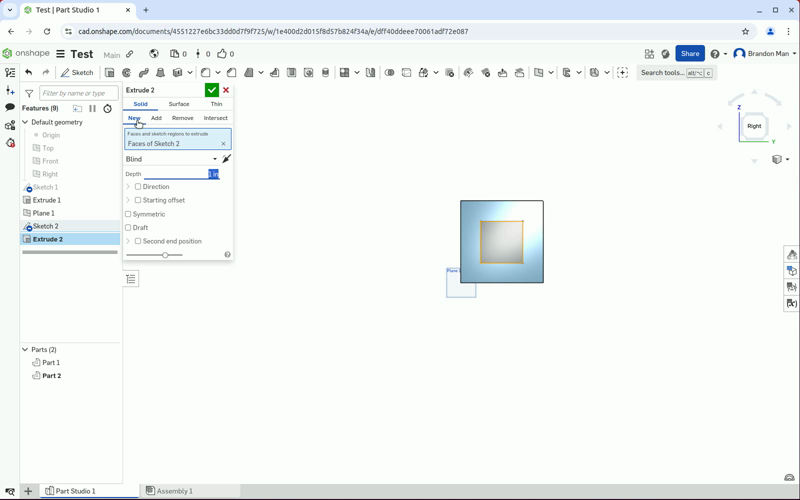
text(8.425)
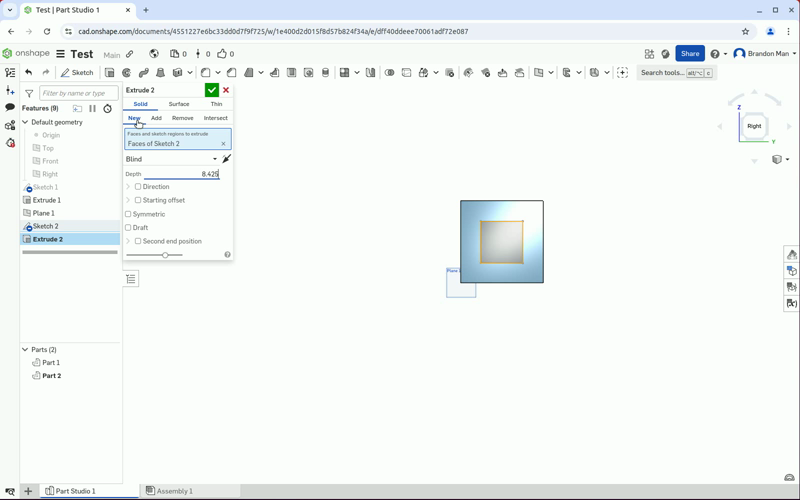
key(enter)
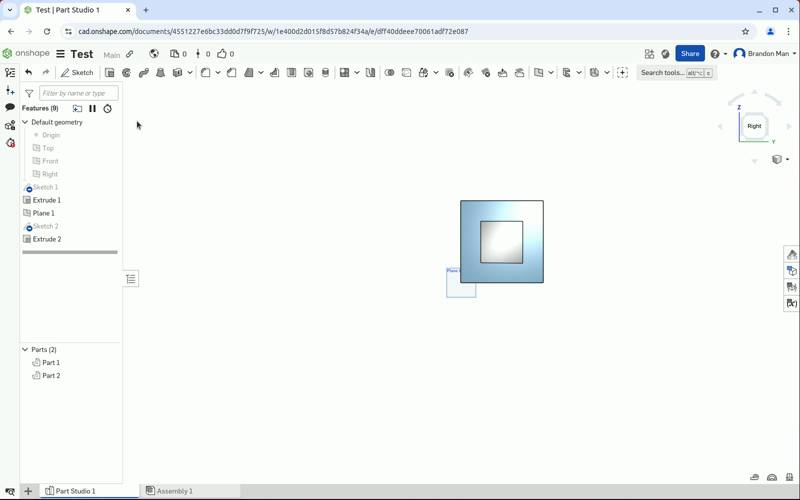
key(shift+h)
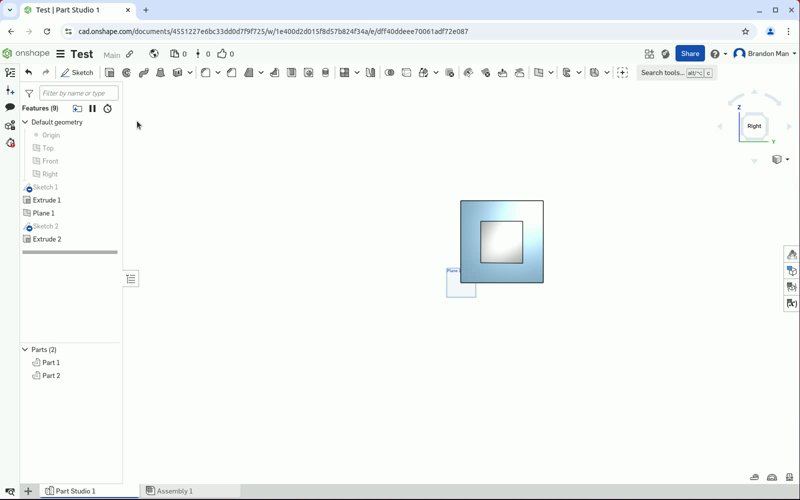
key(shift+h)
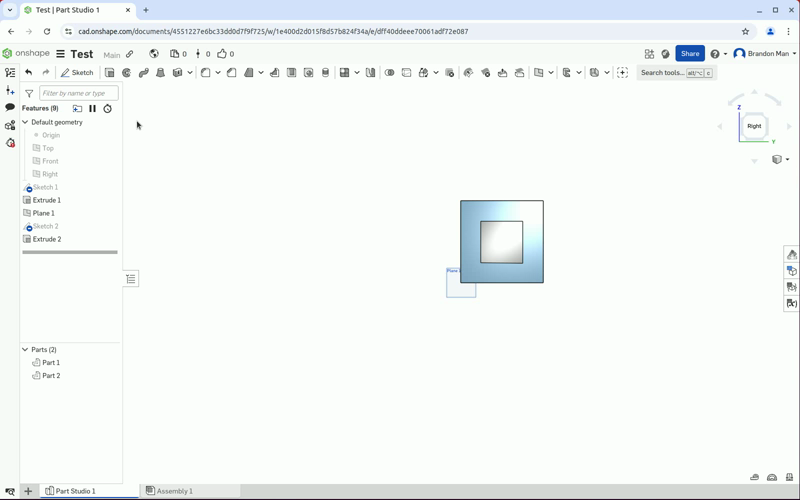
mouse_move(73, 189)
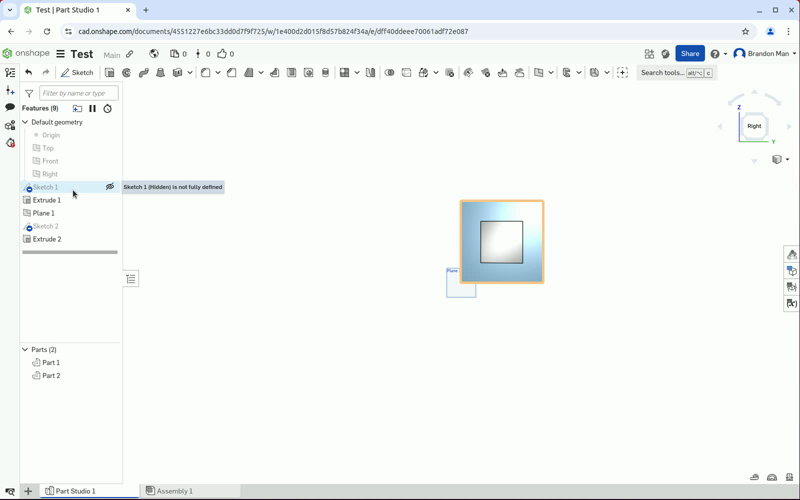
click(73, 189)
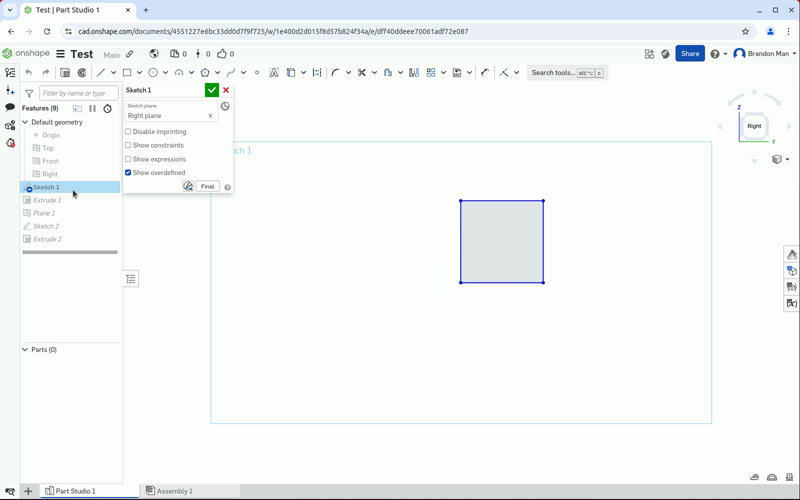
mouse_move(229, 92)
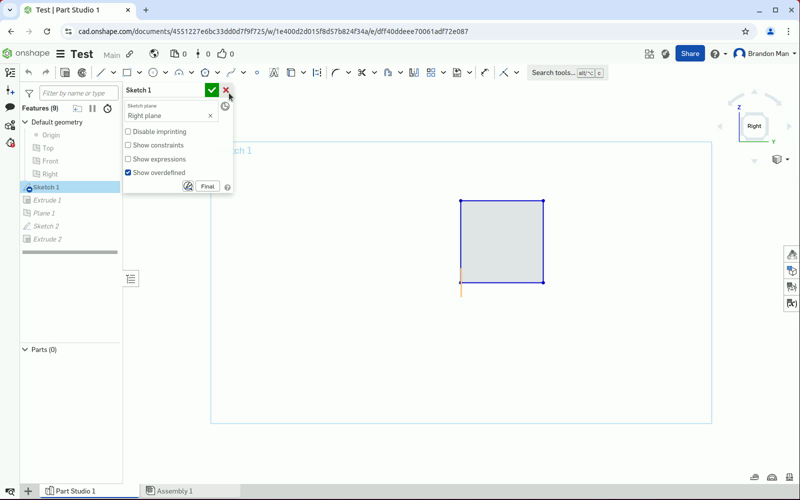
click(229, 92)
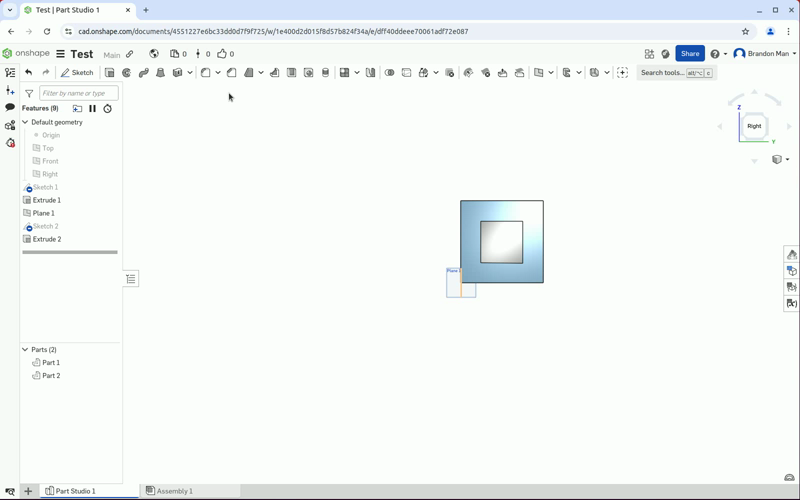
mouse_move(73, 352)
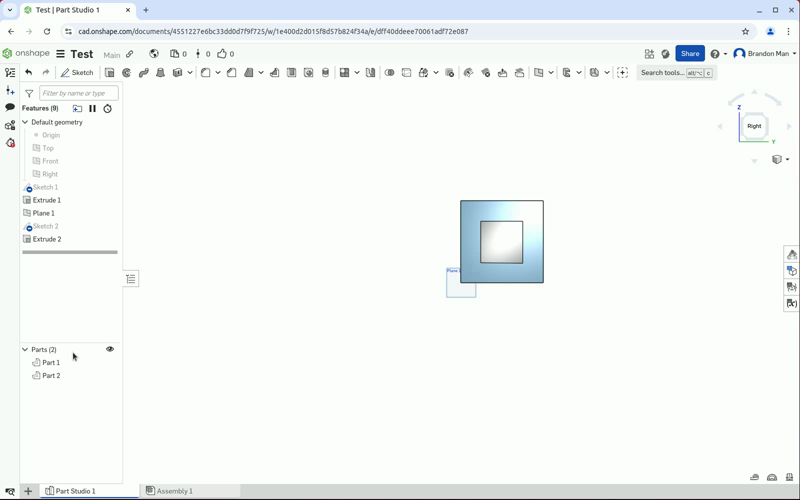
key(y)
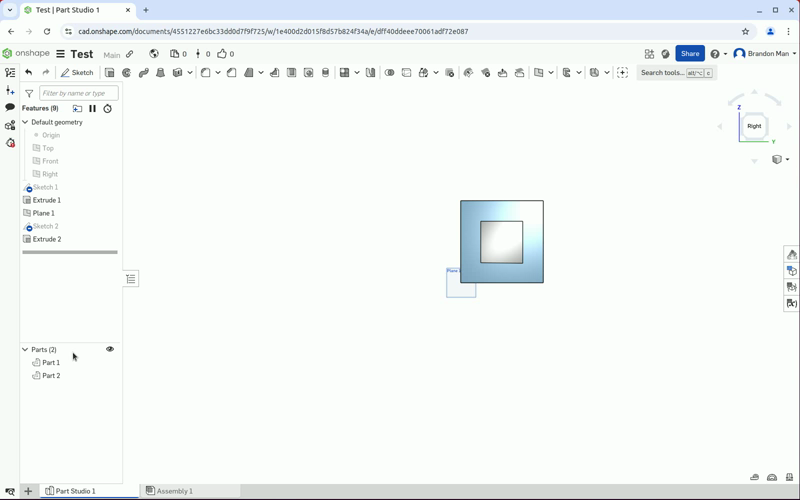
key(shift+p)
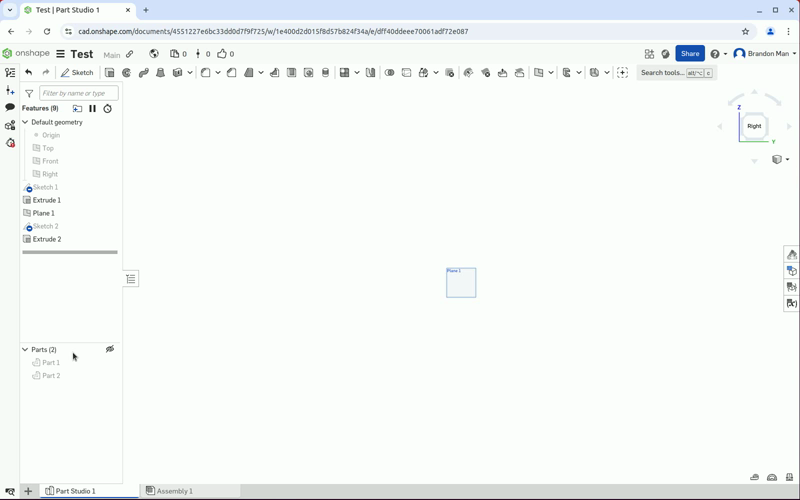
key(space)
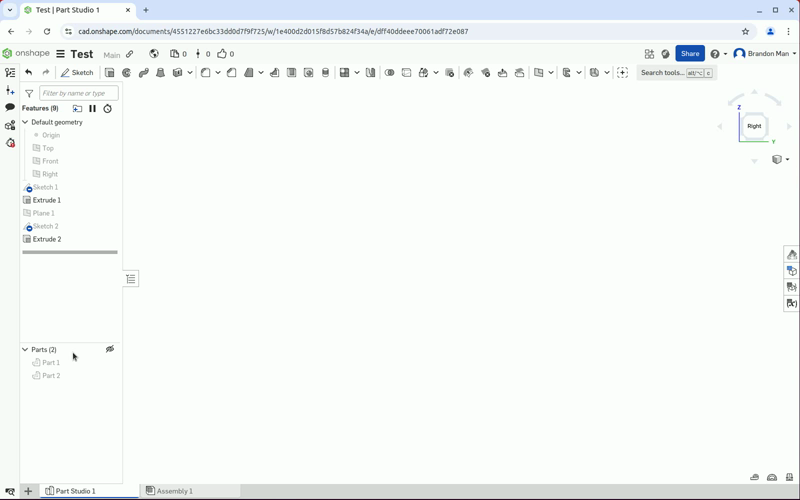
key_down(shift)
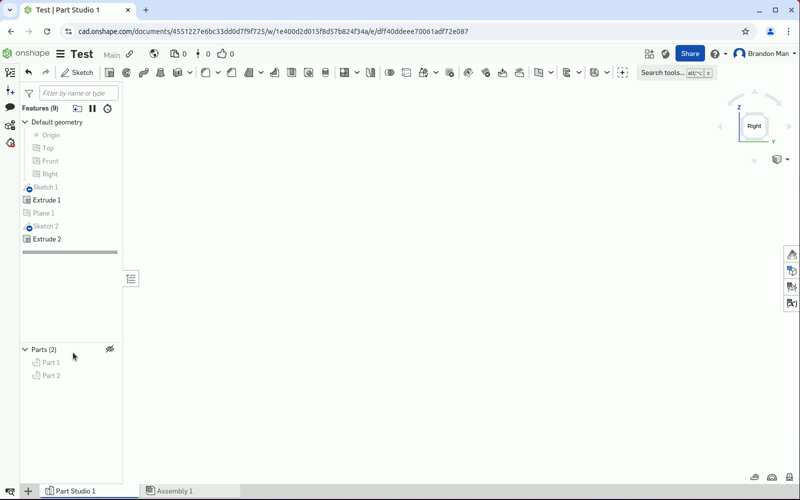
key(right)
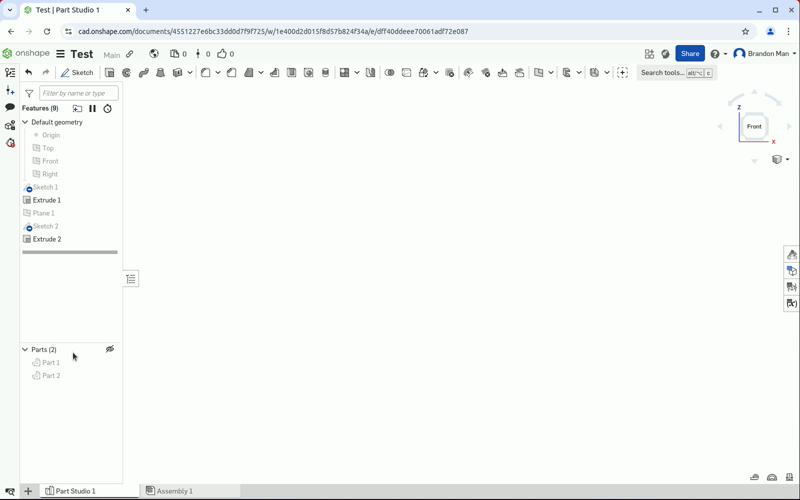
key_up(shift)
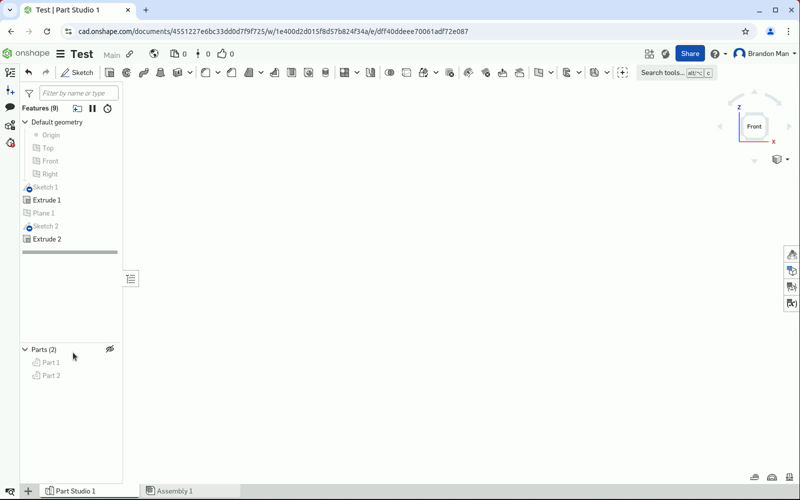
mouse_move(73, 352)
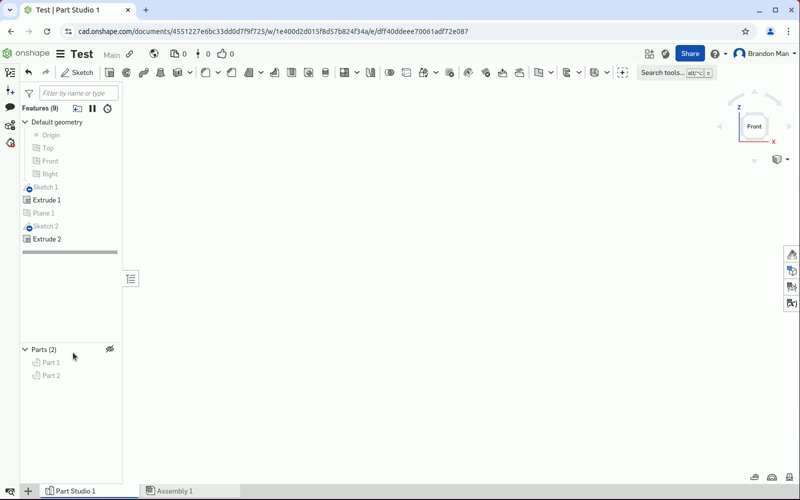
key(shift+y)
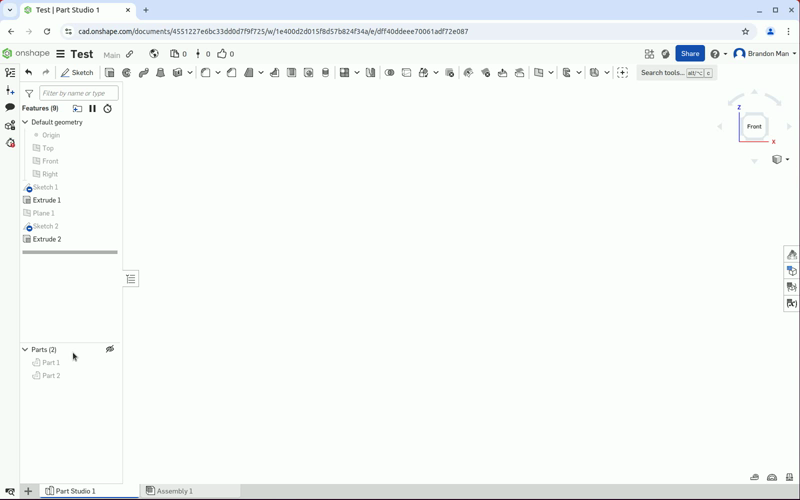
key(shift+s)
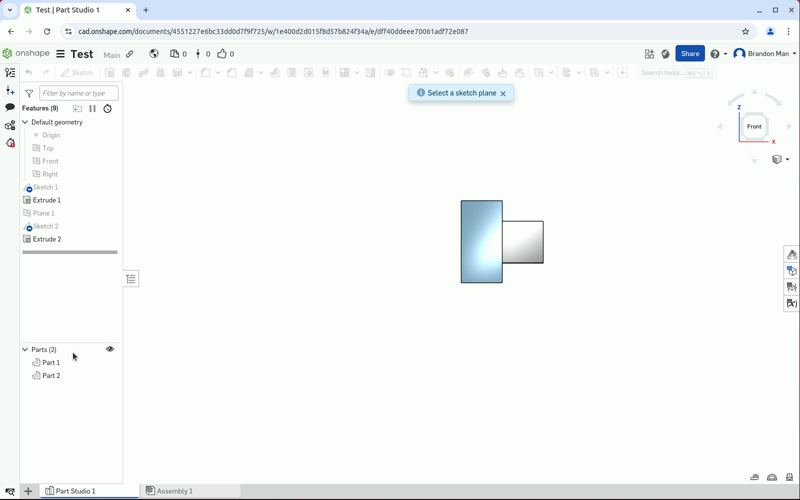
mouse_move(73, 163)
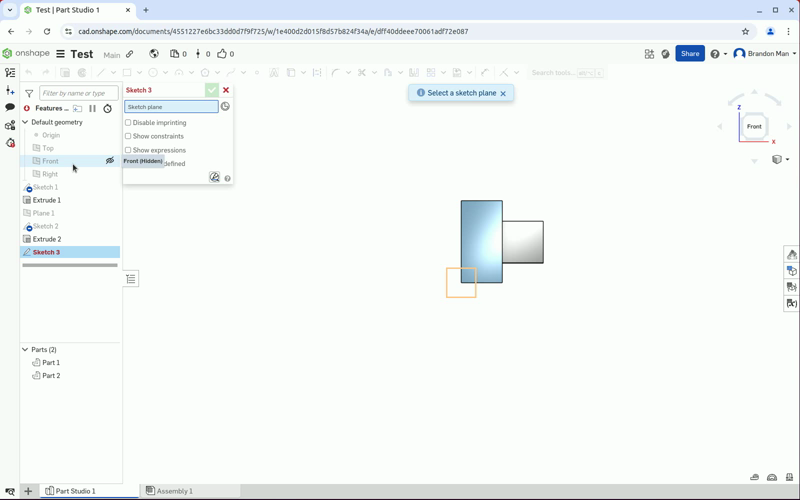
click(73, 163)
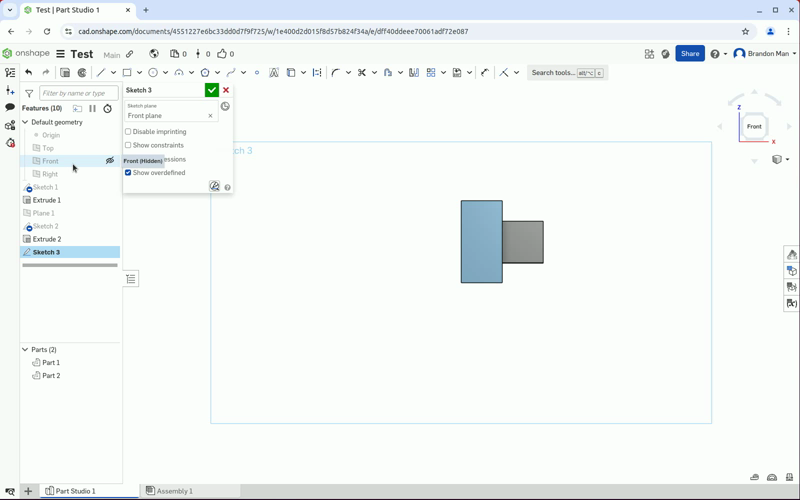
mouse_move(73, 352)
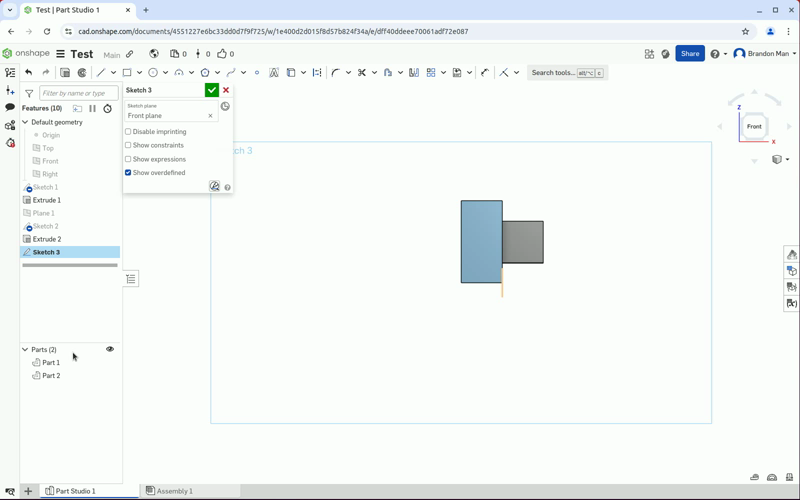
key(y)
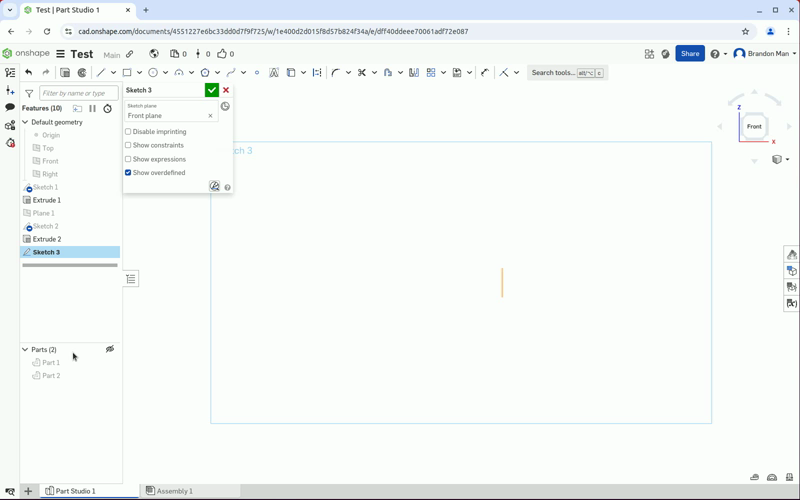
key(c)
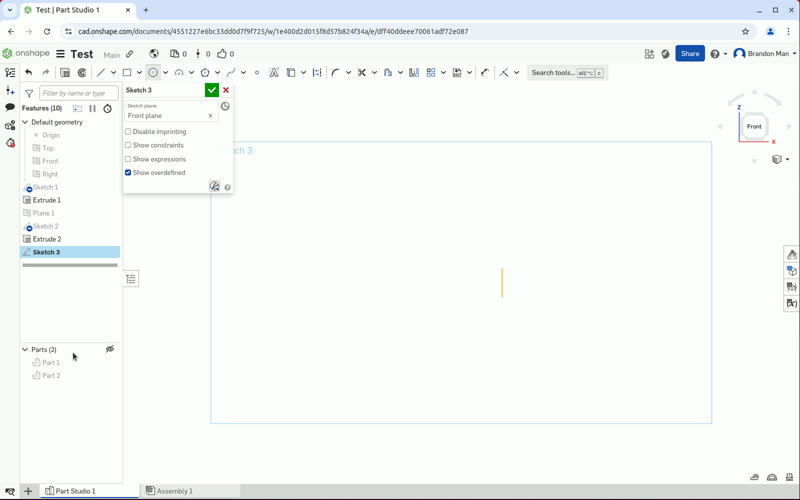
key_down(shift)
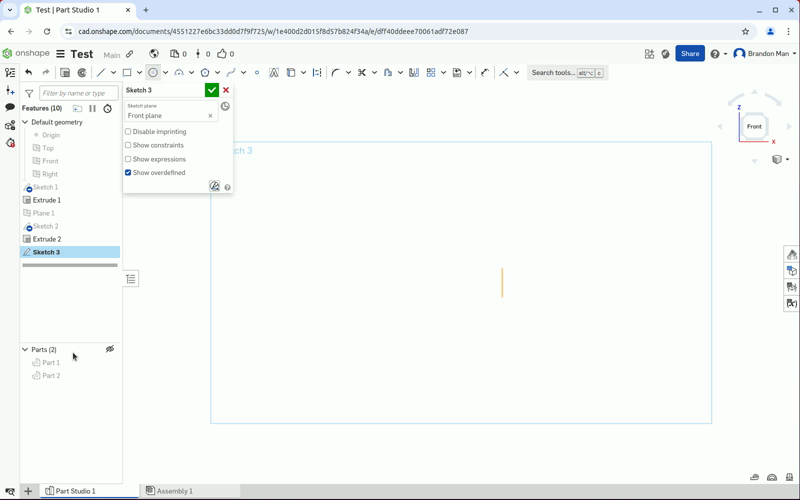
mouse_move(543, 252)
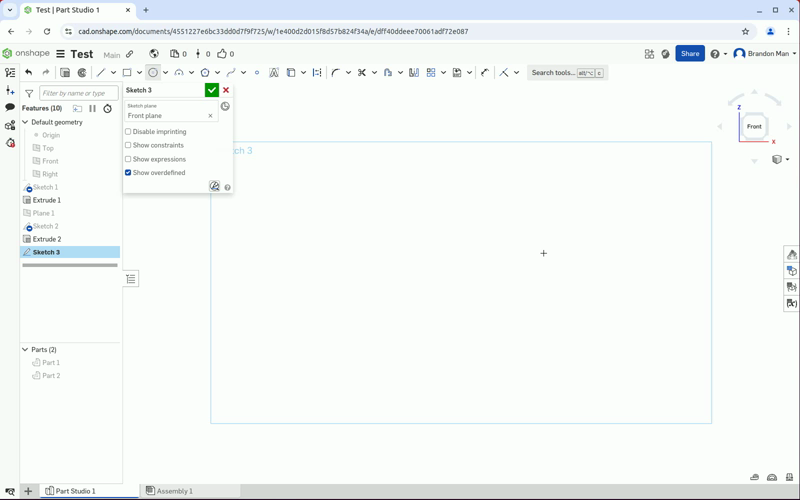
click(543, 252)
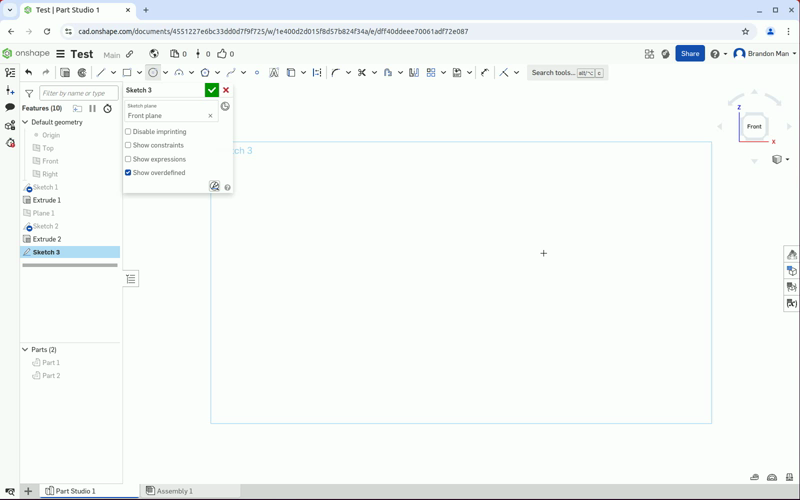
key_up(shift)
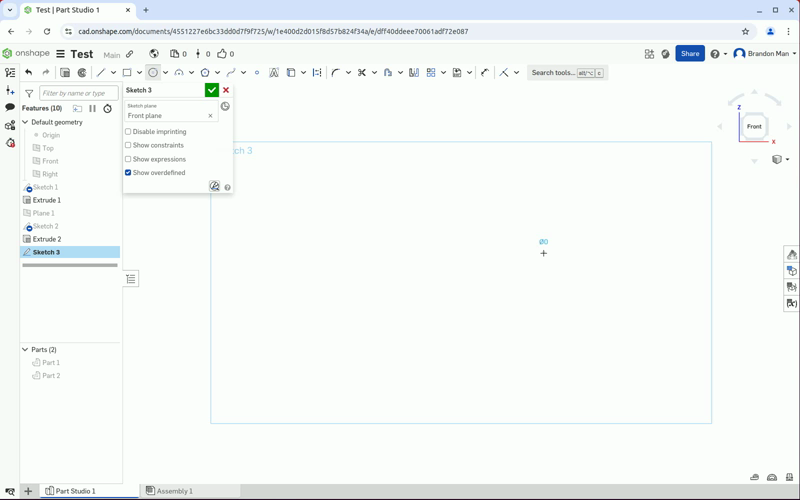
mouse_move(574, 252)
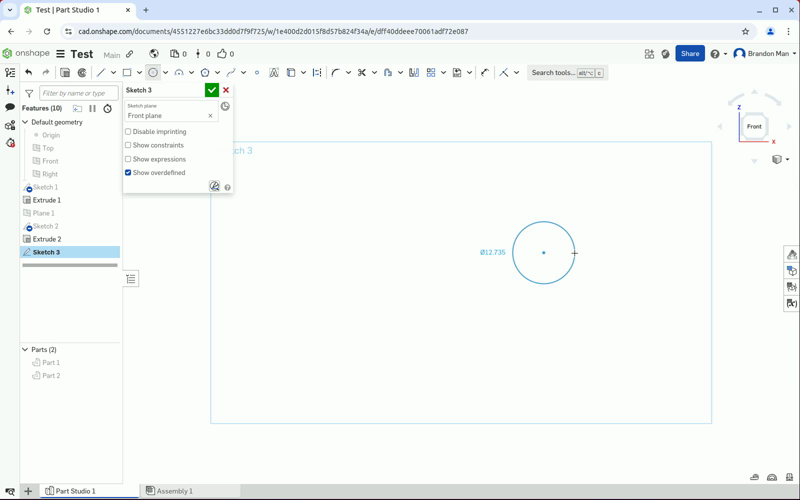
click(574, 252)
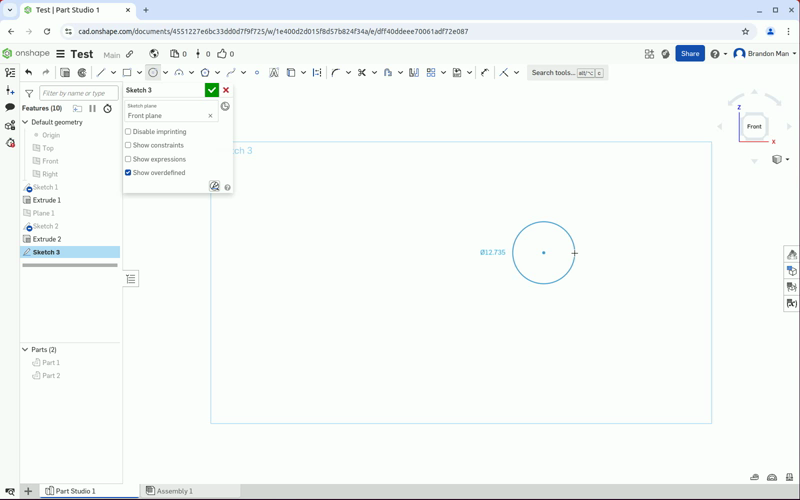
key(esc)
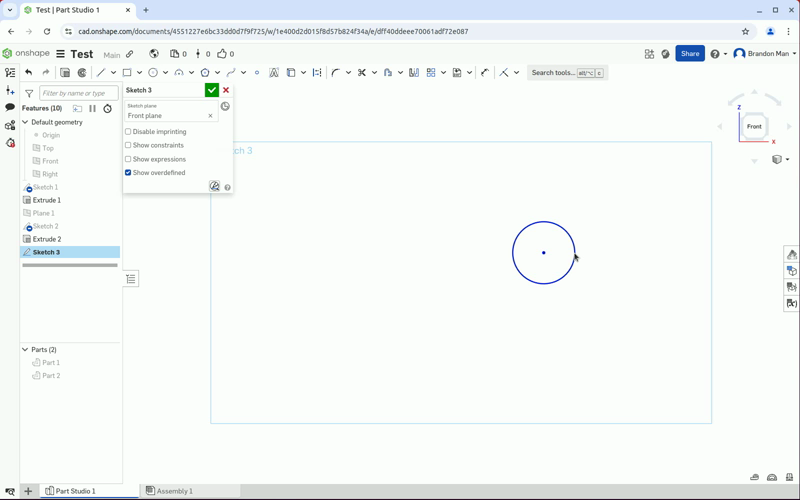
mouse_move(540, 238)
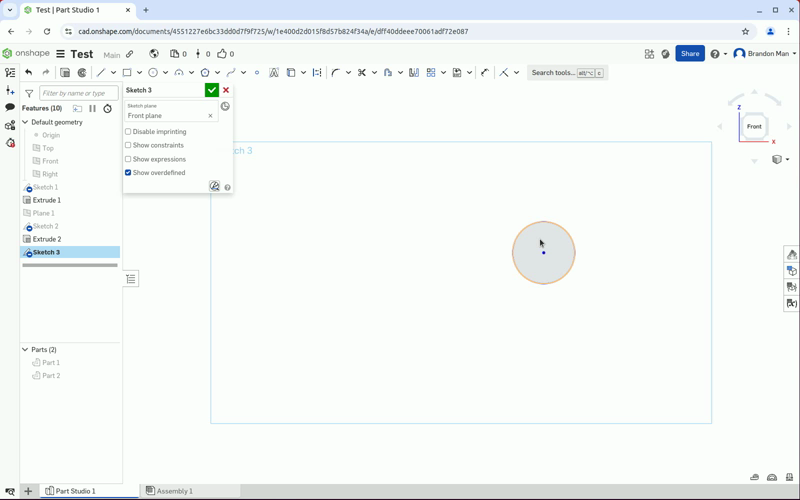
click(540, 238)
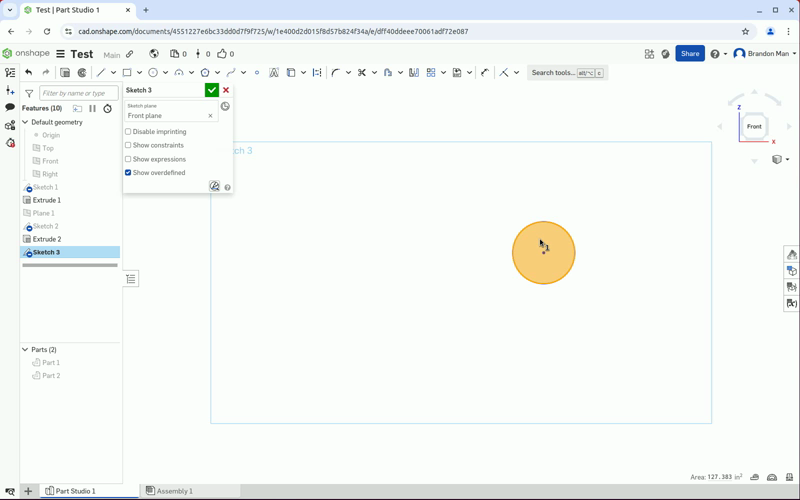
mouse_move(73, 352)
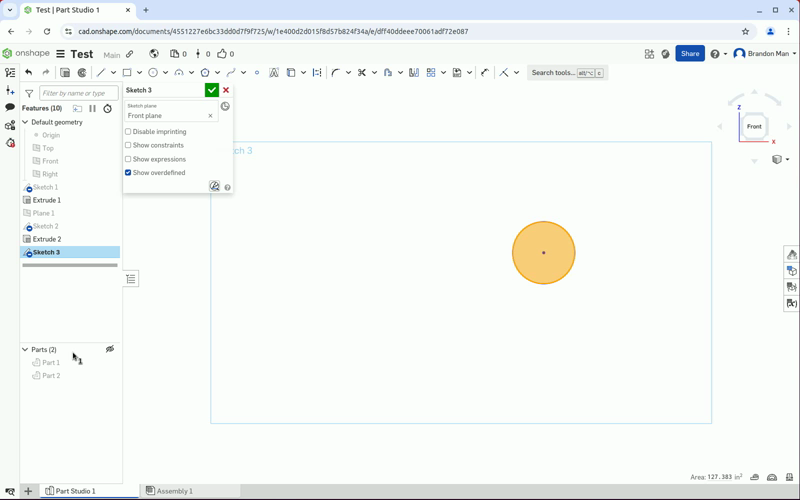
key(shift+y)
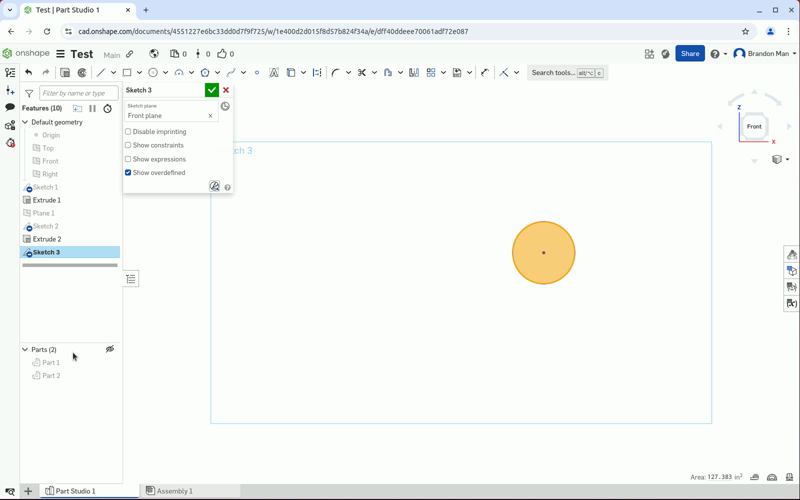
key(shift+e)
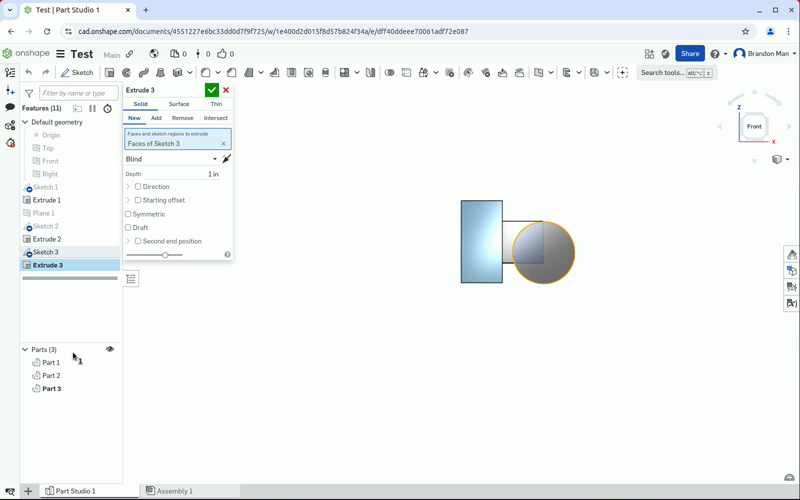
mouse_move(143, 106)
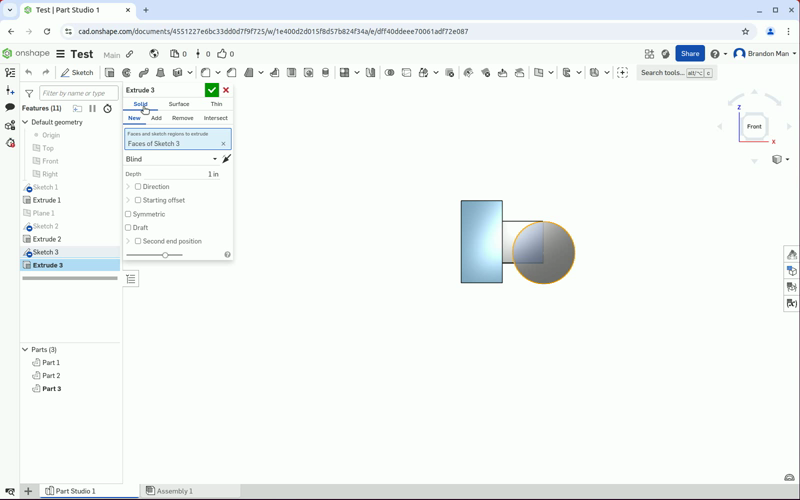
click(143, 106)
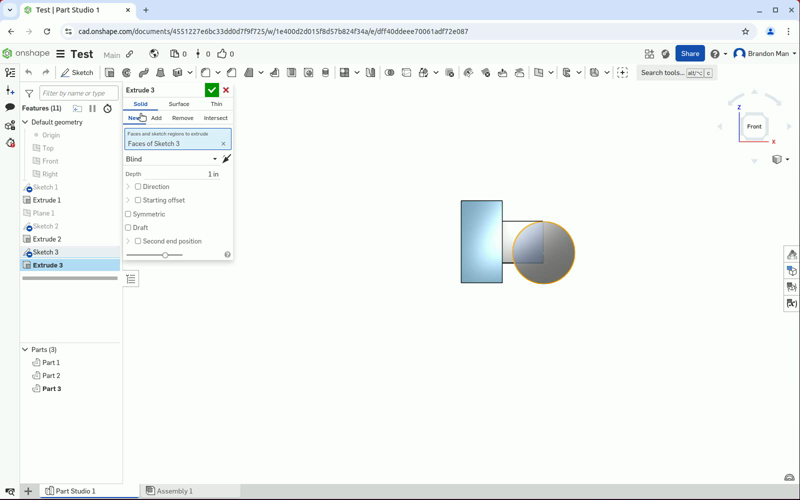
mouse_move(137, 120)
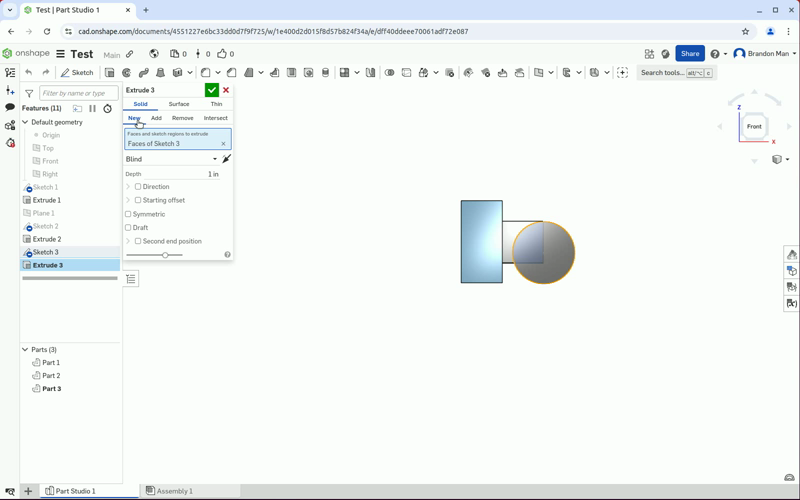
click(137, 120)
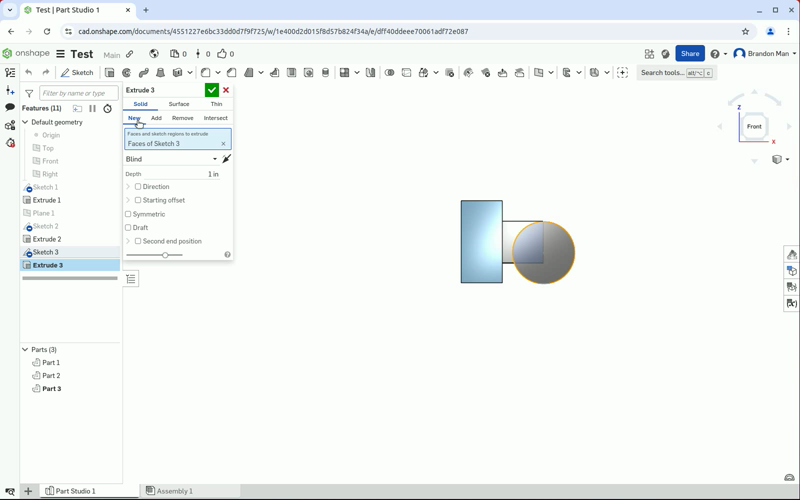
key(tab, 4)
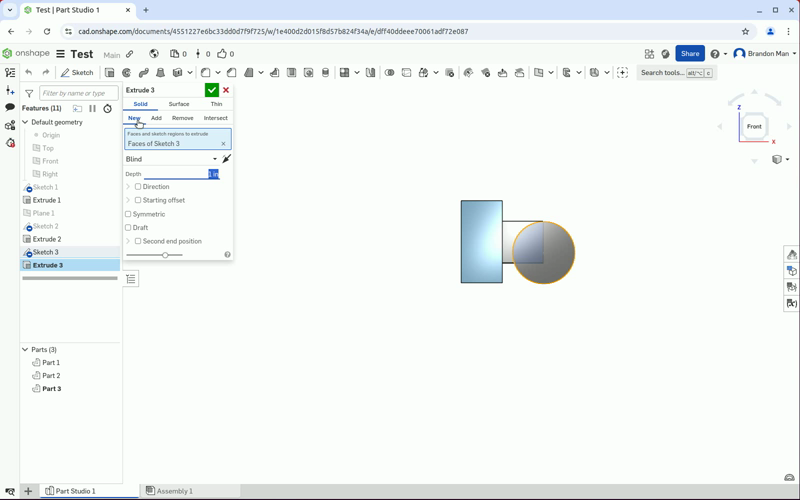
text(-16.85)
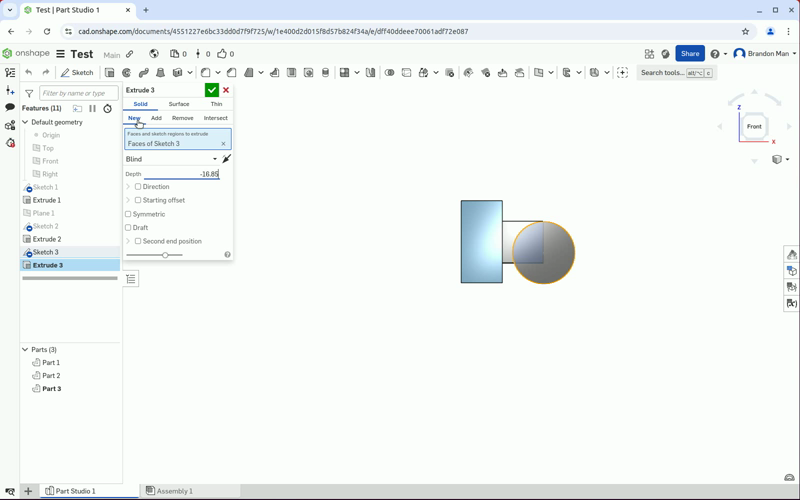
key(enter)
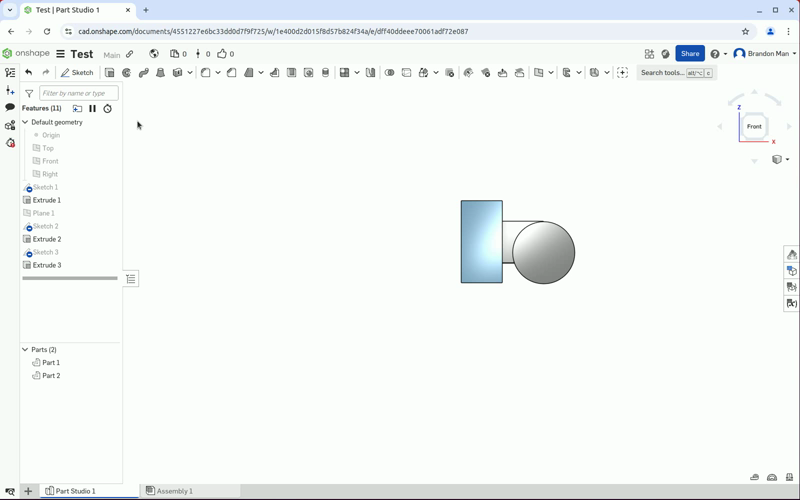
key(shift+h)
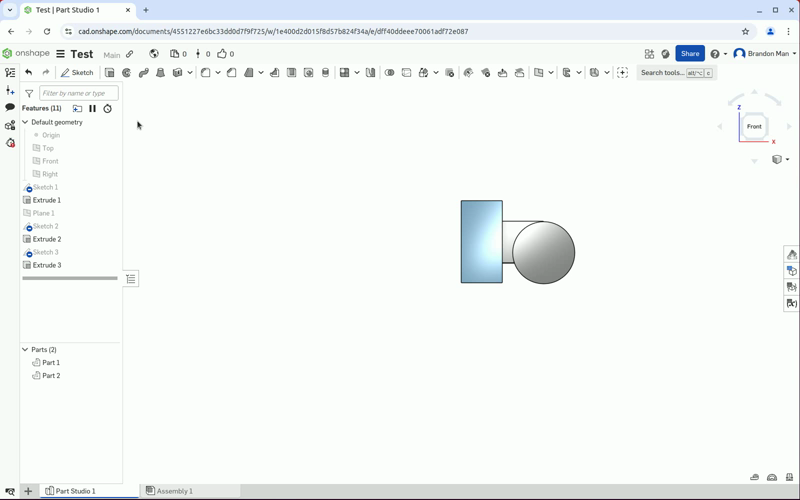
key(shift+h)
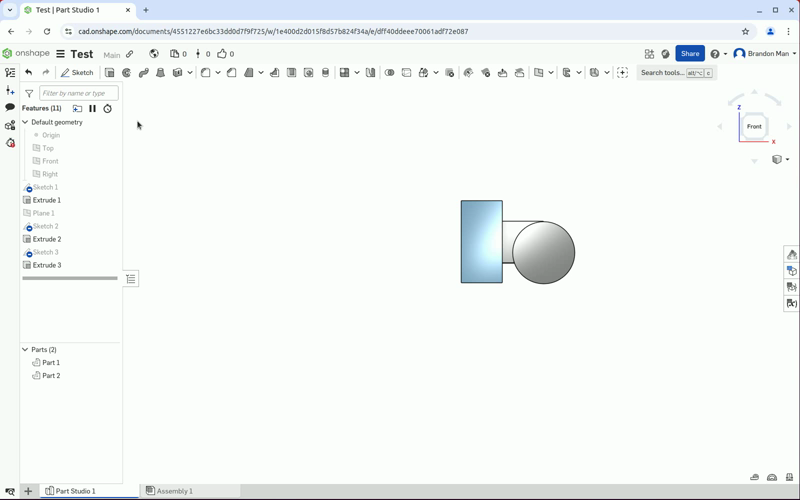
mouse_move(73, 189)
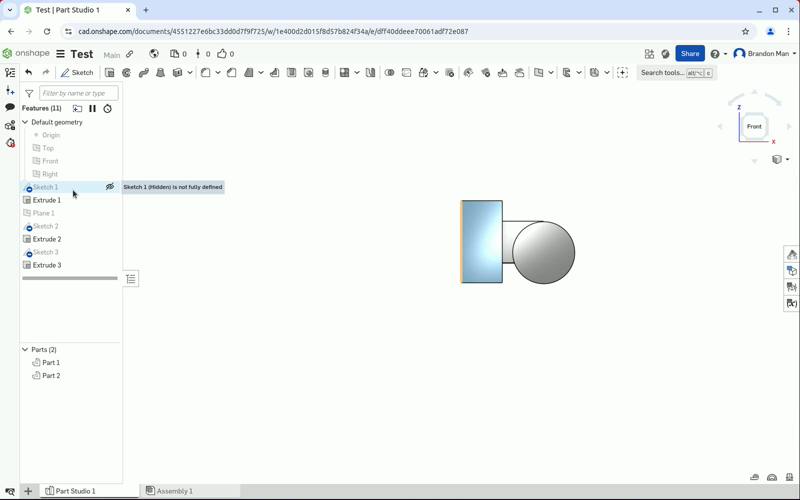
click(73, 189)
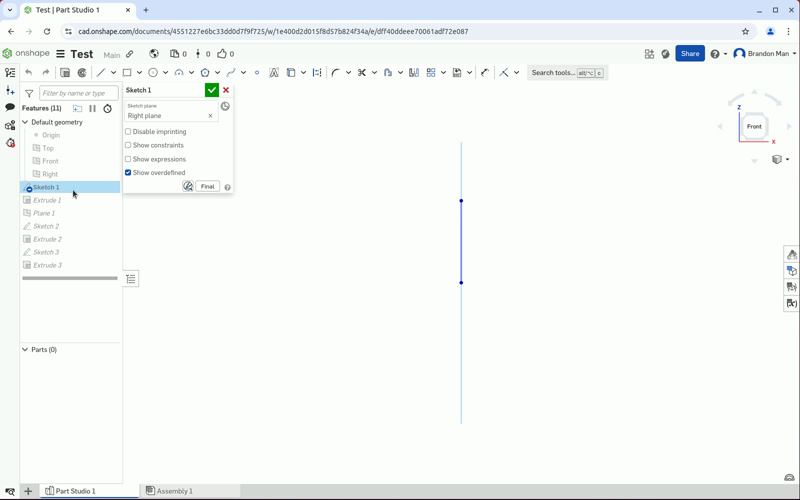
mouse_move(229, 92)
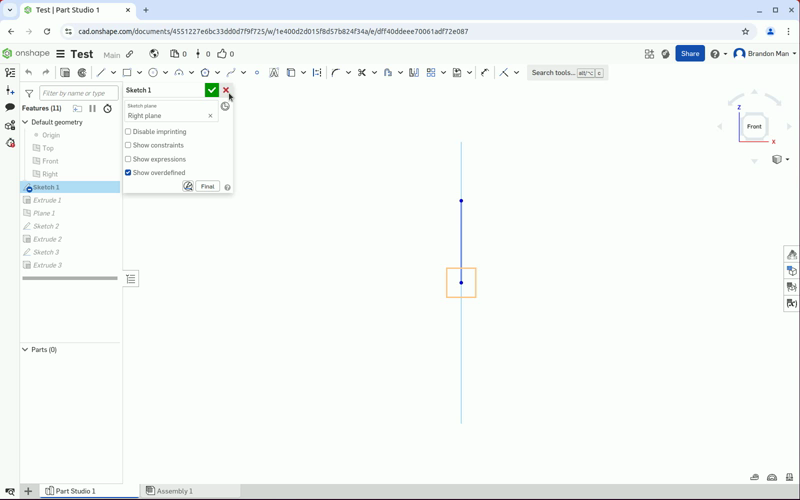
click(229, 92)
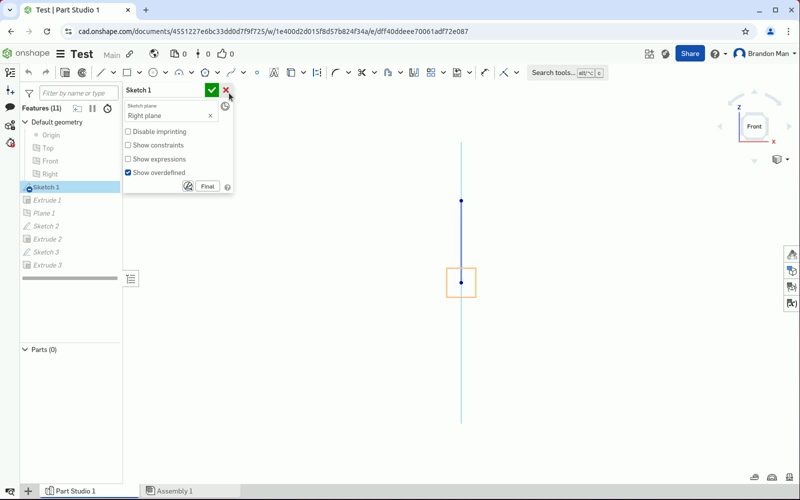
key(shift+s)
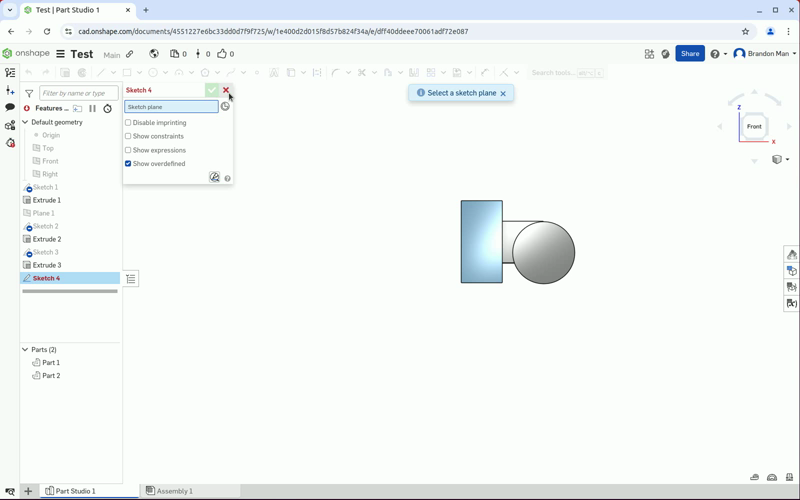
mouse_move(73, 163)
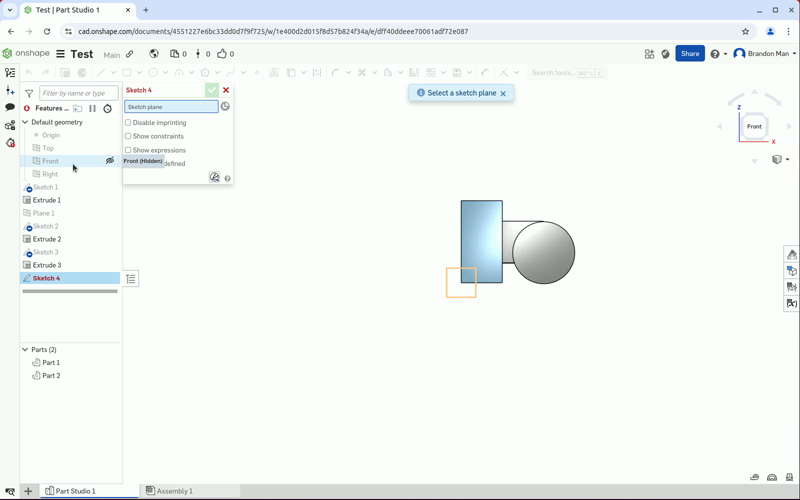
click(73, 163)
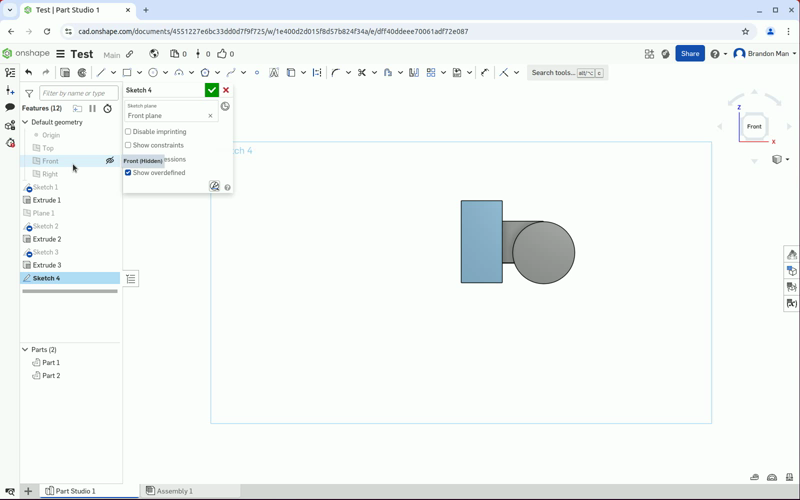
mouse_move(73, 352)
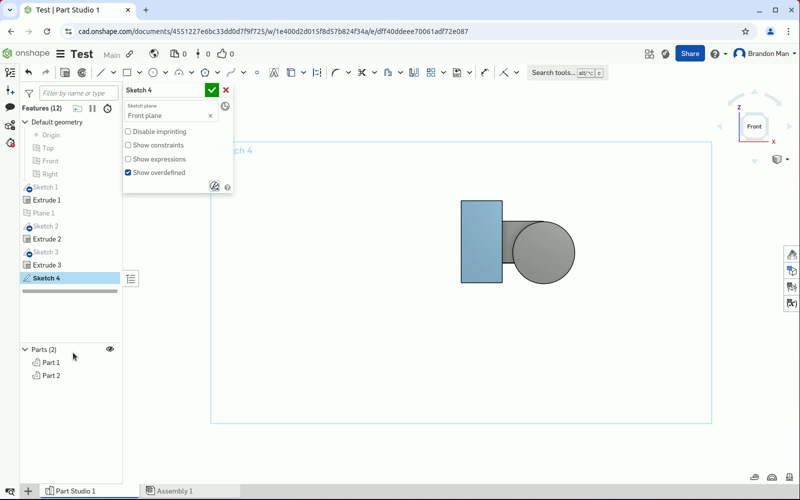
key(y)
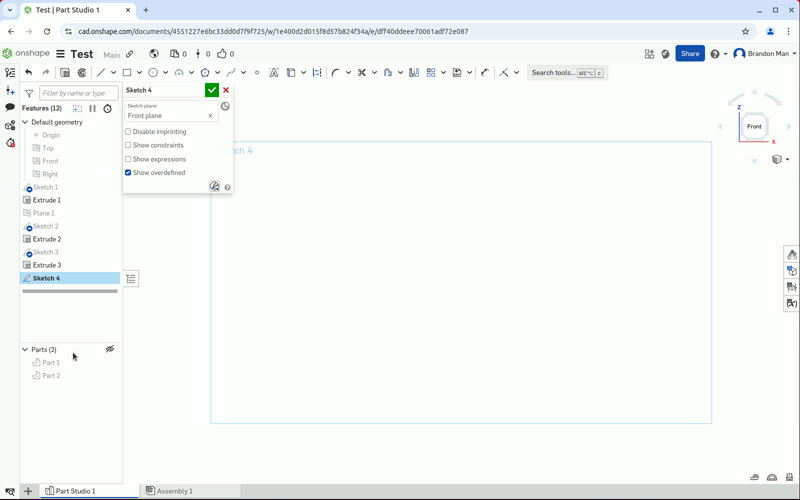
key(c)
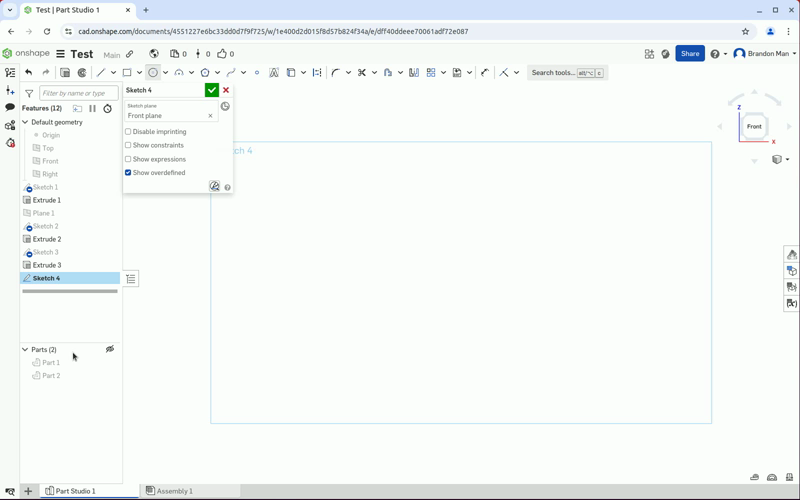
key_down(shift)
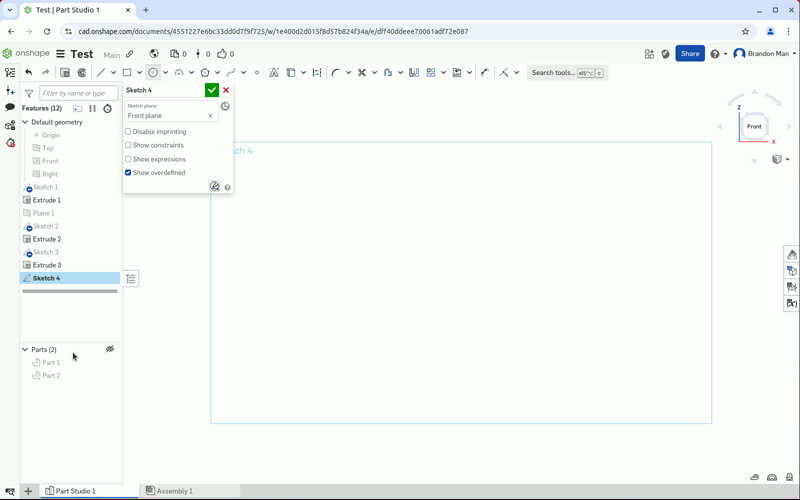
mouse_move(542, 252)
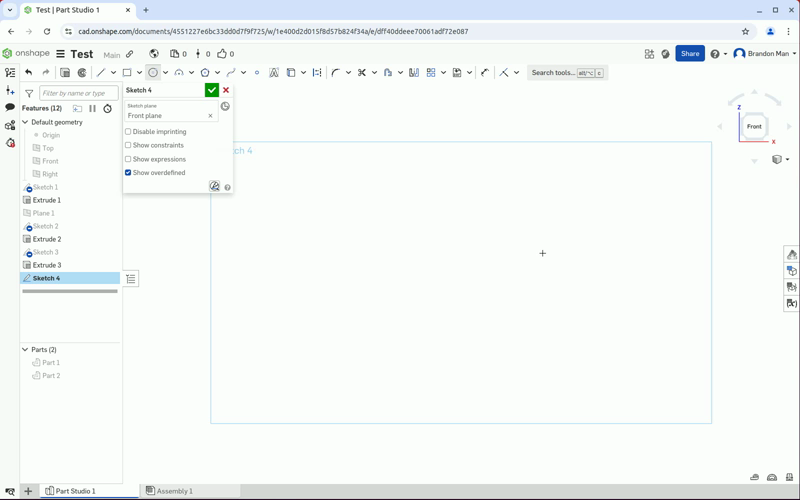
click(542, 252)
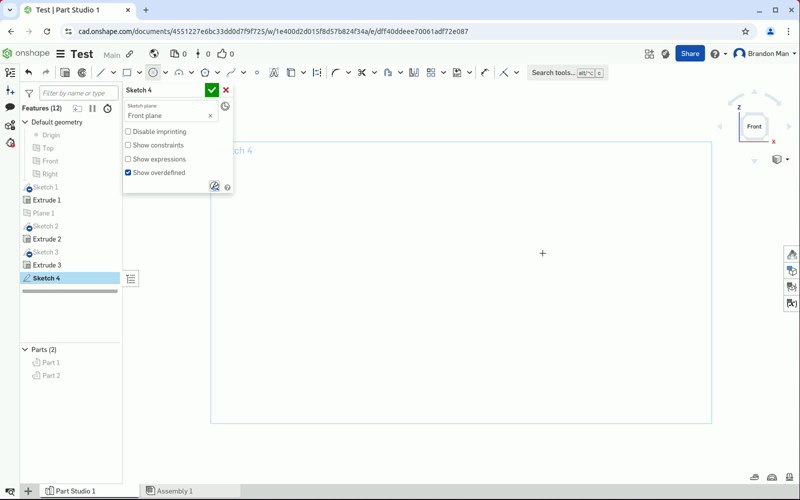
key_up(shift)
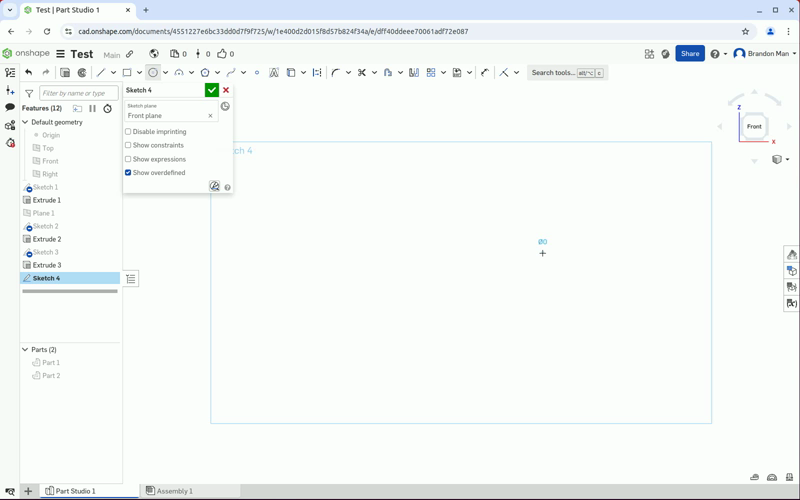
mouse_move(563, 252)
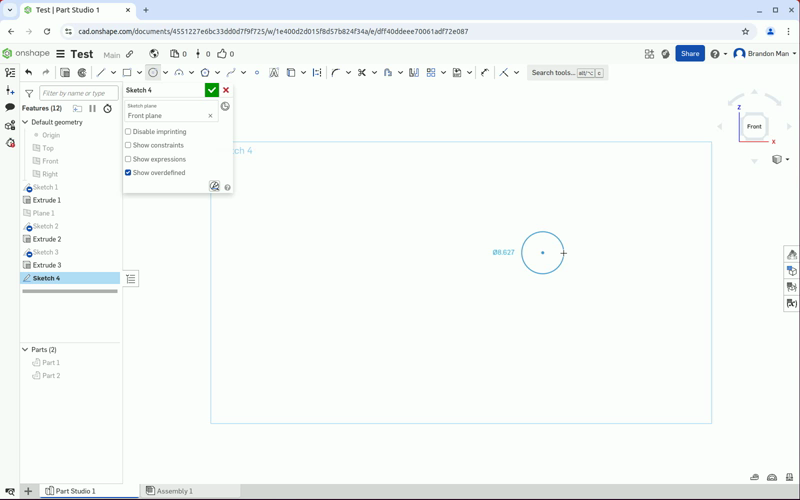
click(563, 252)
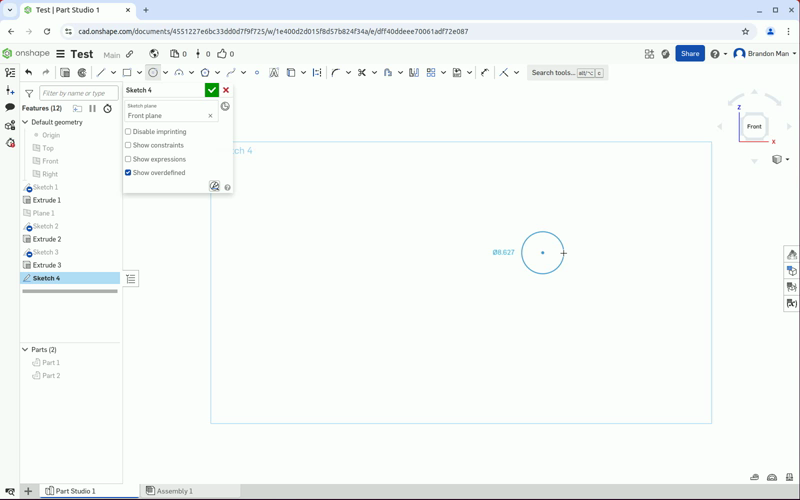
key(esc)
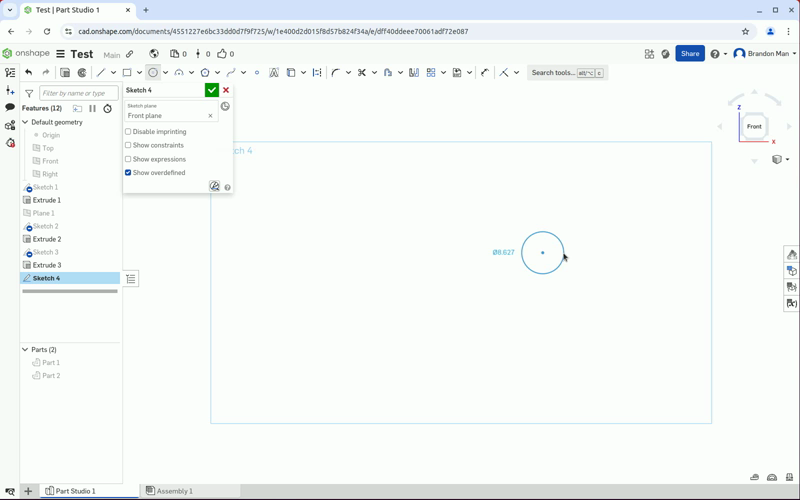
mouse_move(527, 240)
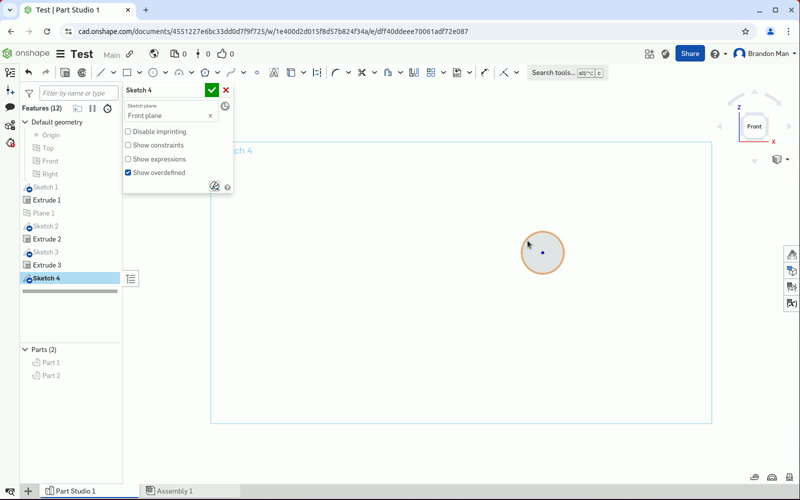
scroll(6)
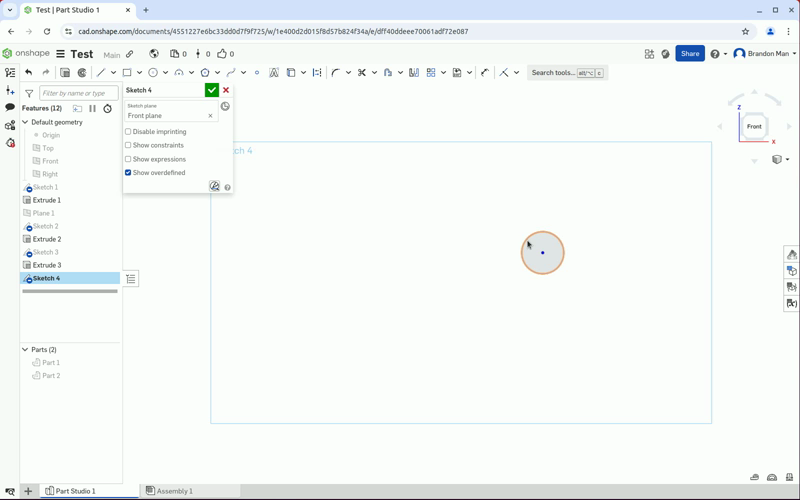
scroll(6)
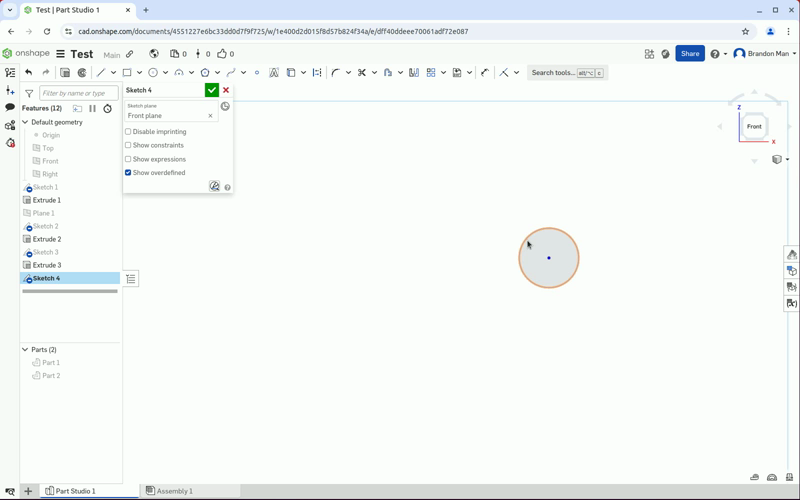
scroll(6)
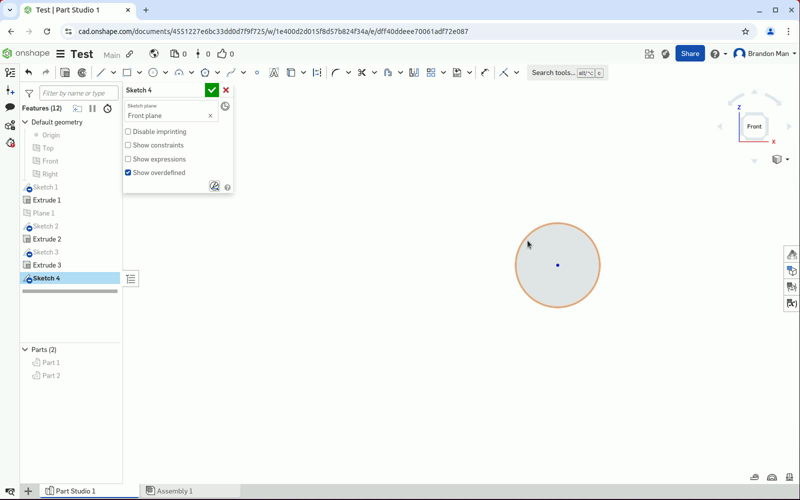
scroll(6)
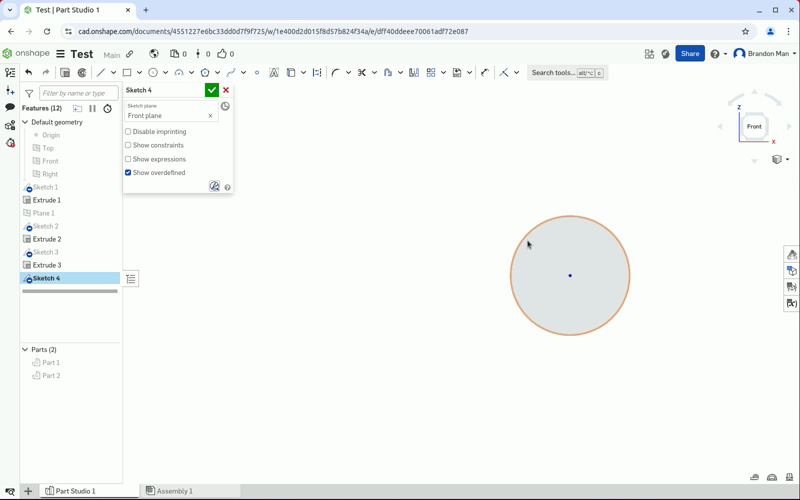
scroll(6)
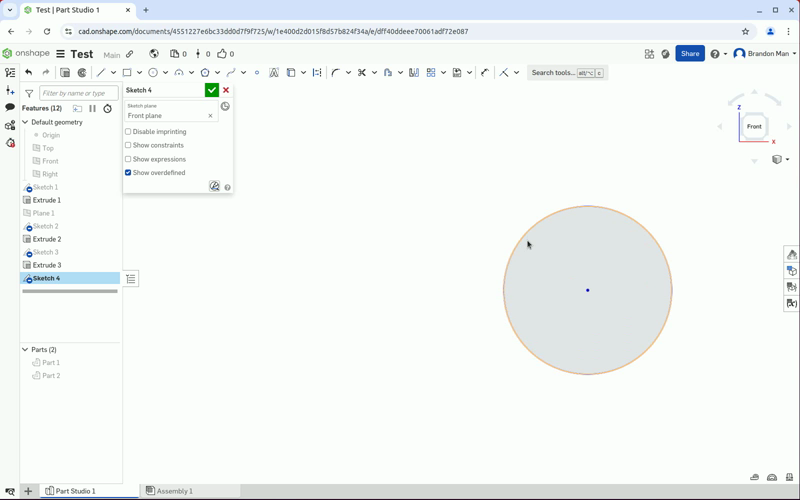
scroll(6)
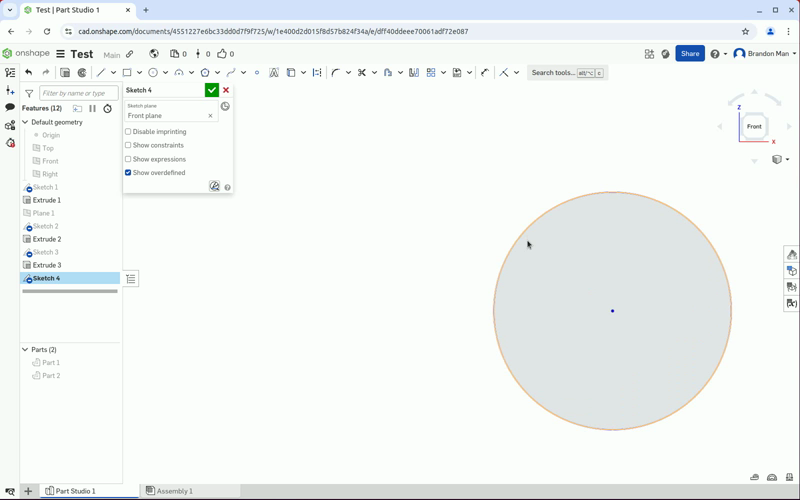
scroll(6)
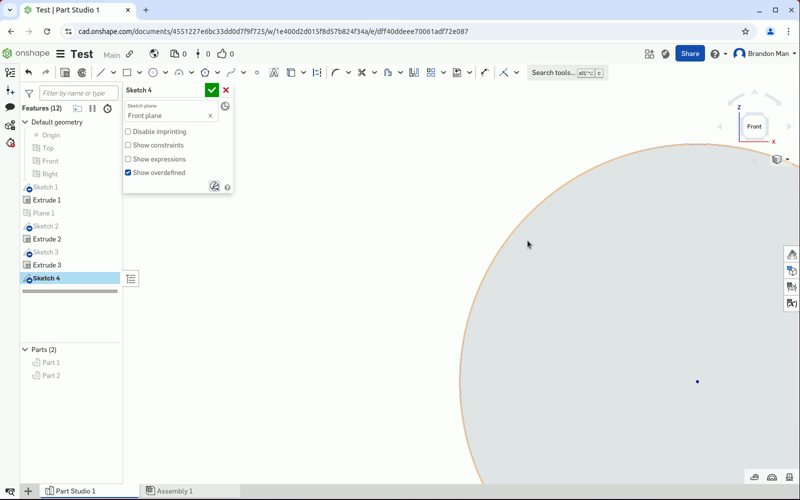
click(527, 240)
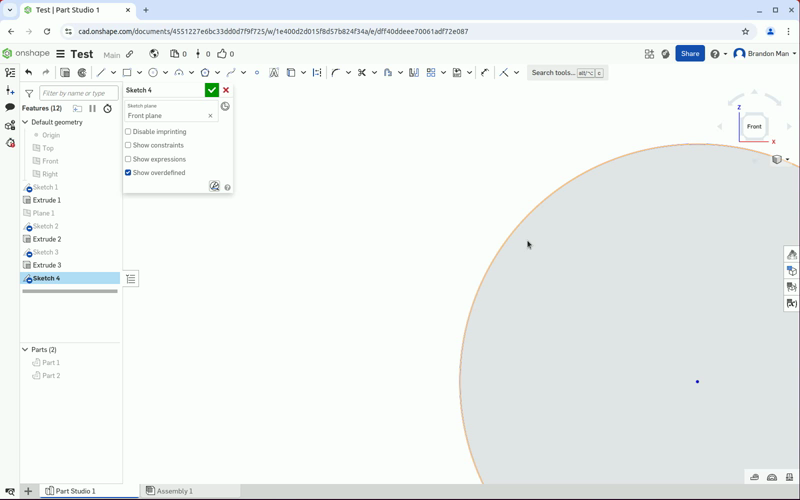
scroll(-6)
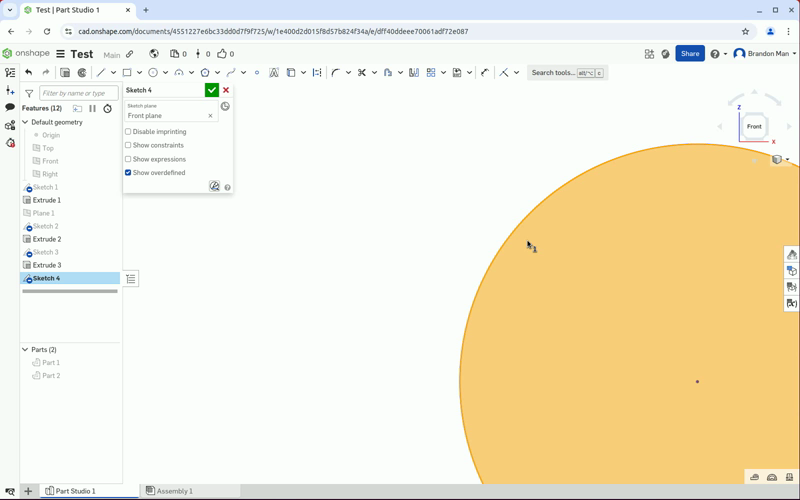
scroll(-6)
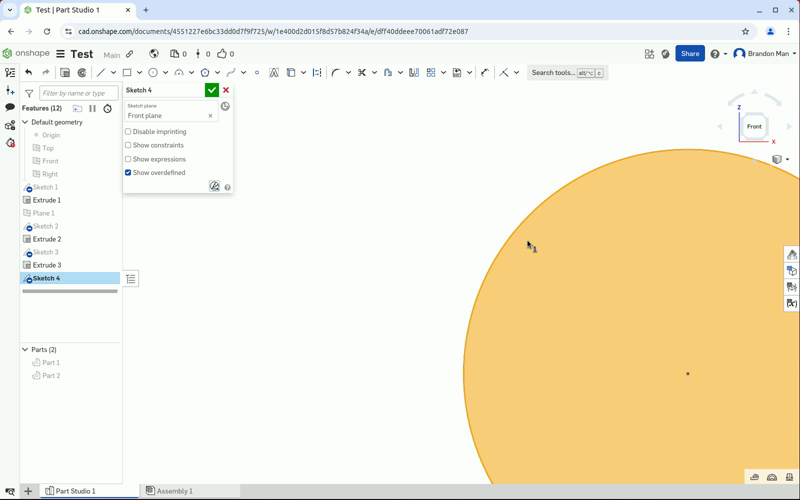
scroll(-6)
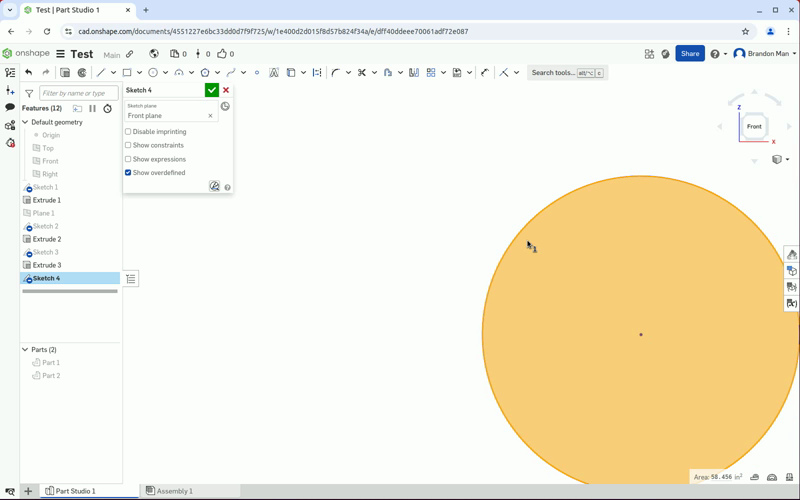
scroll(-6)
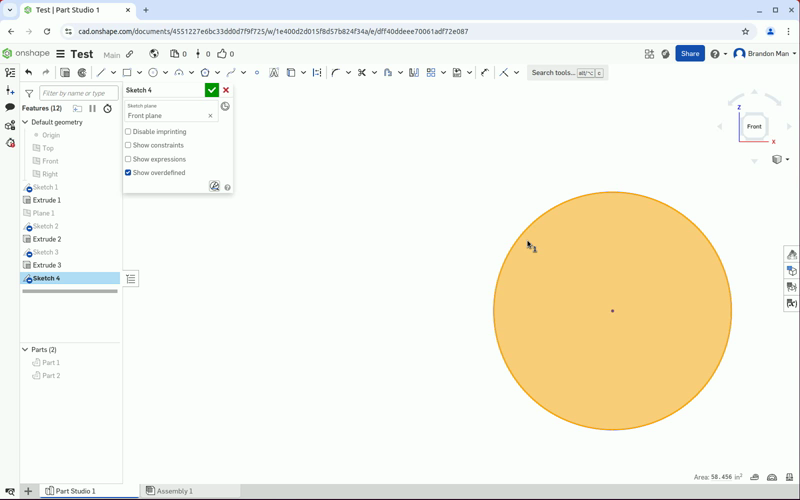
scroll(-6)
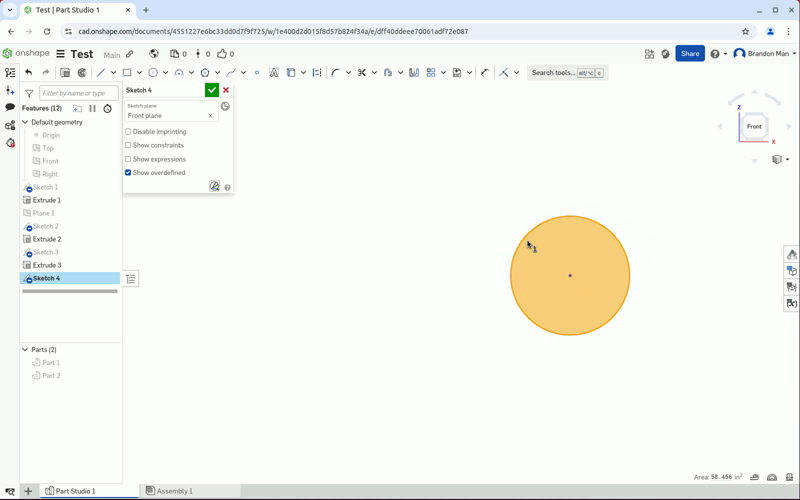
scroll(-6)
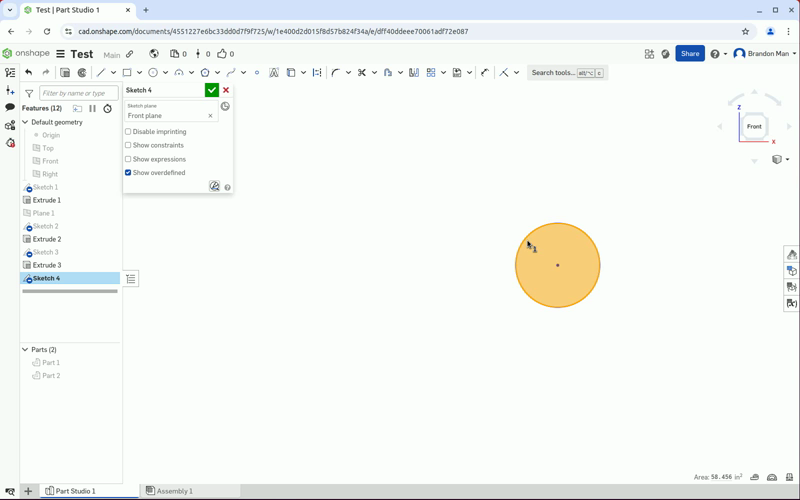
scroll(-6)
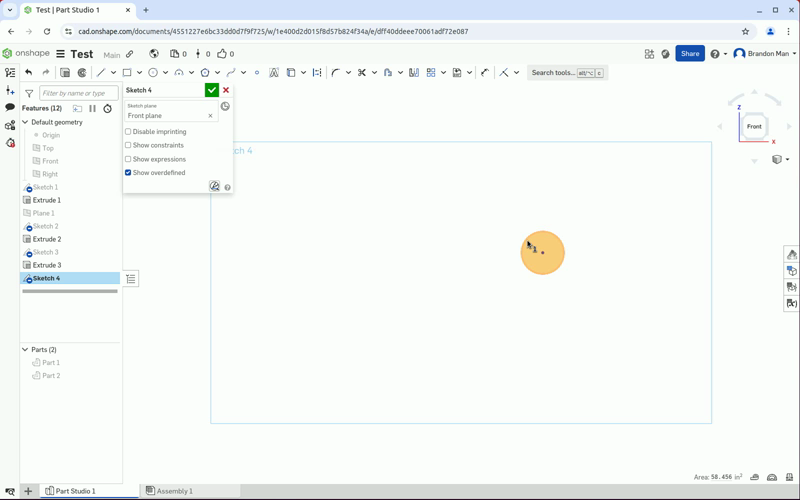
mouse_move(73, 352)
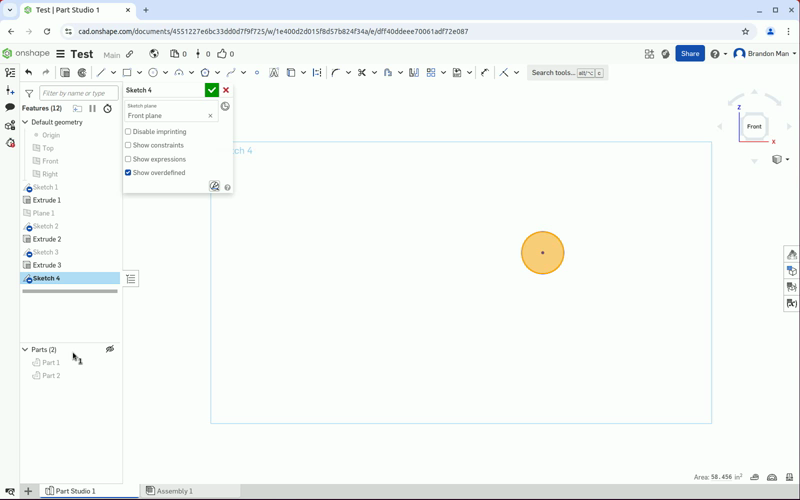
key(shift+y)
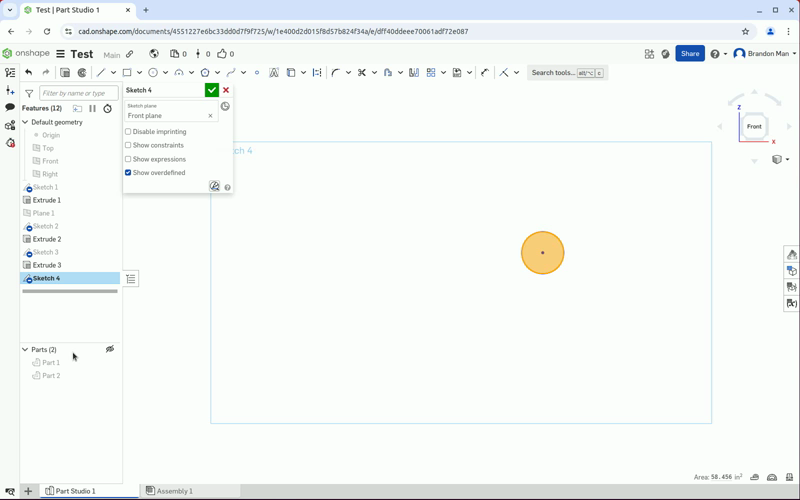
key(shift+e)
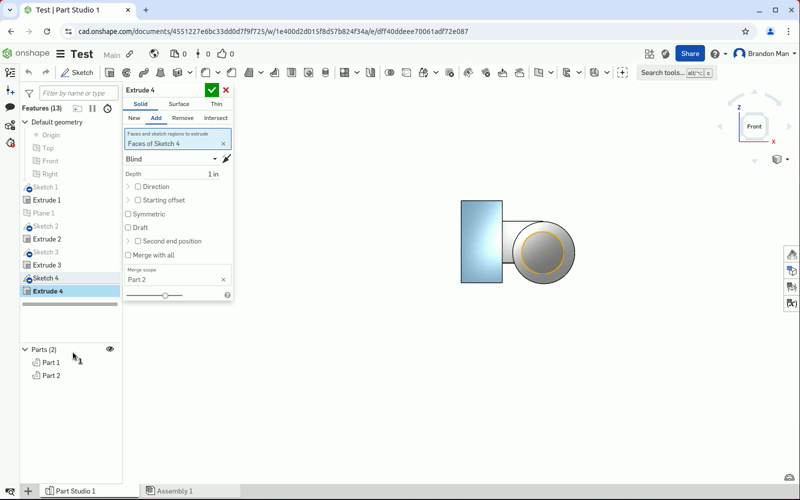
mouse_move(143, 106)
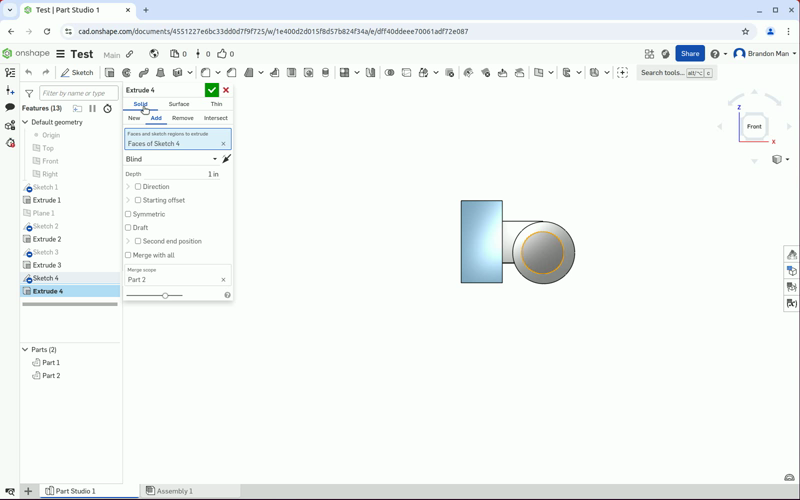
click(143, 106)
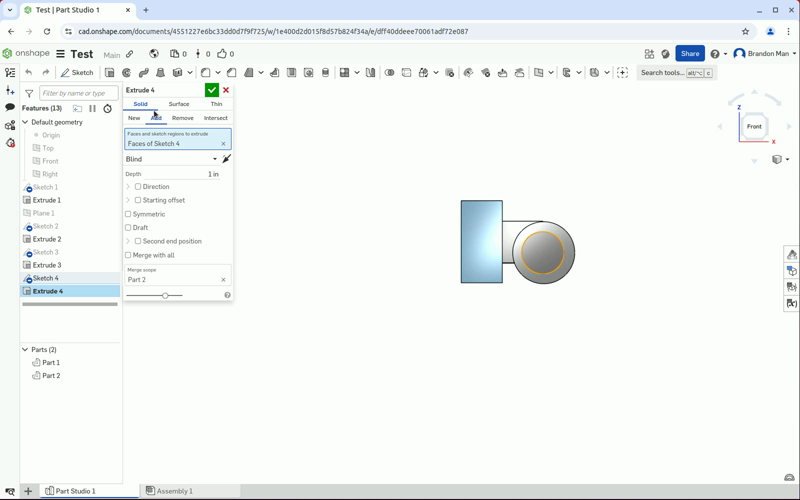
mouse_move(186, 120)
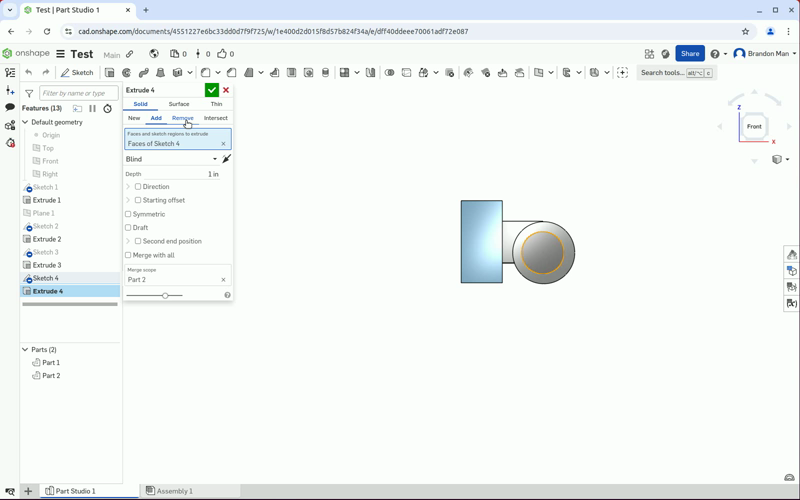
click(186, 120)
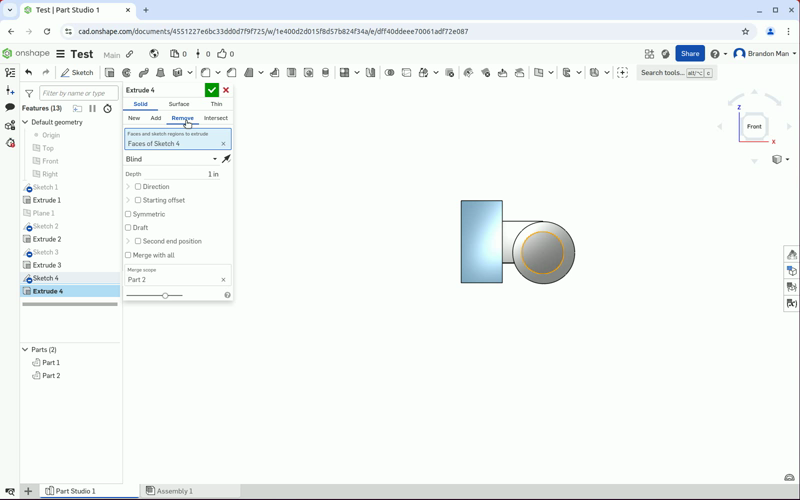
key(tab, 4)
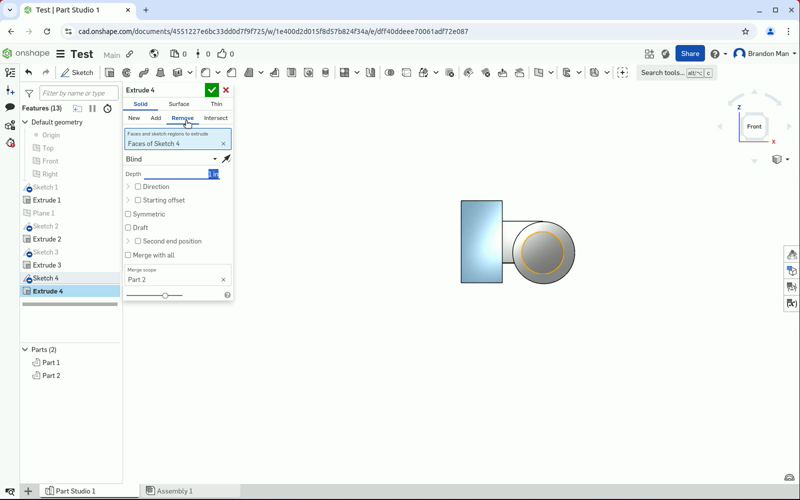
text(16.85)
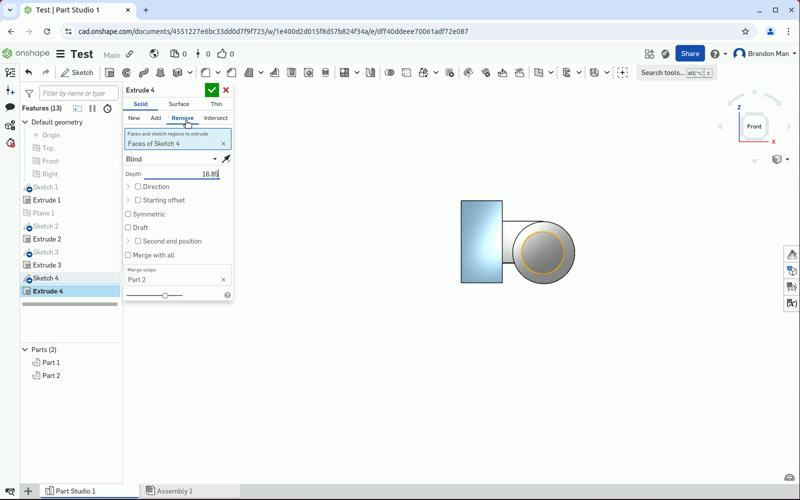
key(tab, 6)
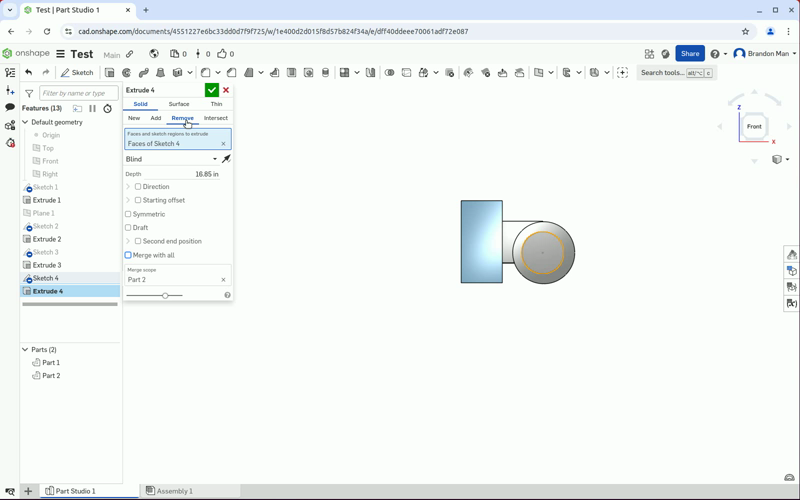
key(space)
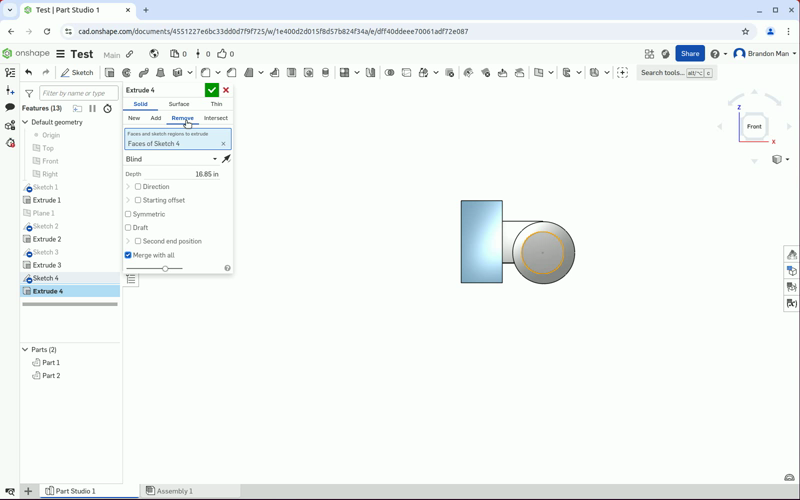
key(enter)
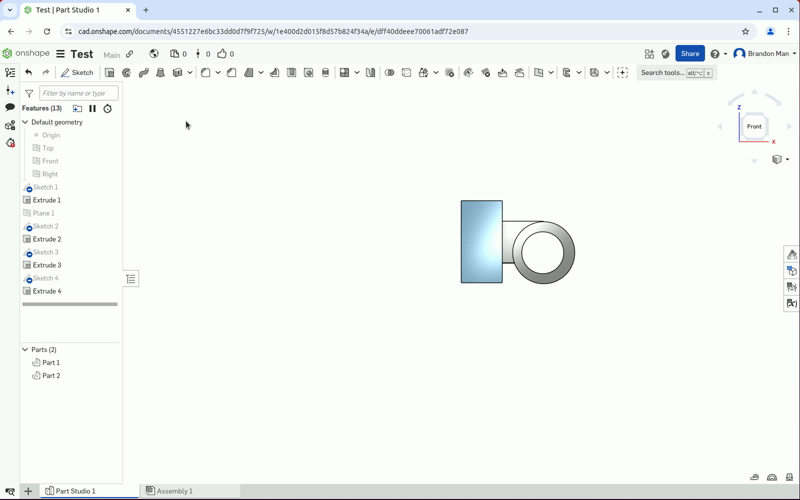
key(shift+h)
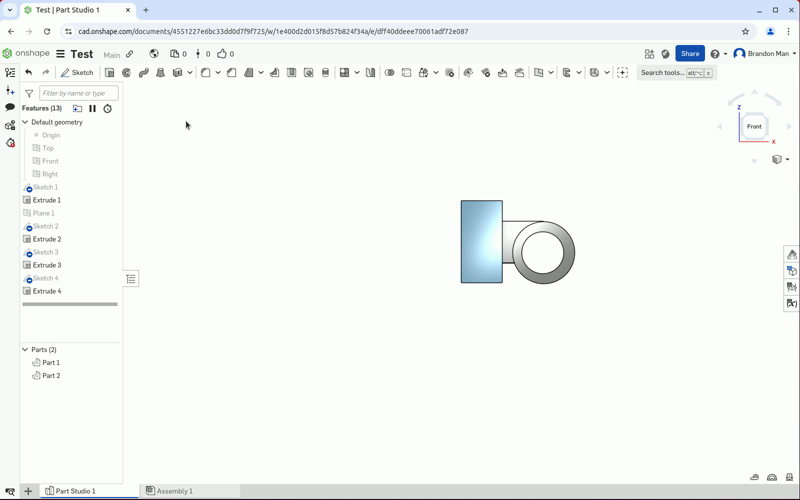
key(shift+h)
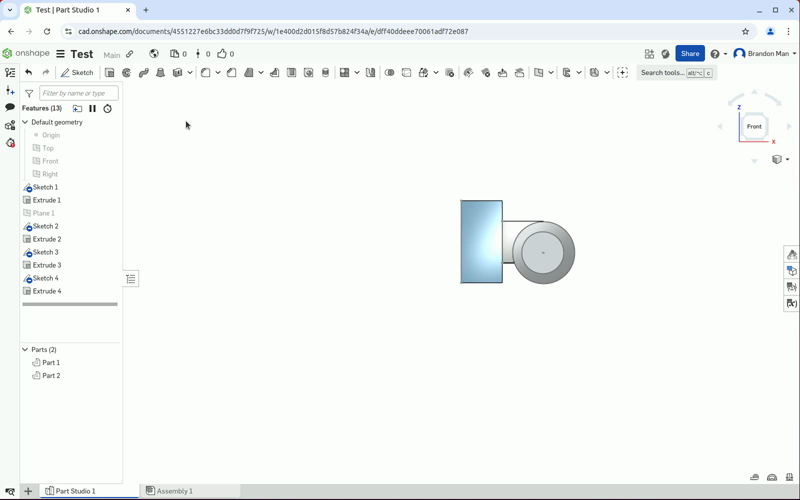
key(shift+7)
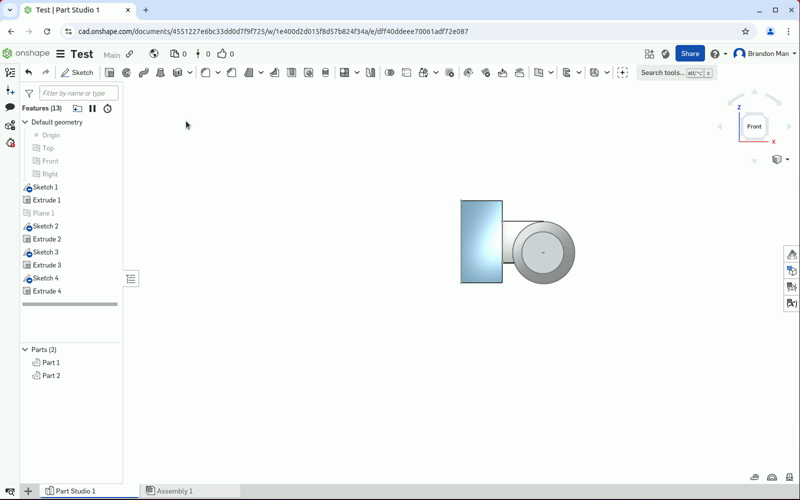
key(left, 2)
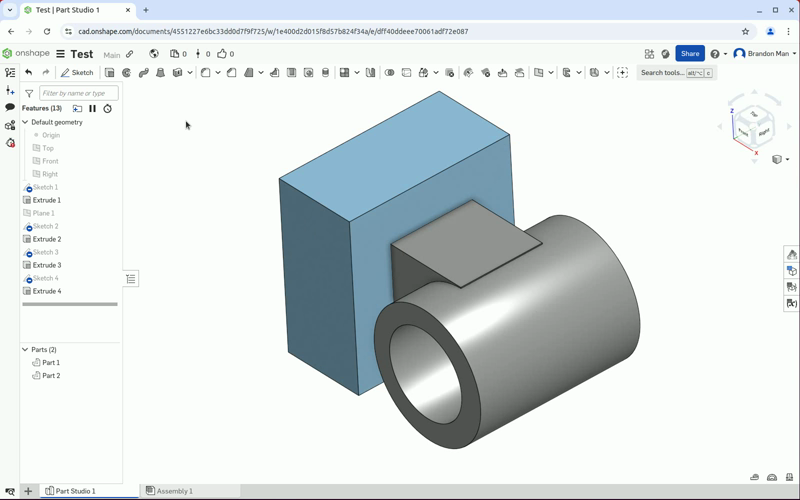
key(down, 2)
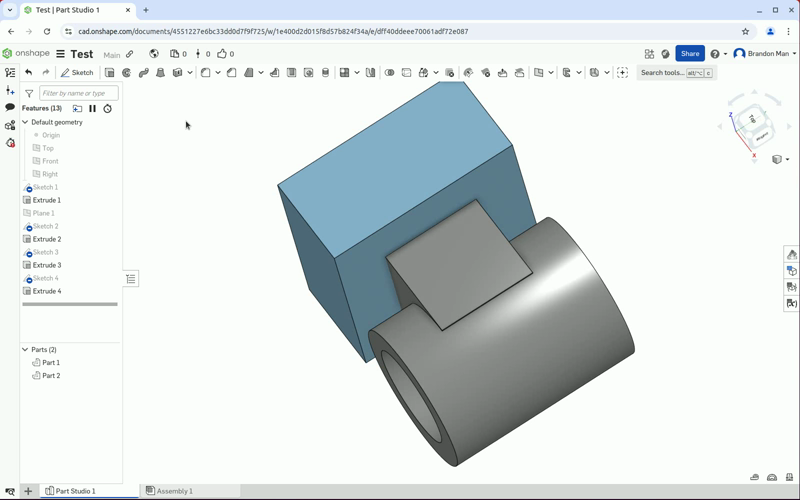
key(up, 2)
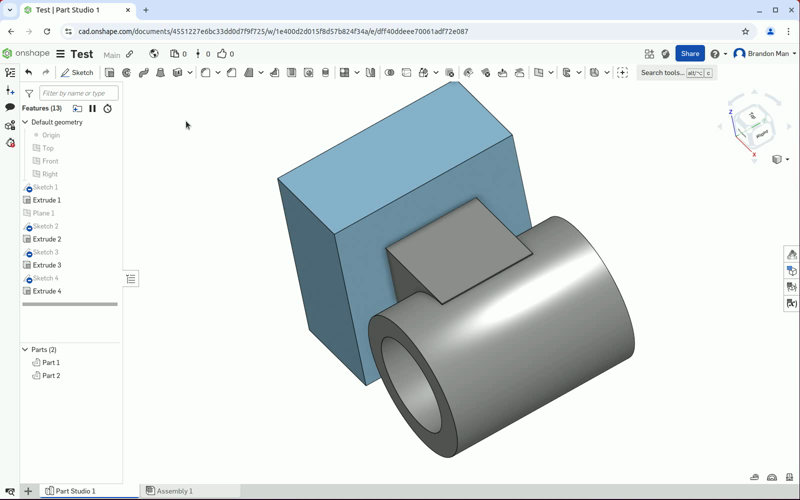
key(right, 2)
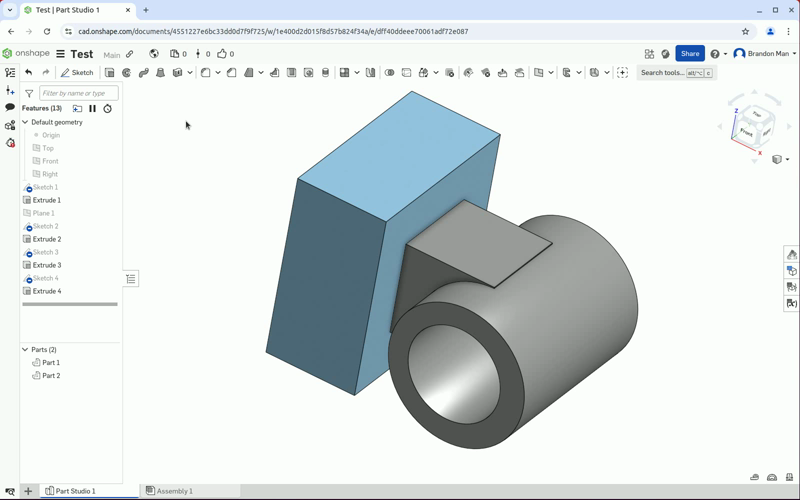
mouse_move(73, 189)
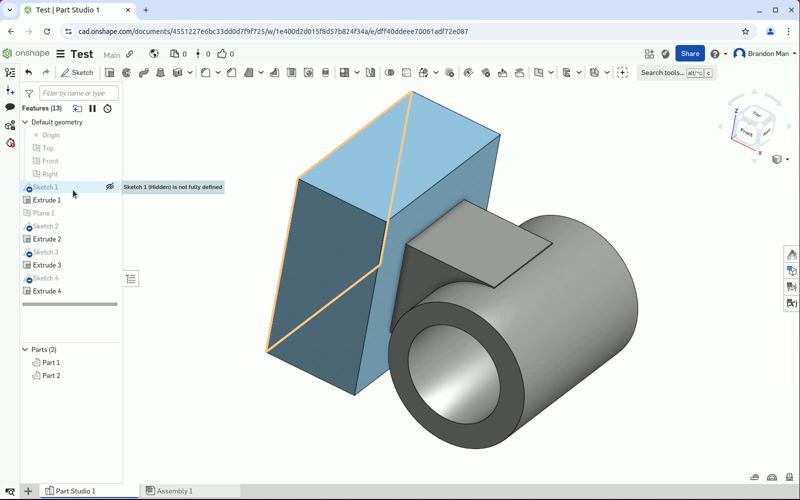
click(73, 189)